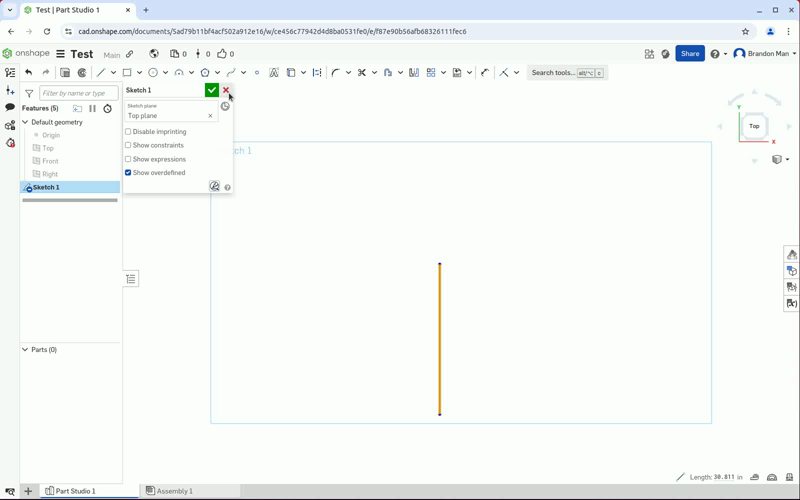
key(shift+h)
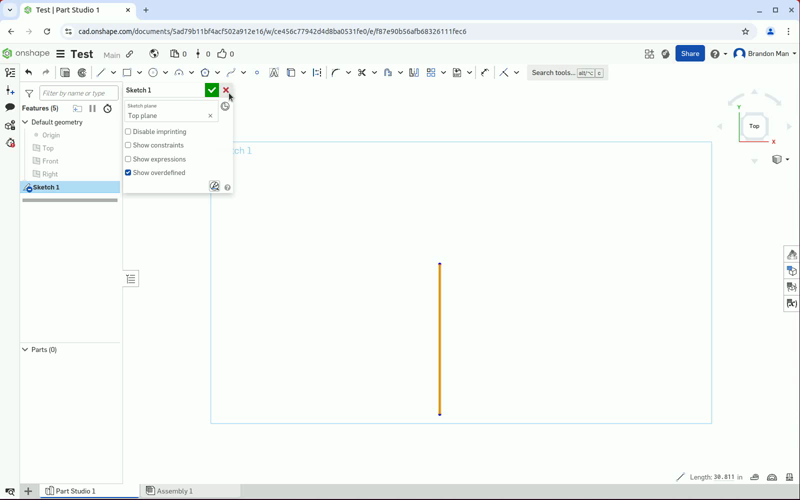
key(shift+s)
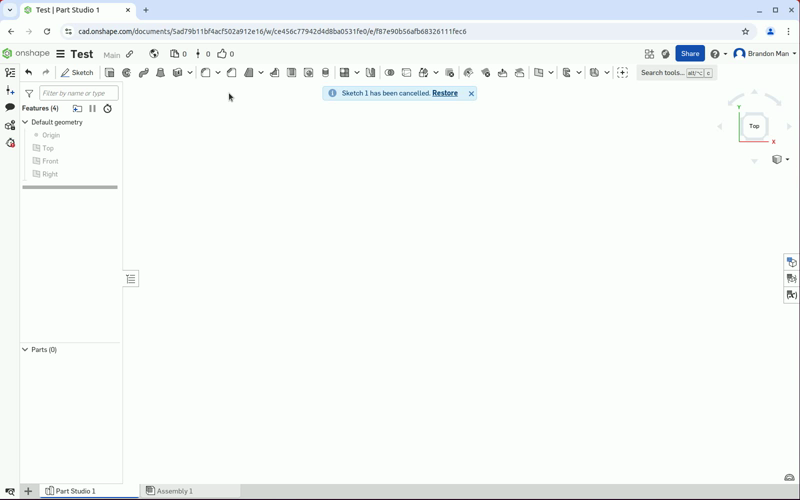
mouse_move(73, 150)
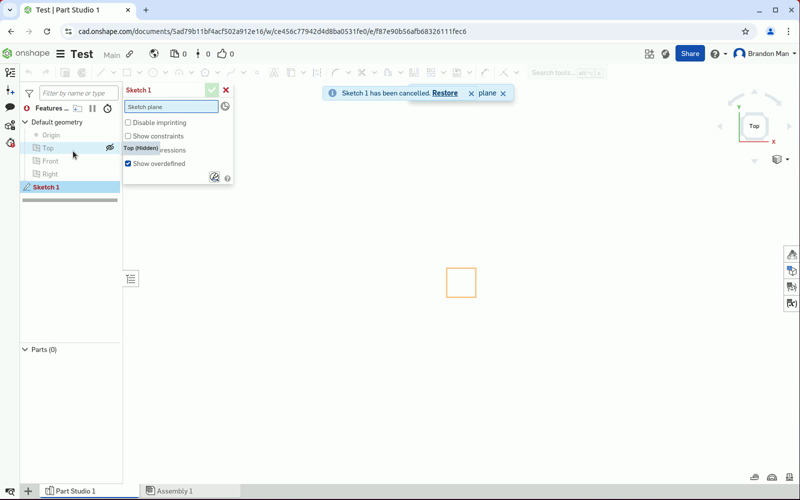
click(73, 150)
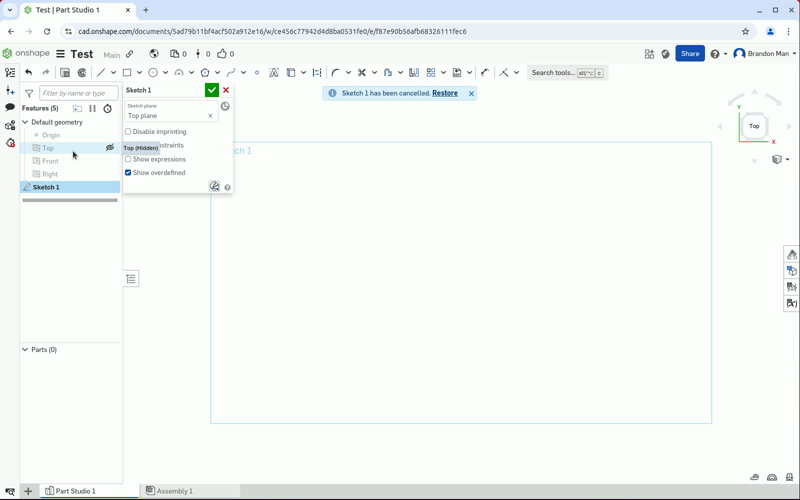
mouse_move(73, 352)
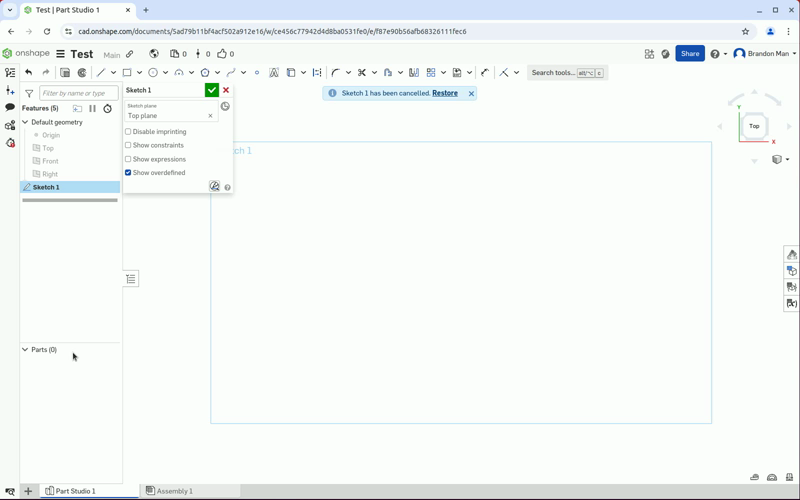
key(y)
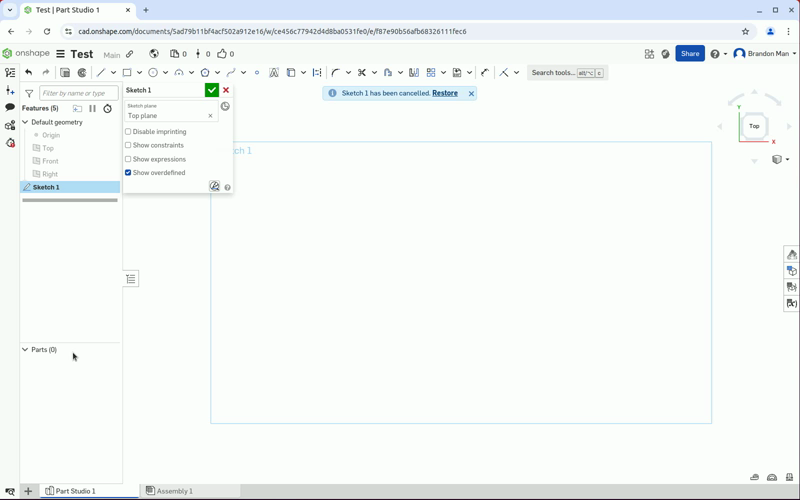
key(l)
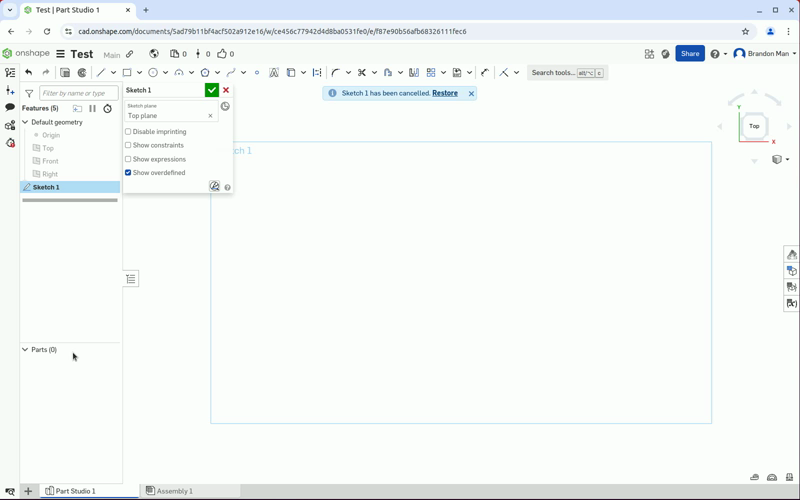
key_down(shift)
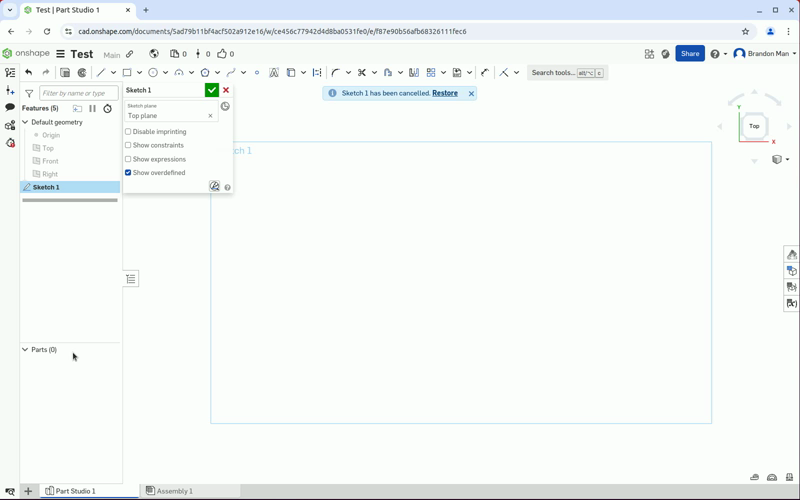
mouse_move(418, 355)
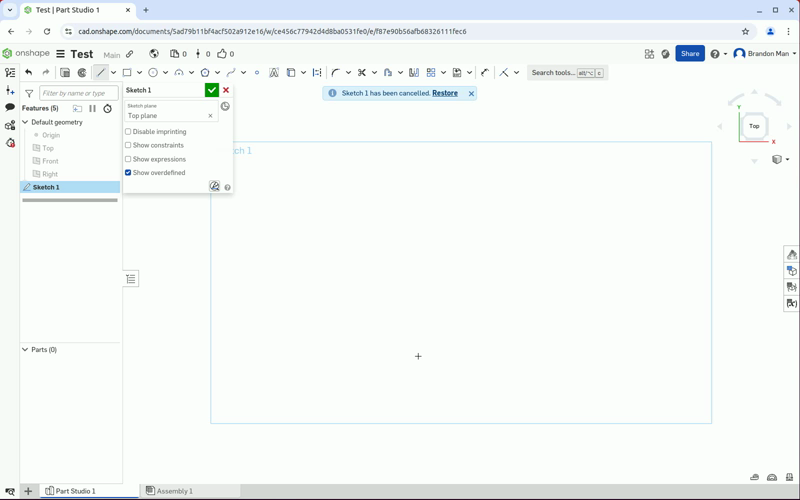
click(418, 355)
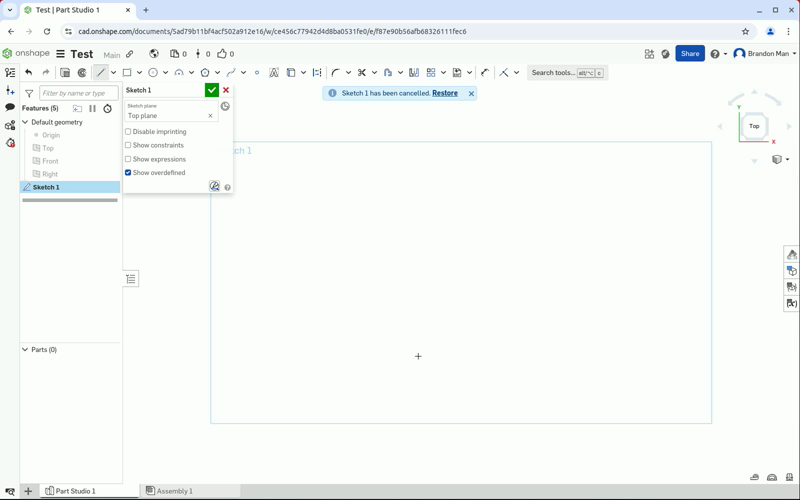
key_up(shift)
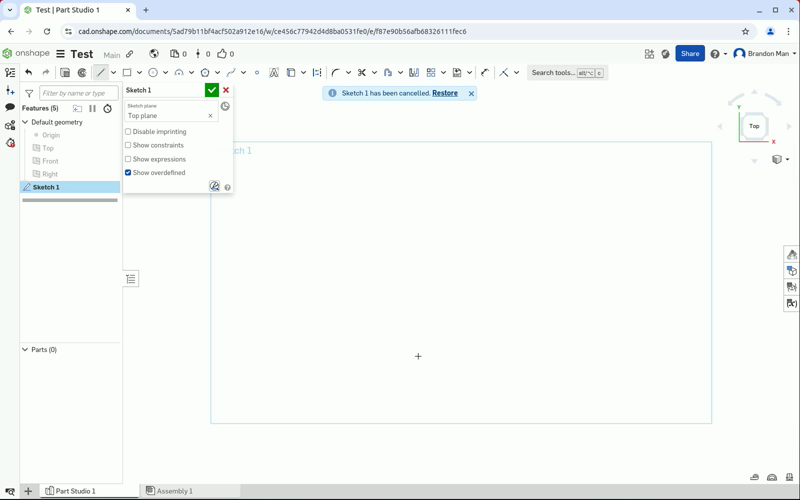
key_down(shift)
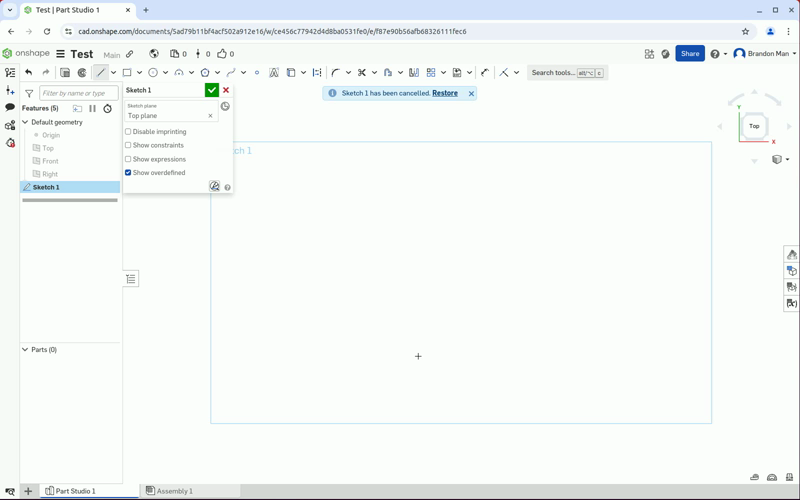
mouse_move(502, 355)
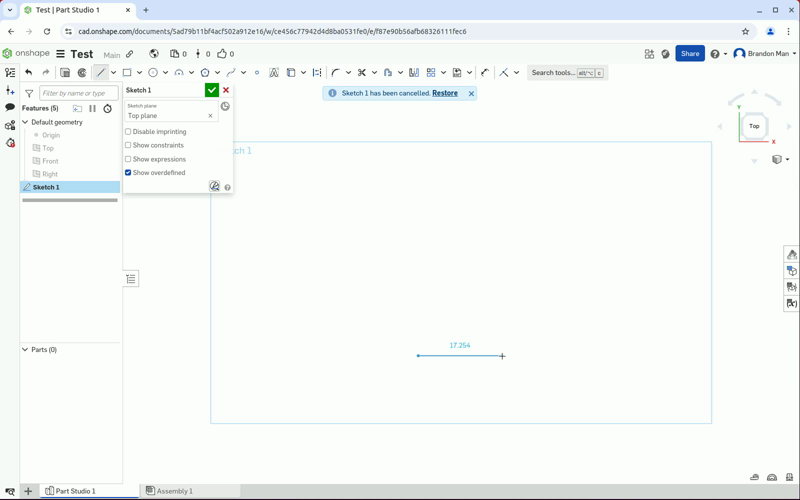
click(502, 355)
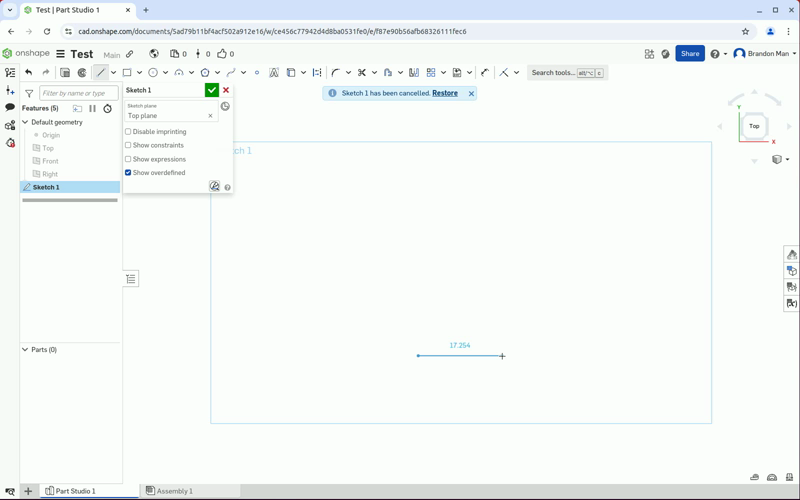
key_up(shift)
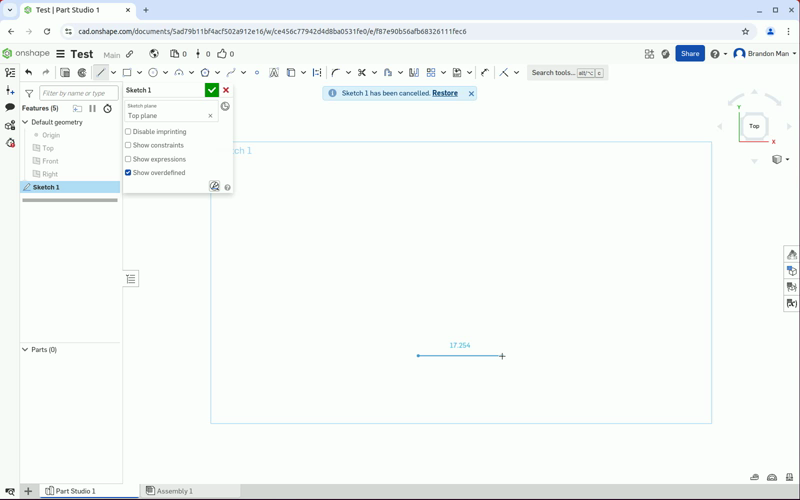
key_down(shift)
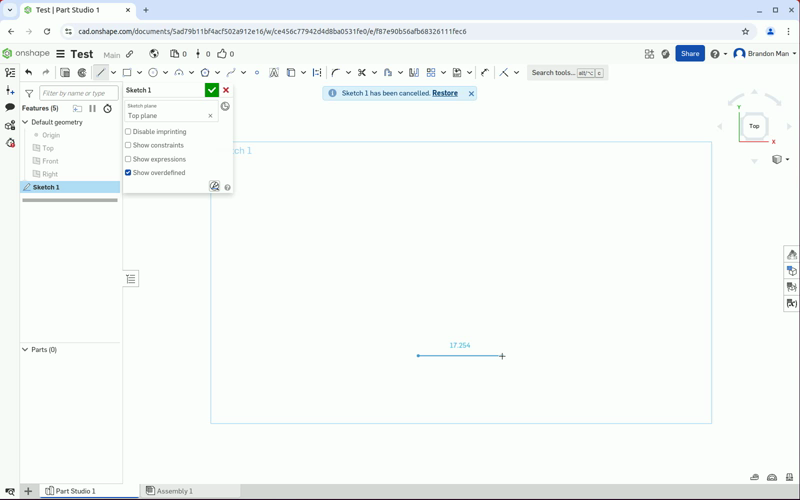
mouse_move(502, 209)
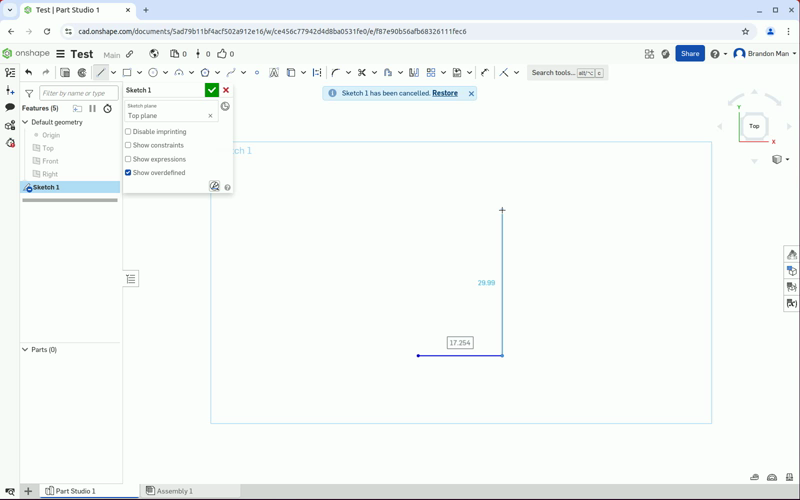
click(502, 209)
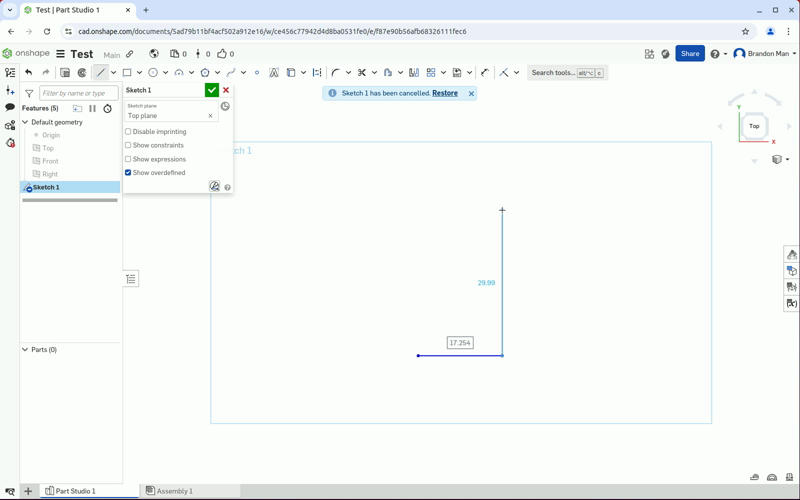
key_up(shift)
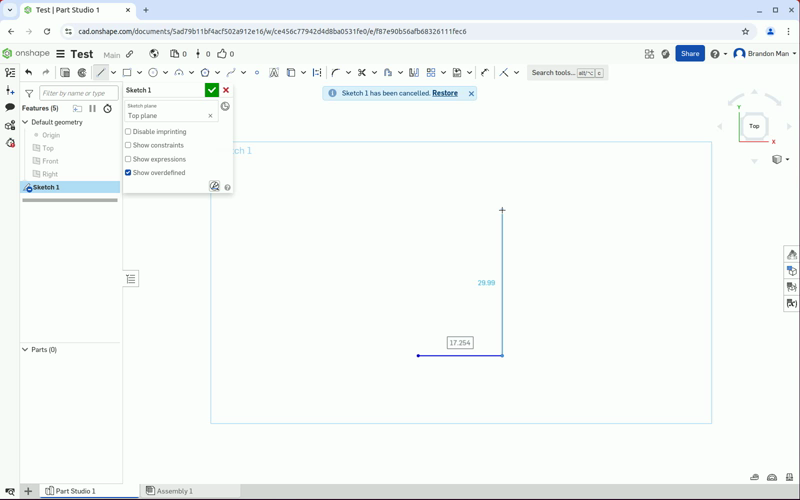
key_down(shift)
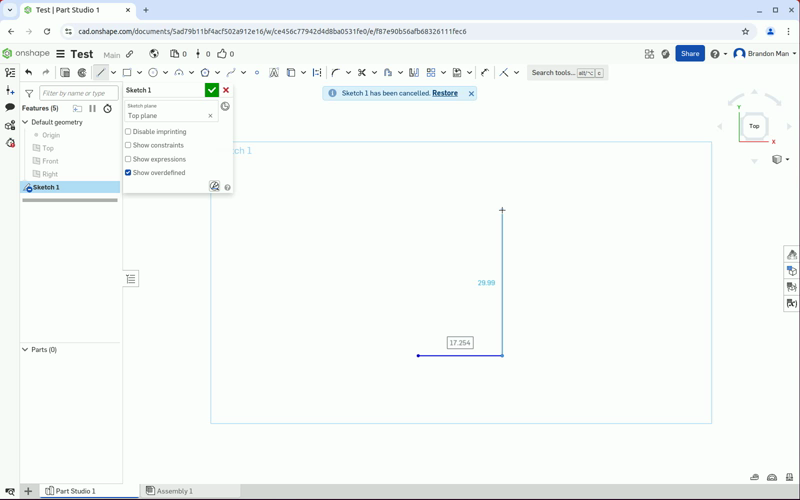
mouse_move(532, 209)
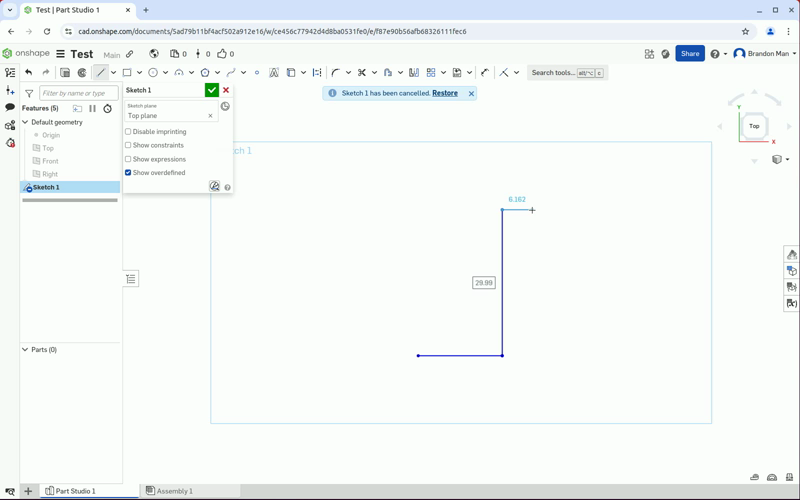
mouse_move(461, 170)
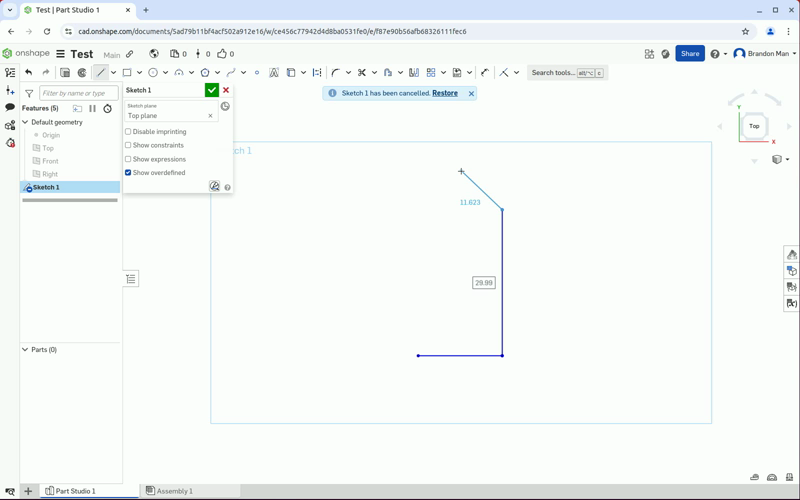
click(461, 170)
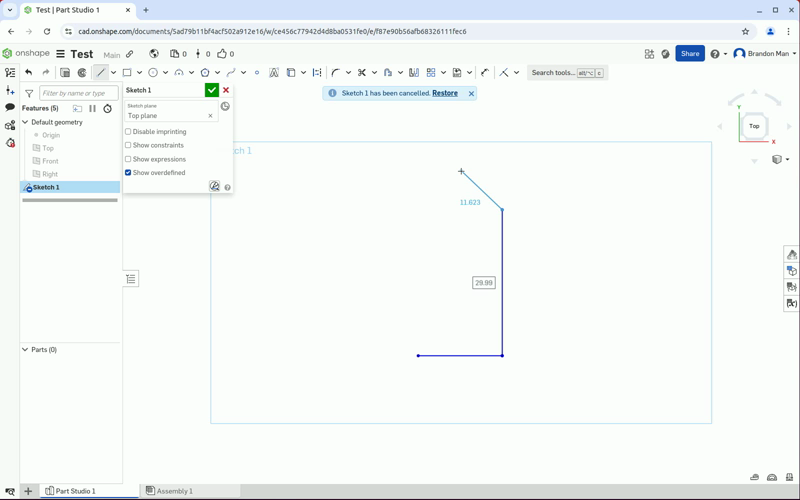
key_up(shift)
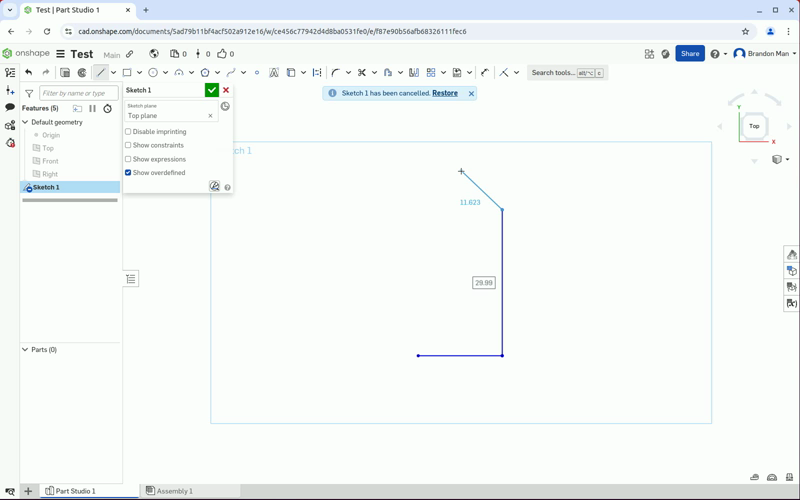
key_down(shift)
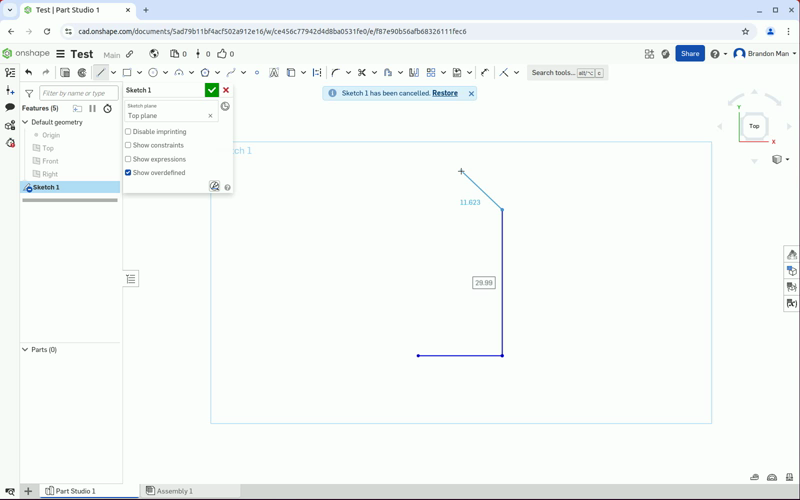
mouse_move(491, 170)
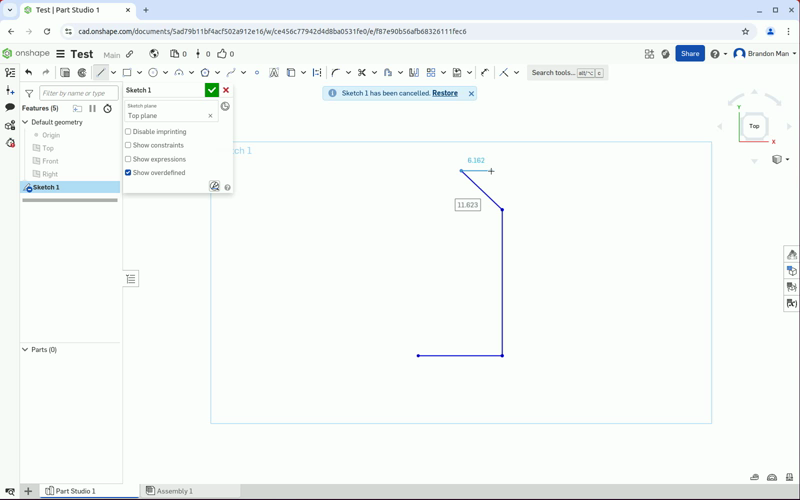
mouse_move(418, 209)
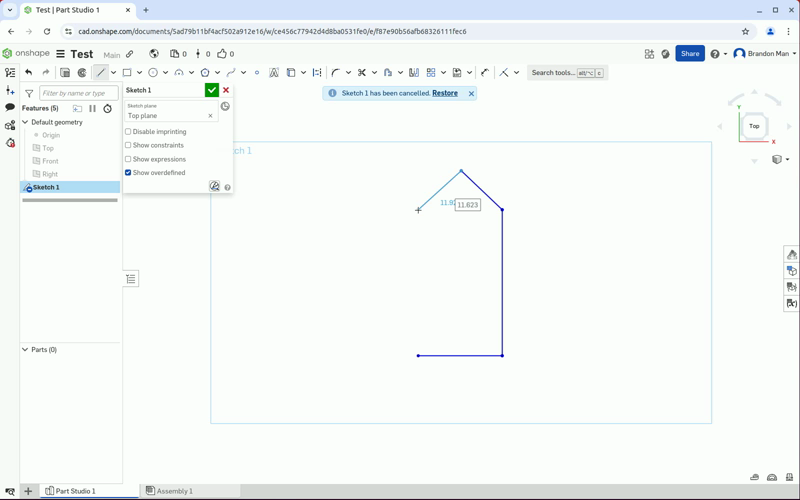
click(418, 209)
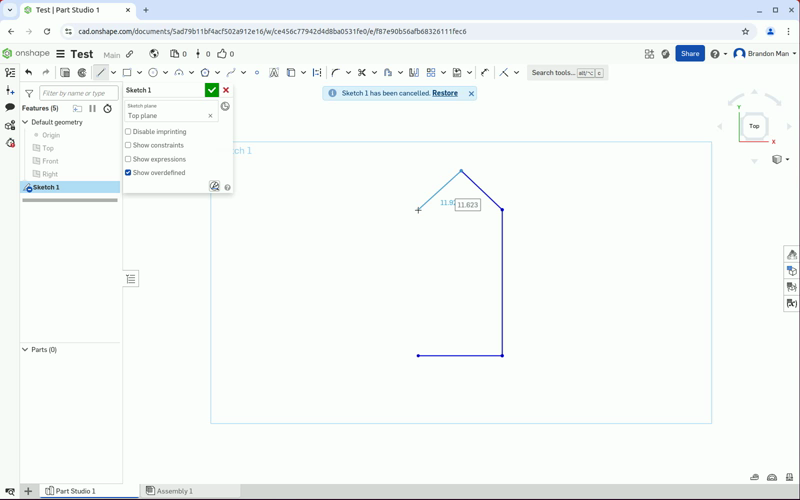
key_up(shift)
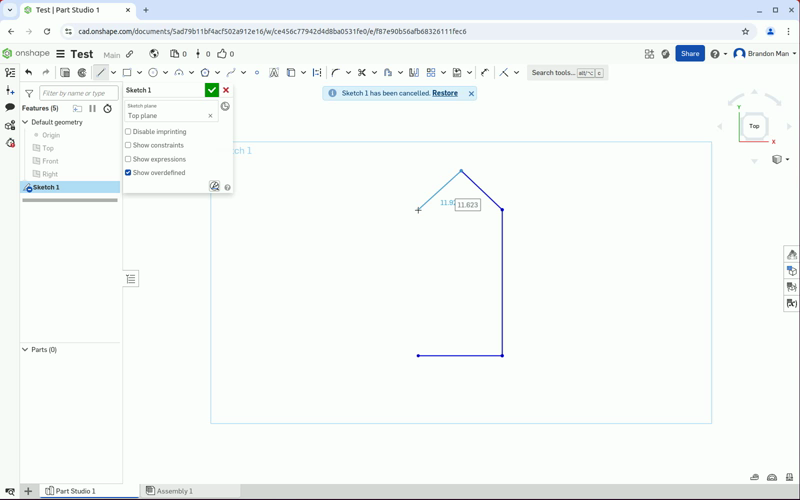
key_down(shift)
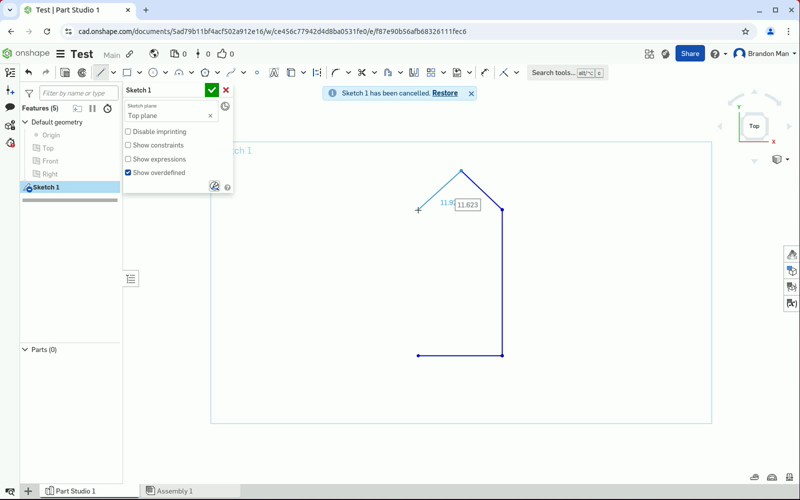
mouse_move(418, 355)
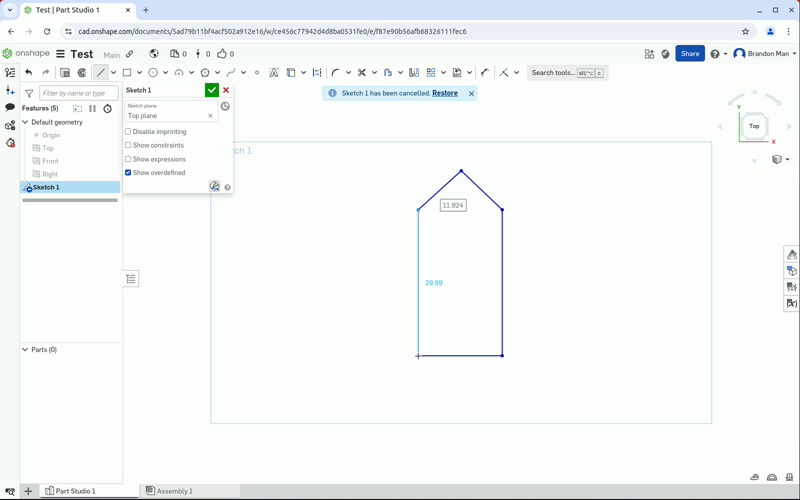
key_up(shift)
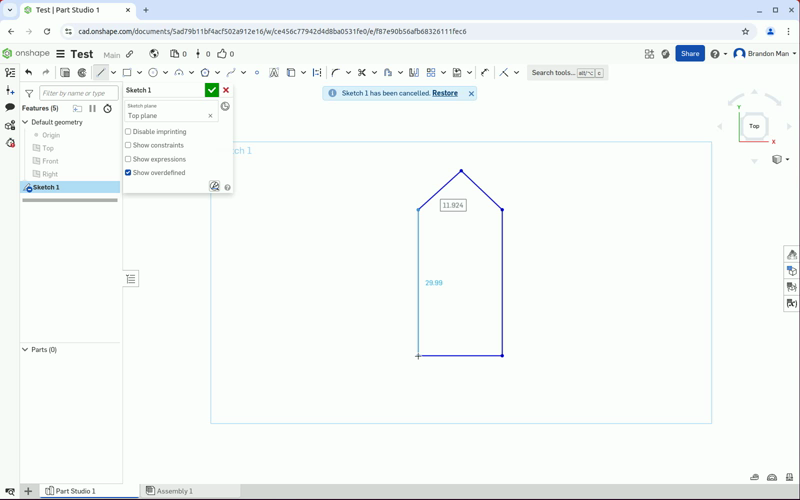
click(418, 355)
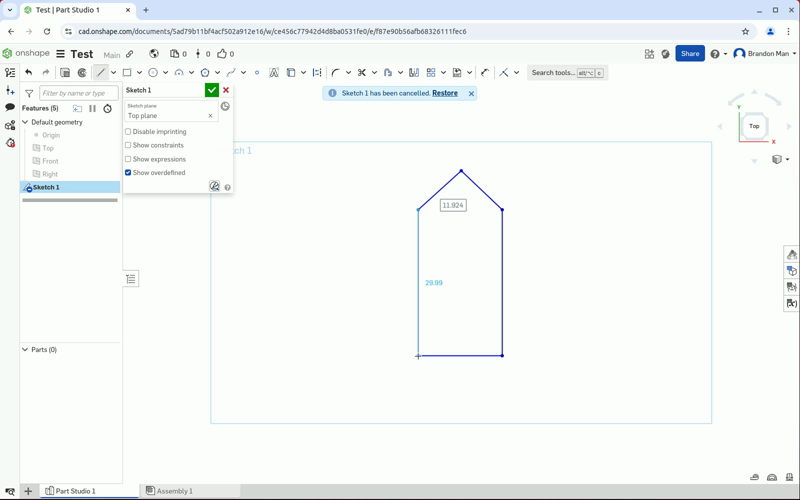
key(esc)
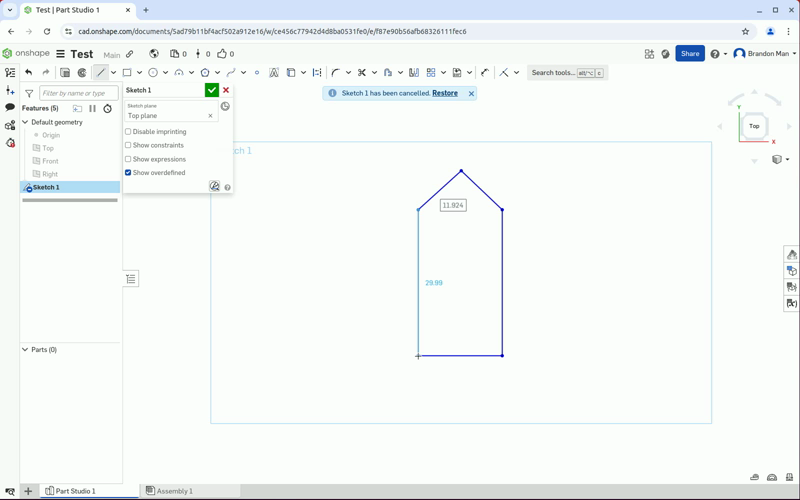
mouse_move(479, 255)
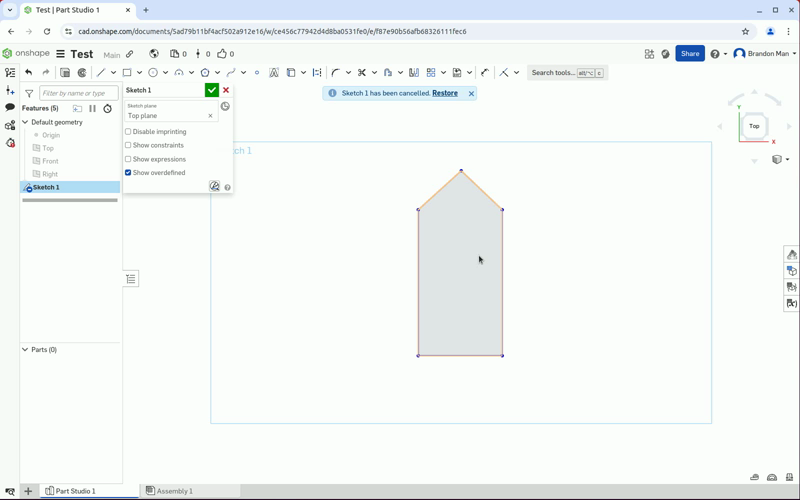
click(479, 255)
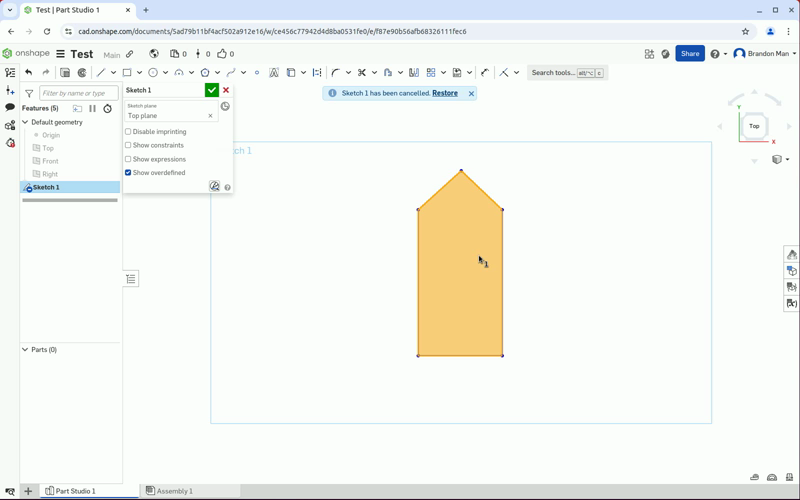
mouse_move(73, 352)
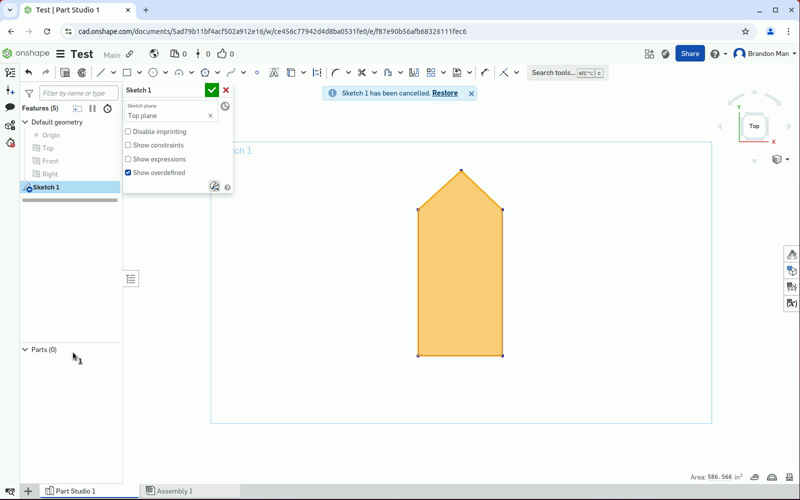
key(shift+y)
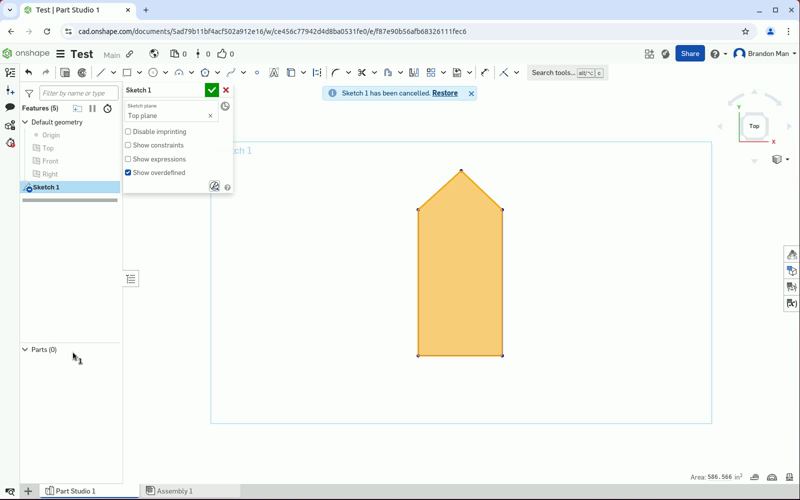
key(shift+e)
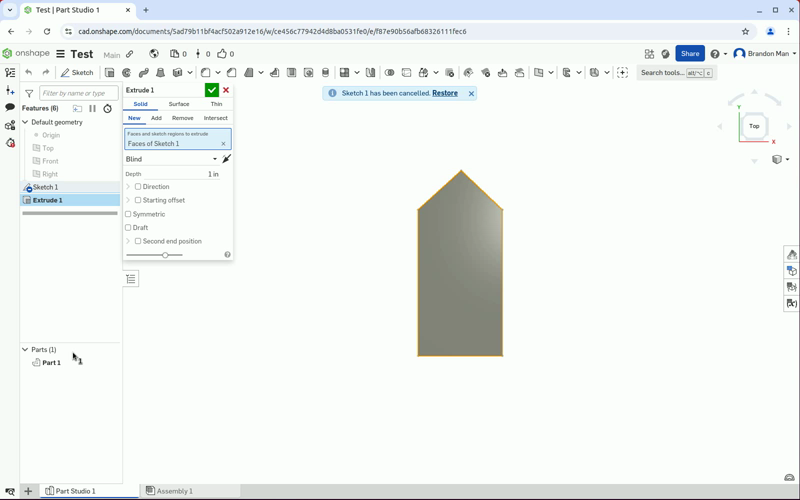
mouse_move(143, 106)
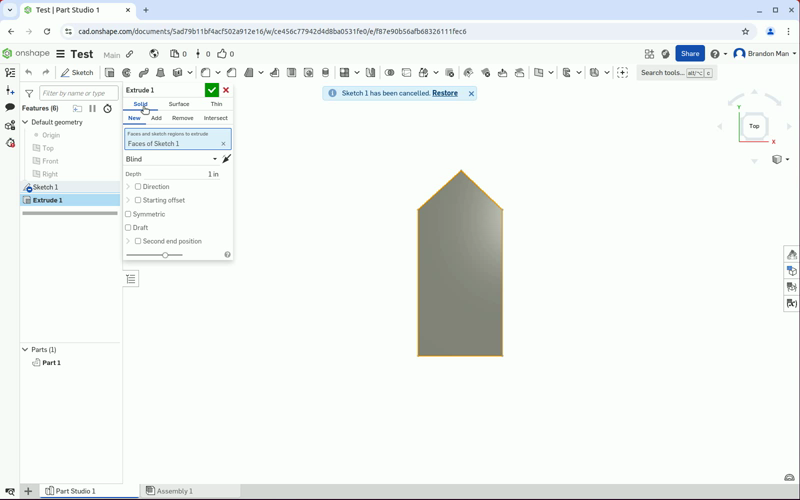
click(143, 106)
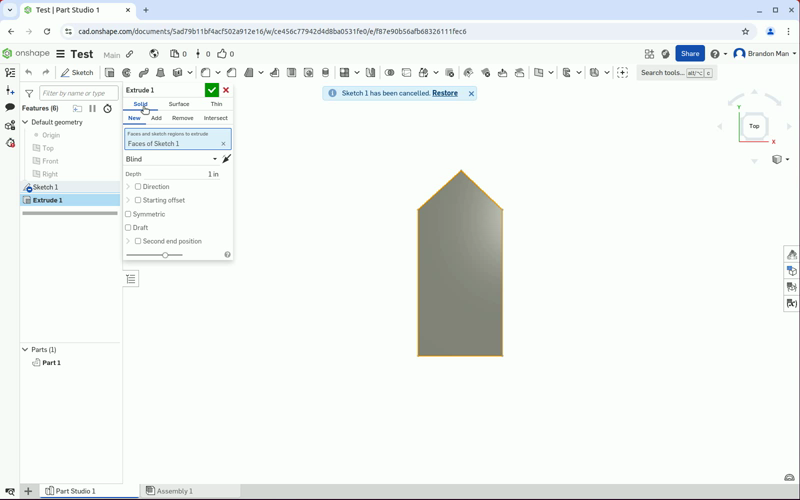
mouse_move(137, 120)
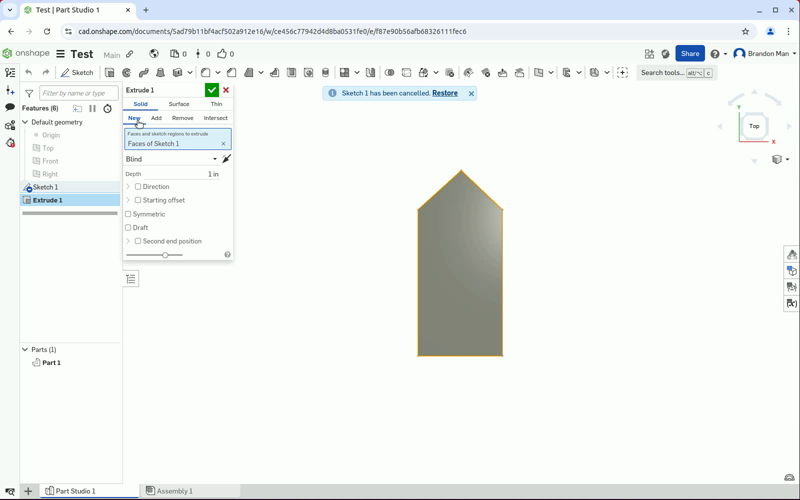
click(137, 120)
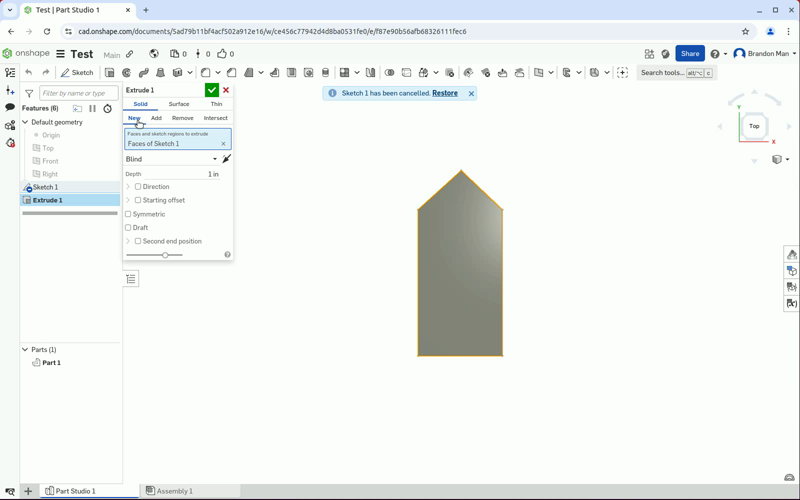
key(tab, 4)
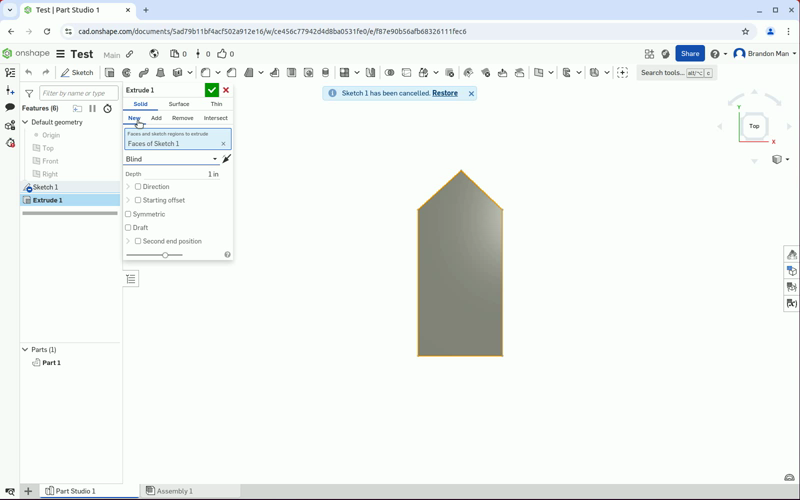
text(4.333)
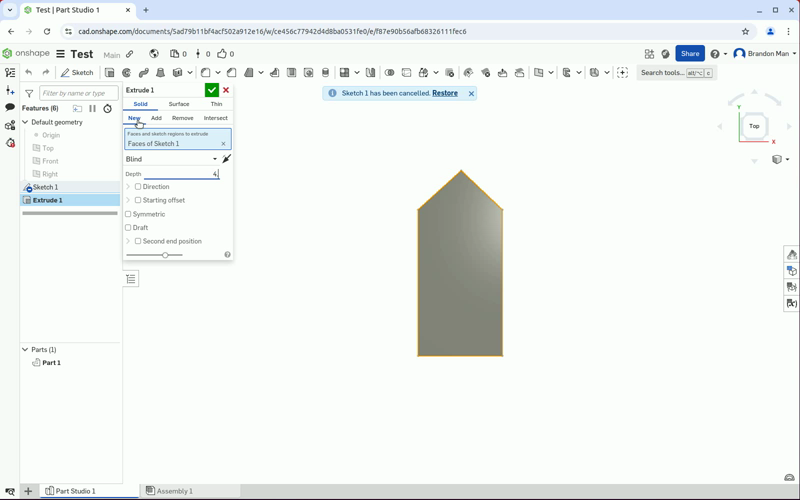
key(enter)
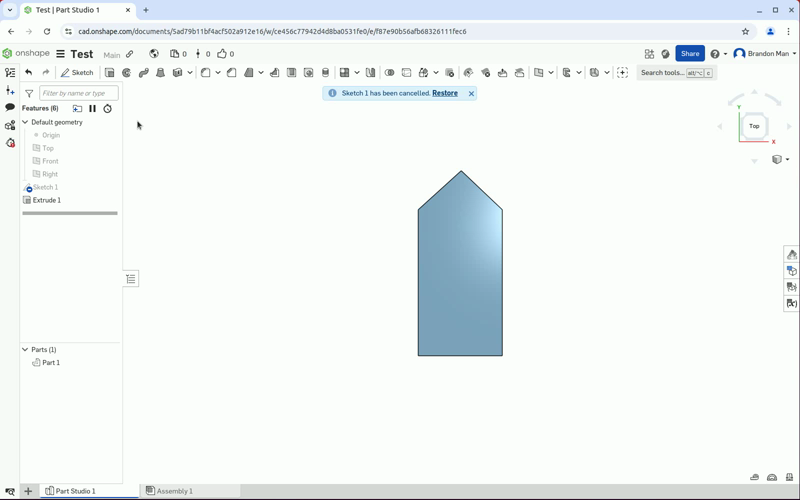
key(shift+h)
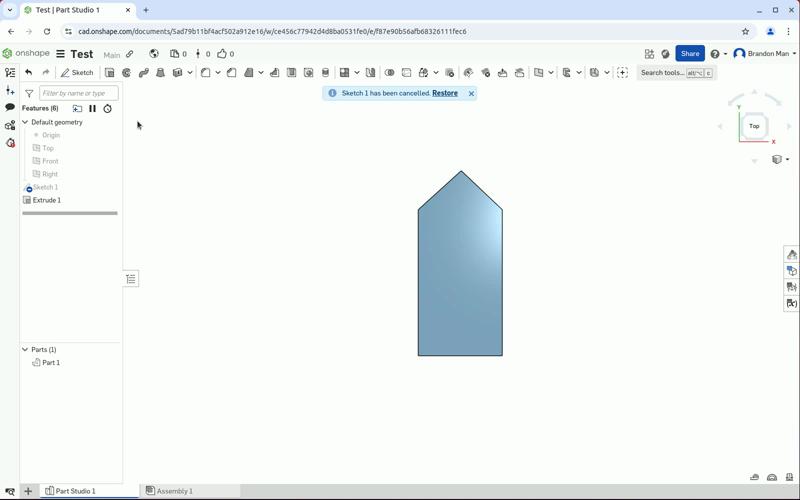
key(shift+h)
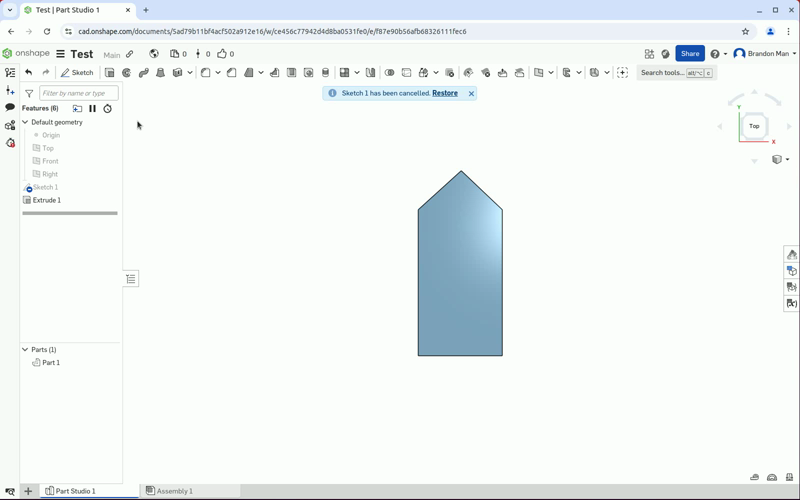
mouse_move(73, 189)
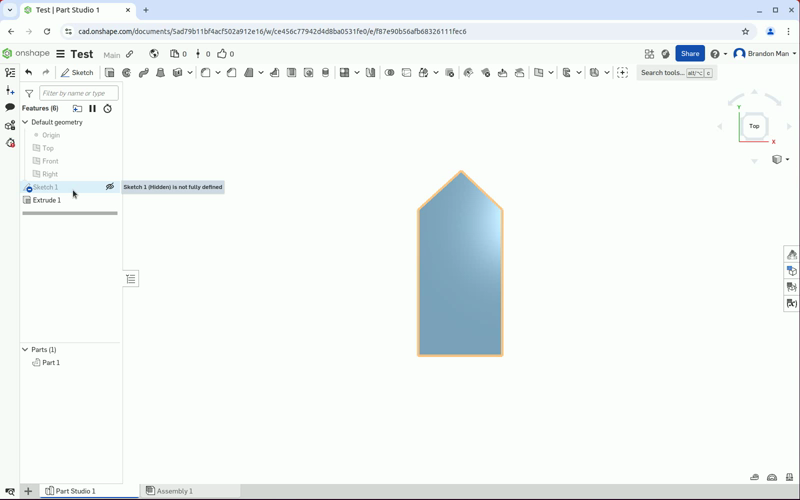
click(73, 189)
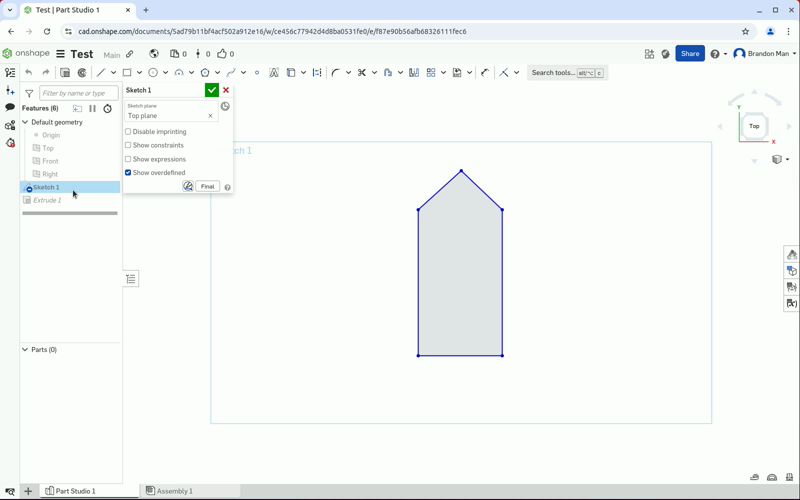
mouse_move(229, 92)
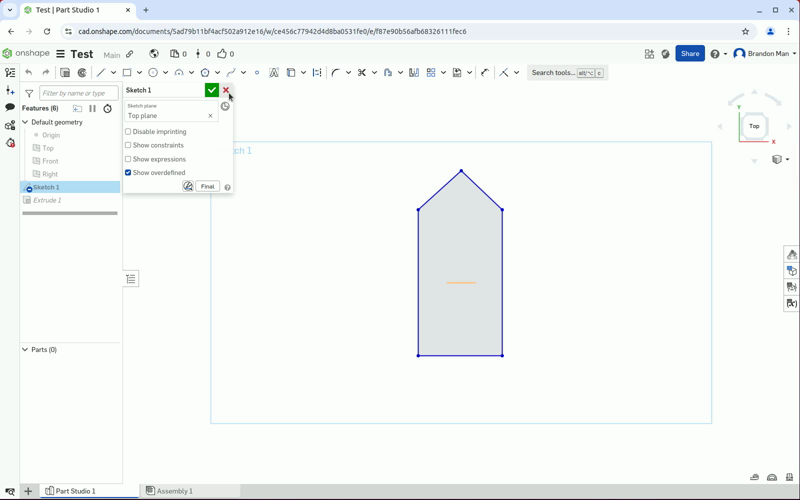
click(229, 92)
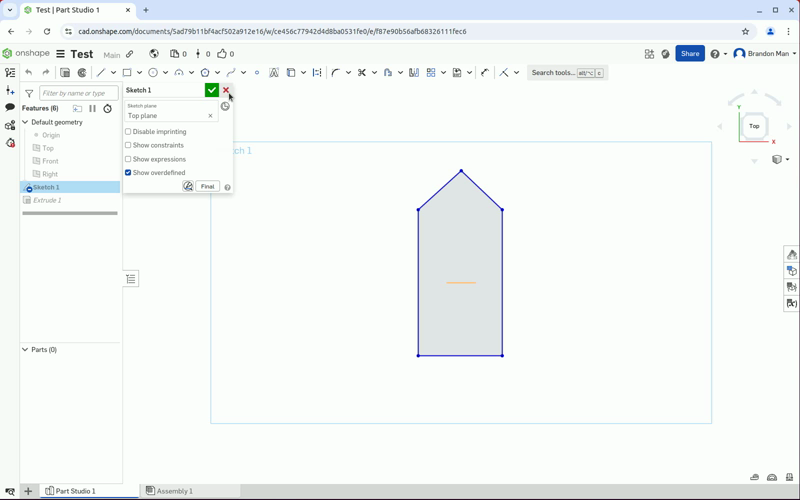
key(shift+s)
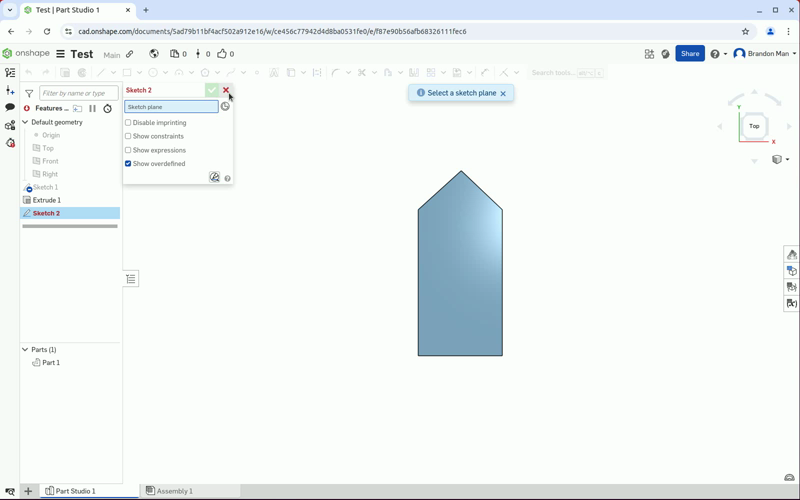
mouse_move(73, 150)
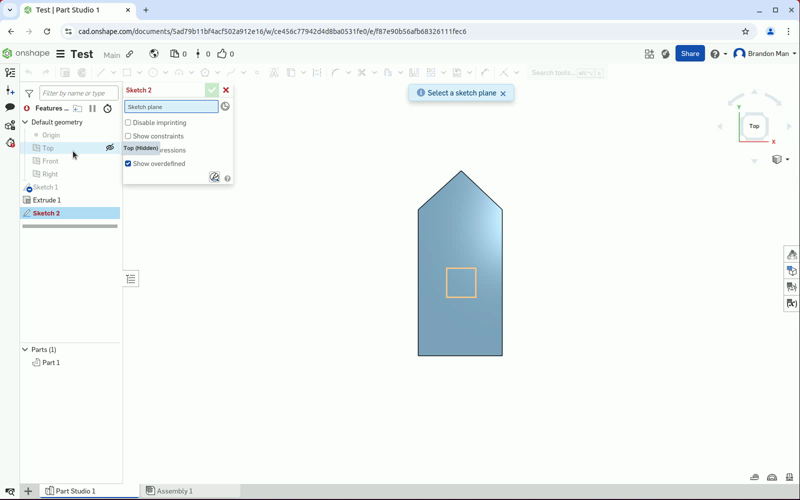
click(73, 150)
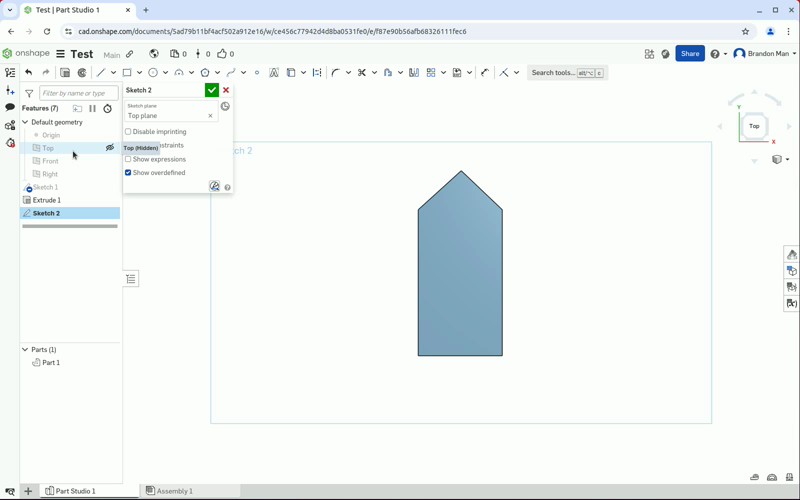
mouse_move(73, 352)
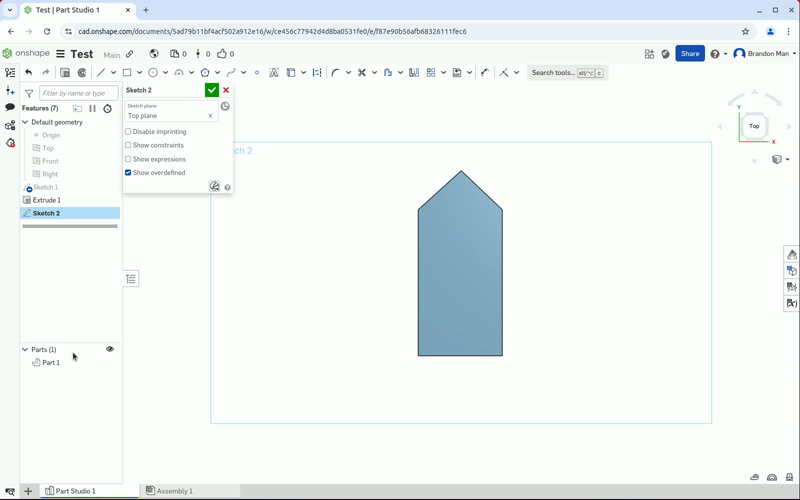
key(y)
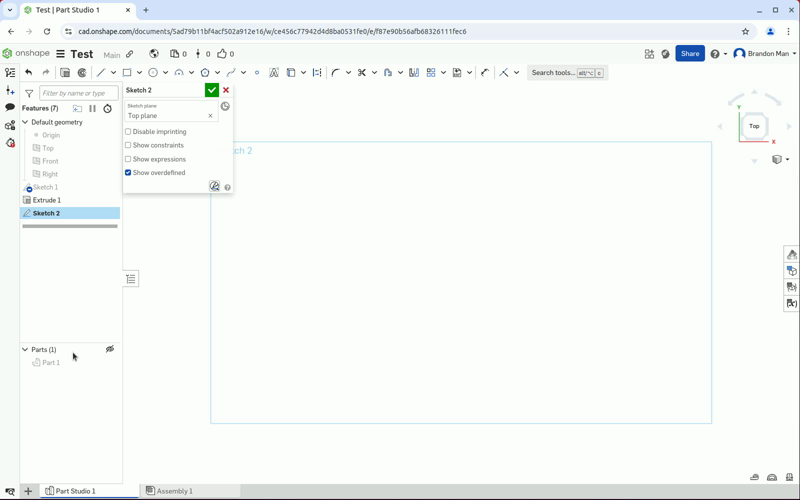
key(l)
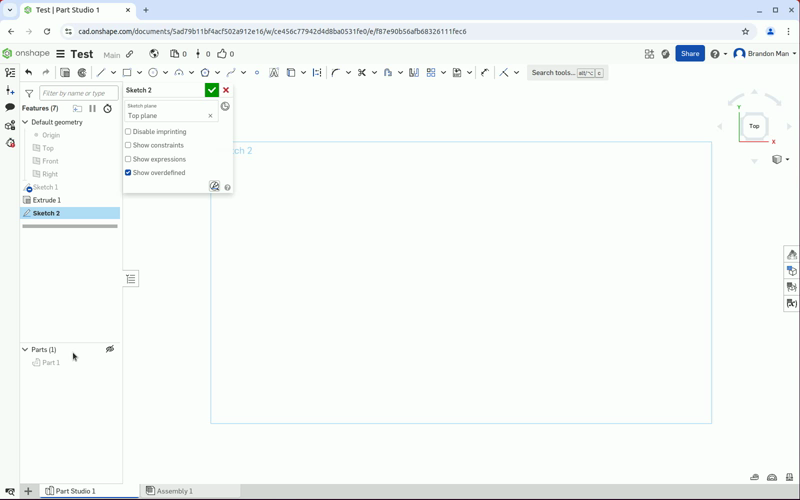
key_down(shift)
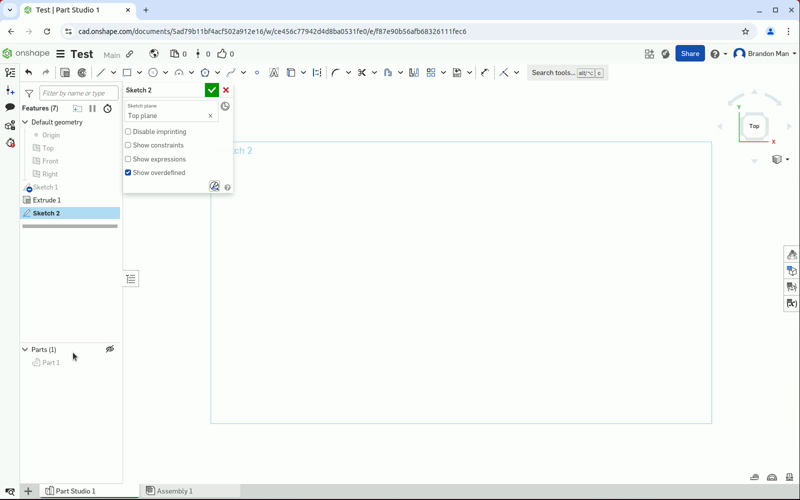
mouse_move(436, 337)
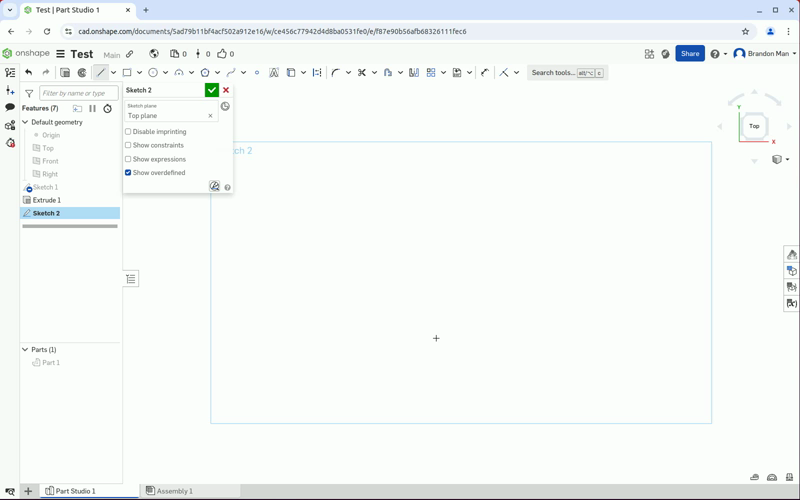
click(436, 337)
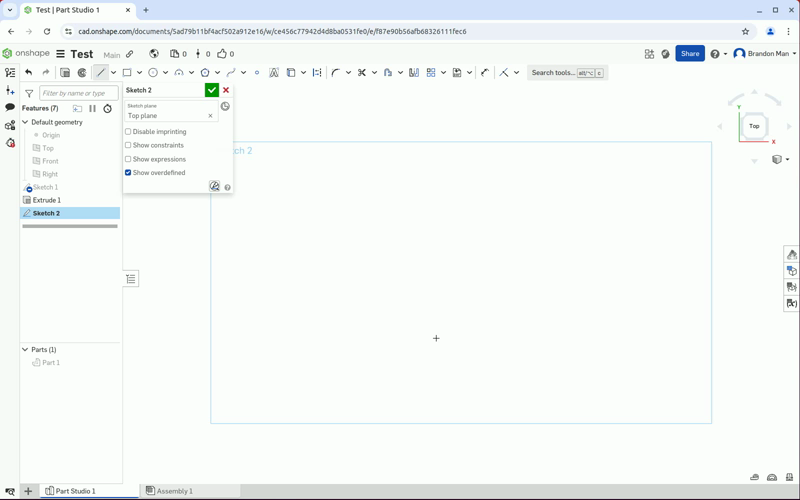
key_up(shift)
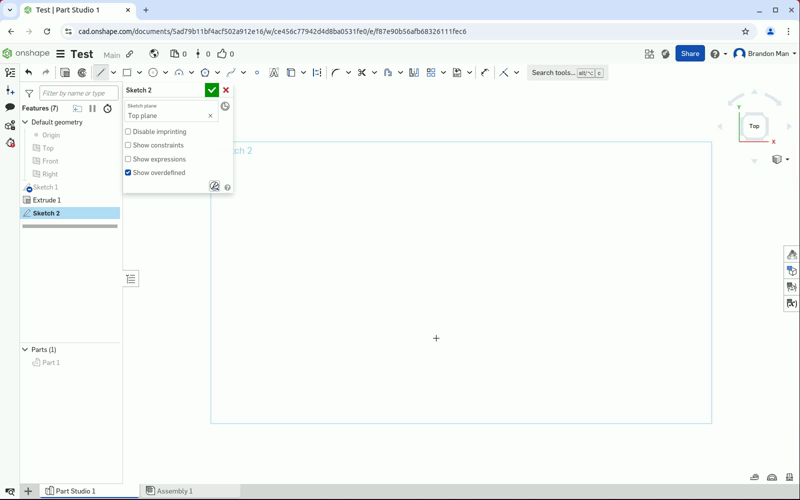
key_down(shift)
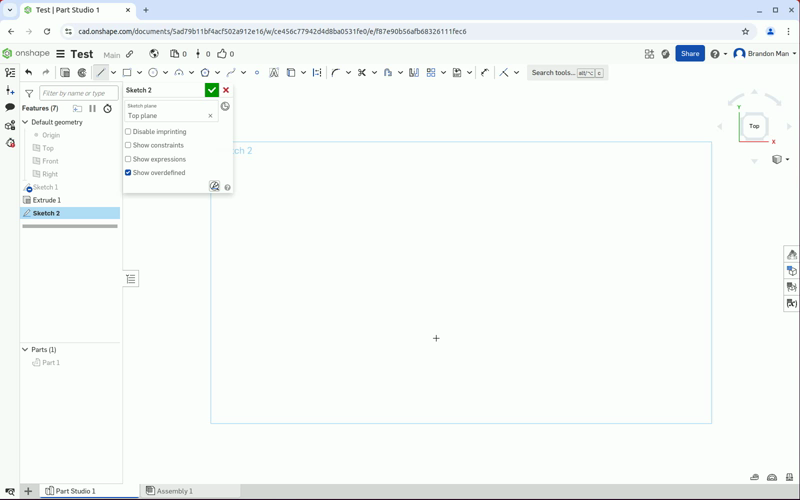
mouse_move(466, 337)
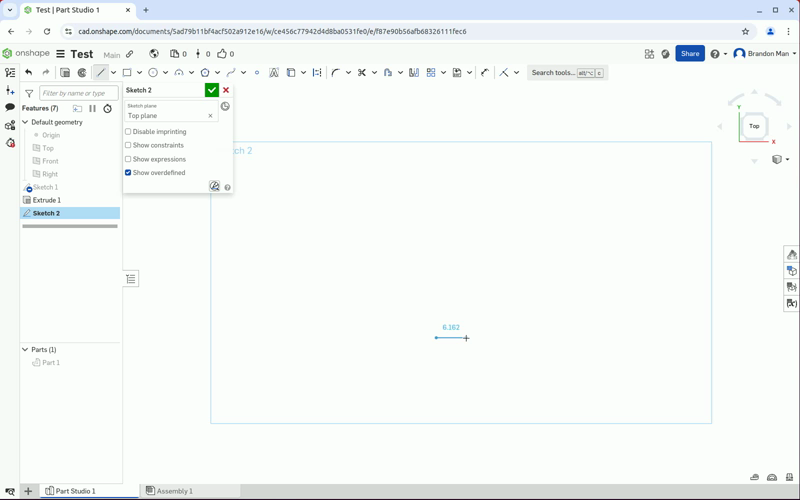
mouse_move(486, 337)
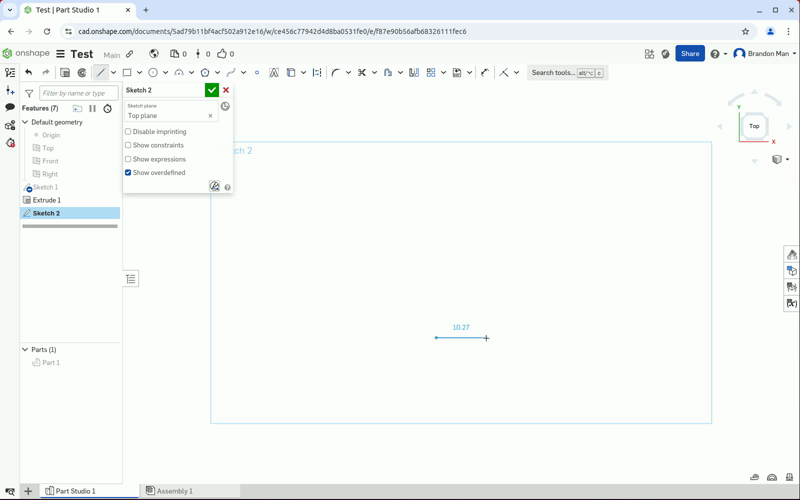
click(486, 337)
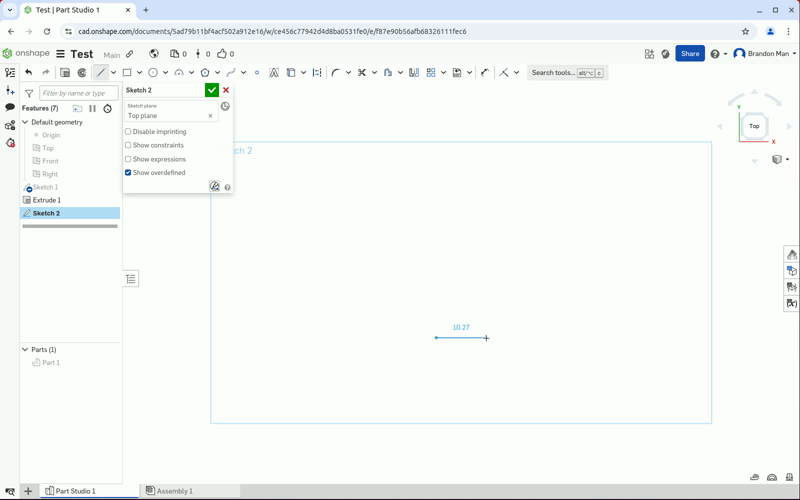
key_up(shift)
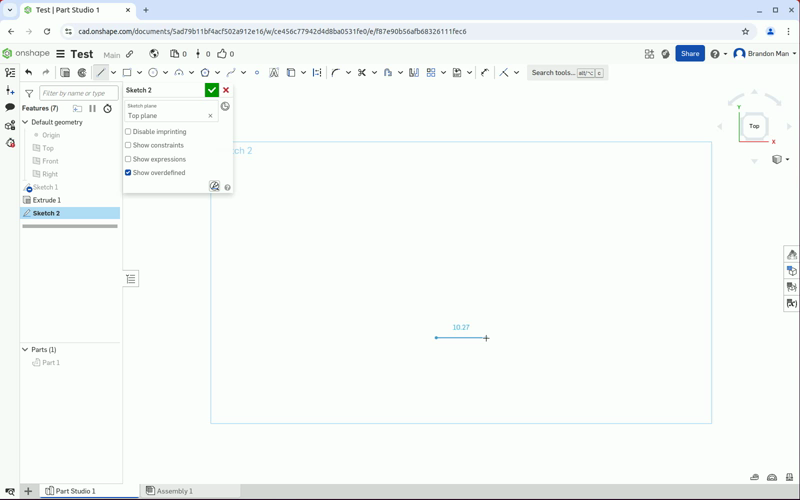
key_down(shift)
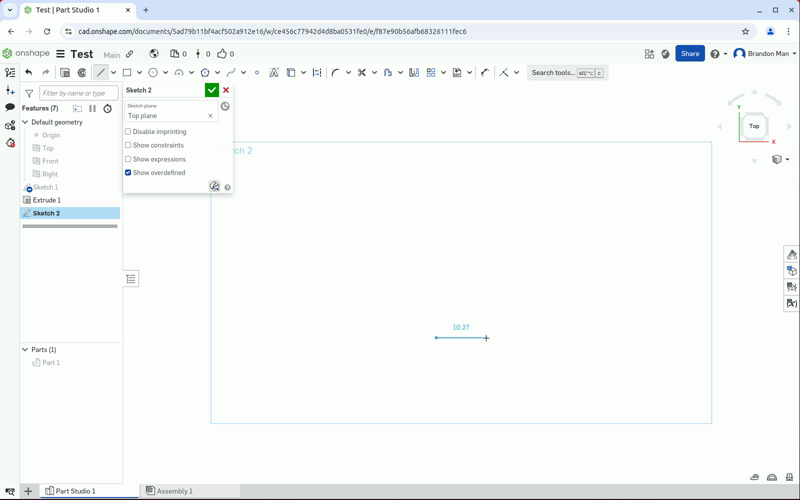
mouse_move(486, 212)
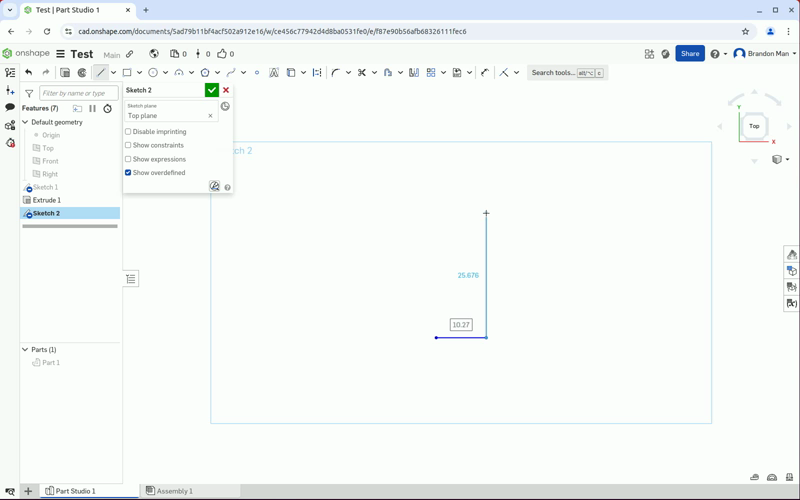
click(486, 212)
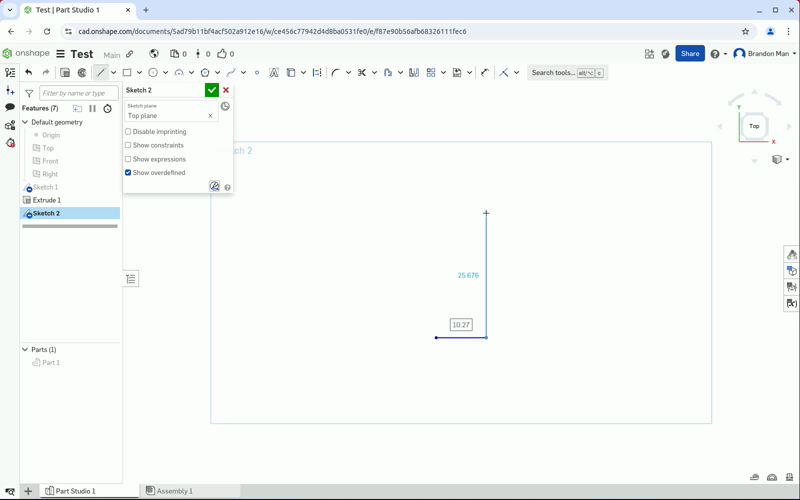
key_up(shift)
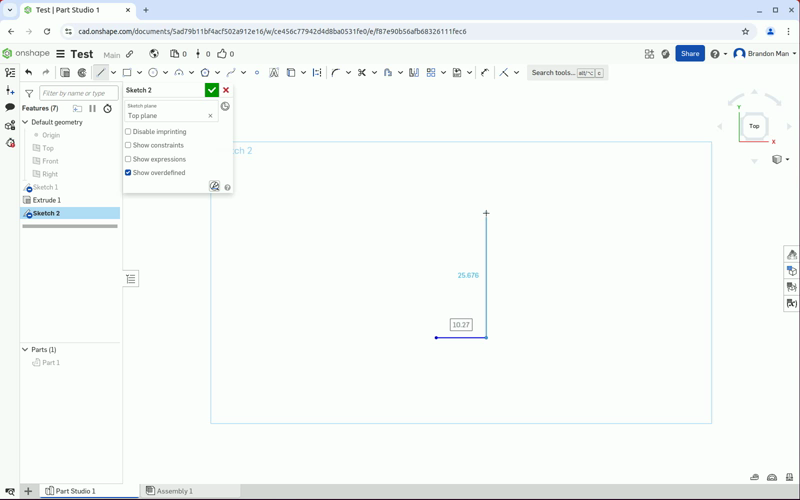
key_down(shift)
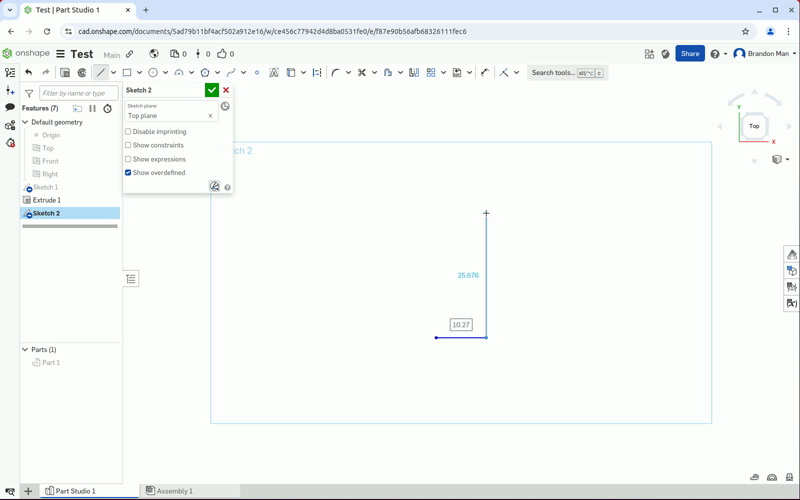
mouse_move(516, 212)
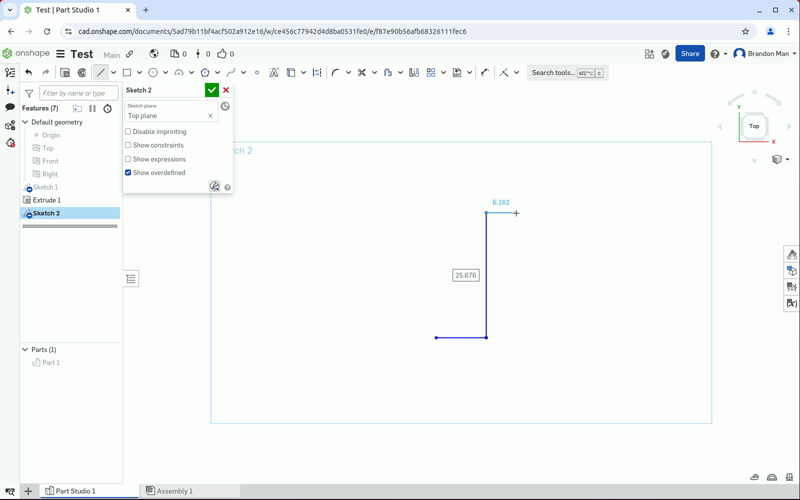
mouse_move(436, 212)
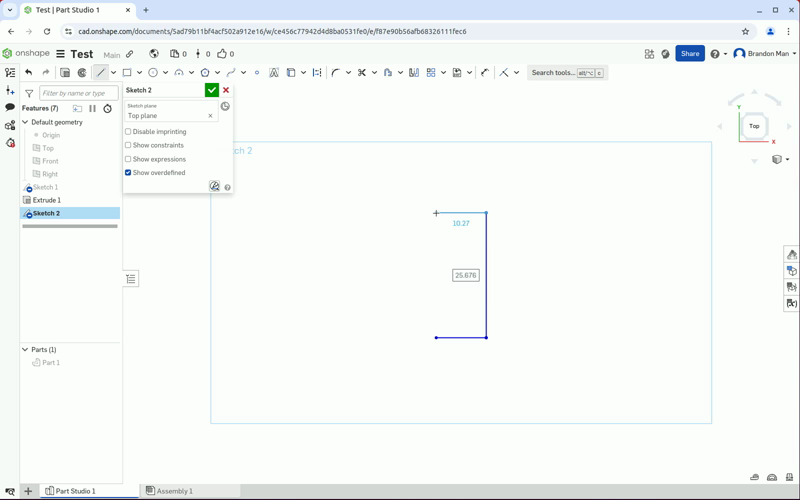
click(436, 212)
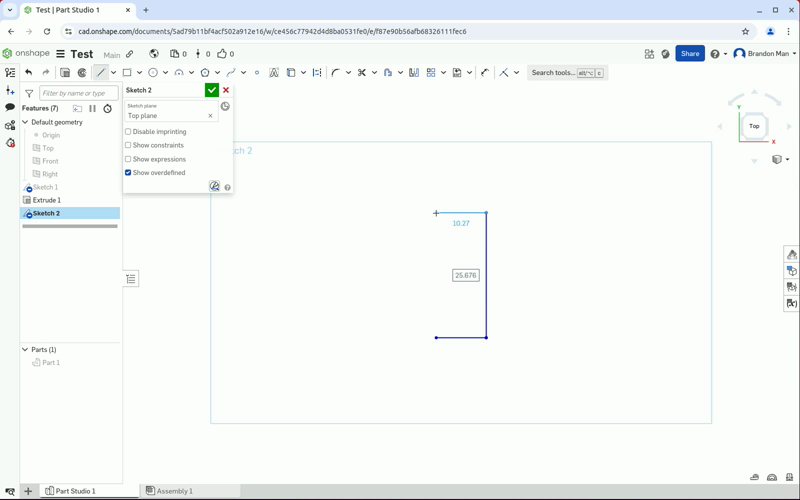
key_up(shift)
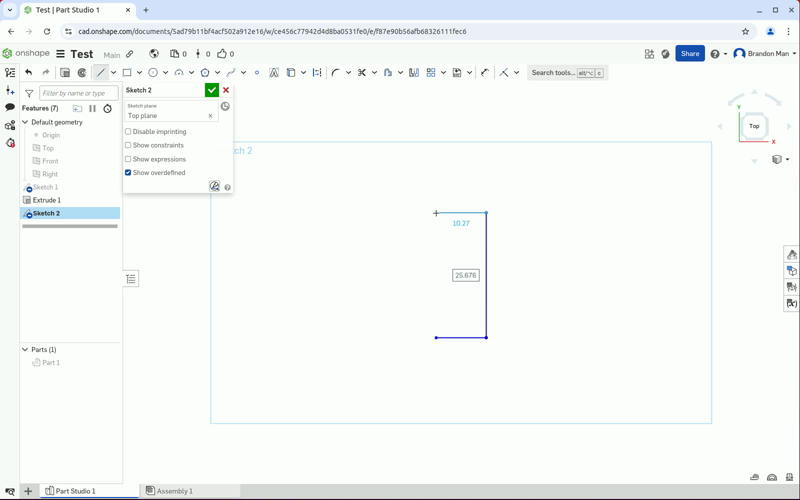
key_down(shift)
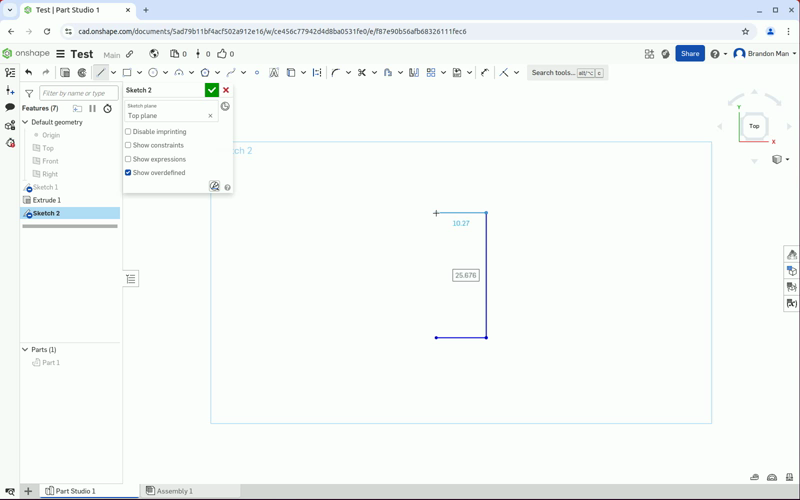
mouse_move(436, 337)
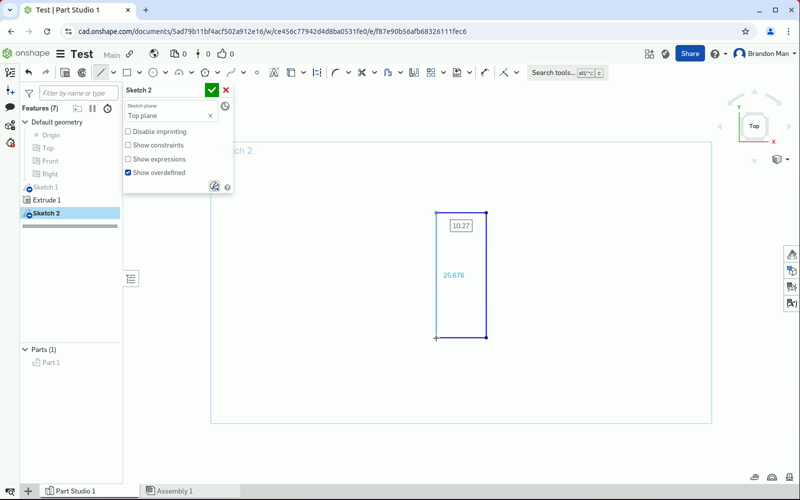
key_up(shift)
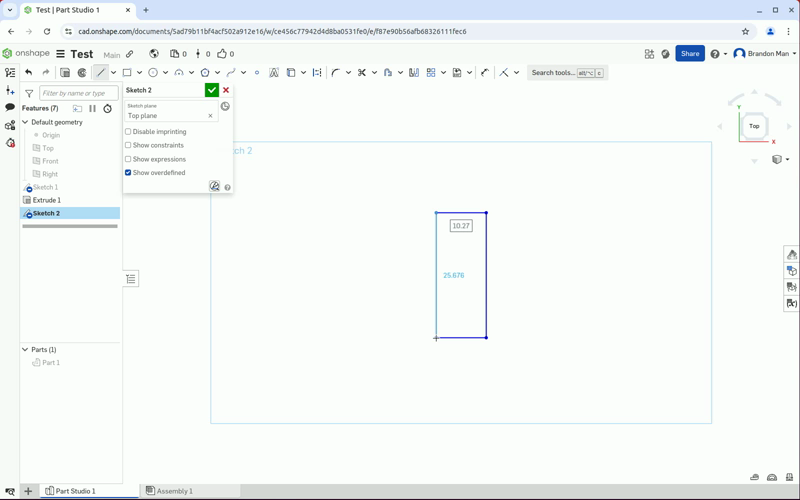
click(436, 337)
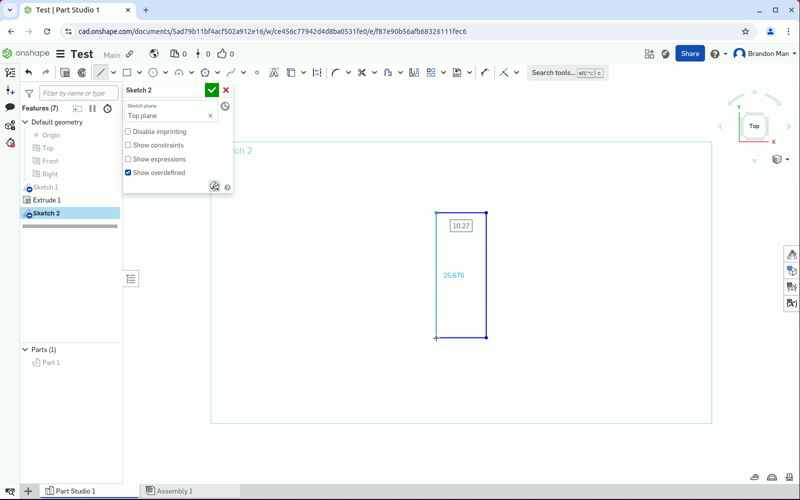
key(esc)
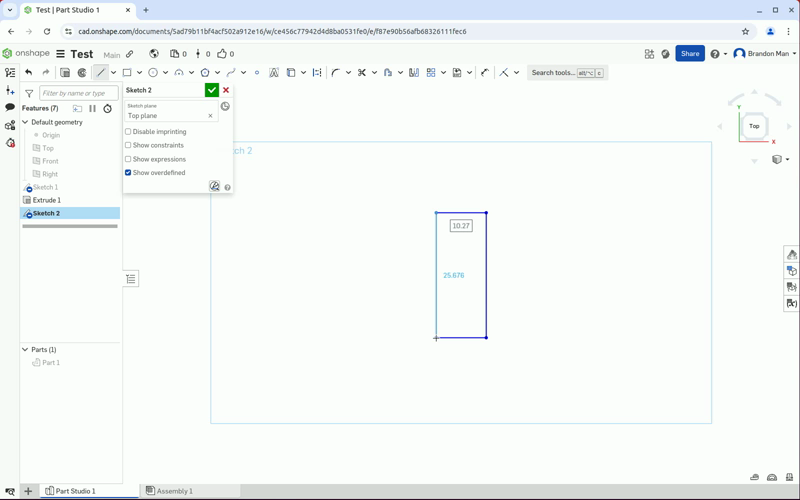
mouse_move(452, 217)
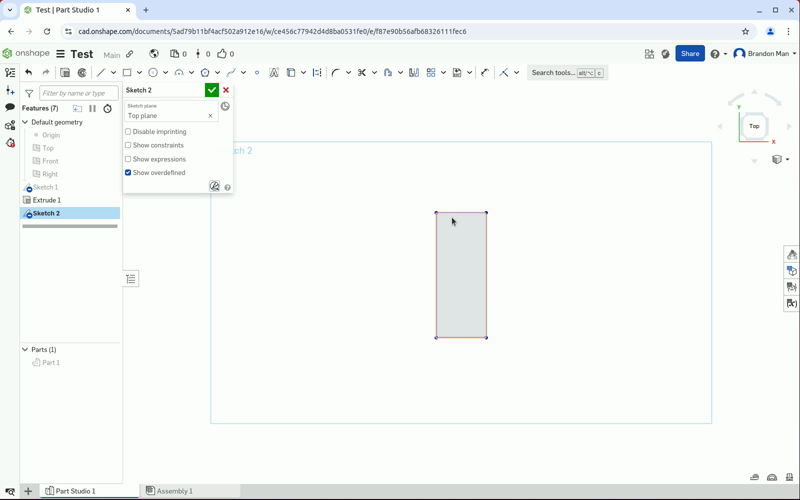
click(452, 217)
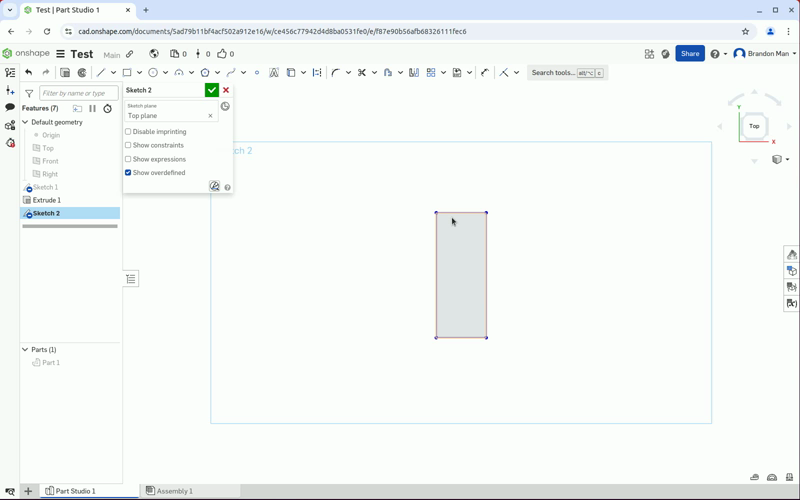
mouse_move(73, 352)
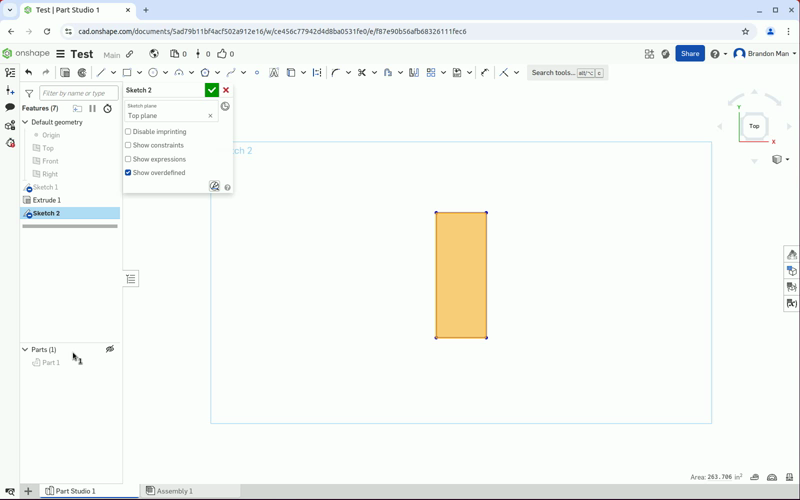
key(shift+y)
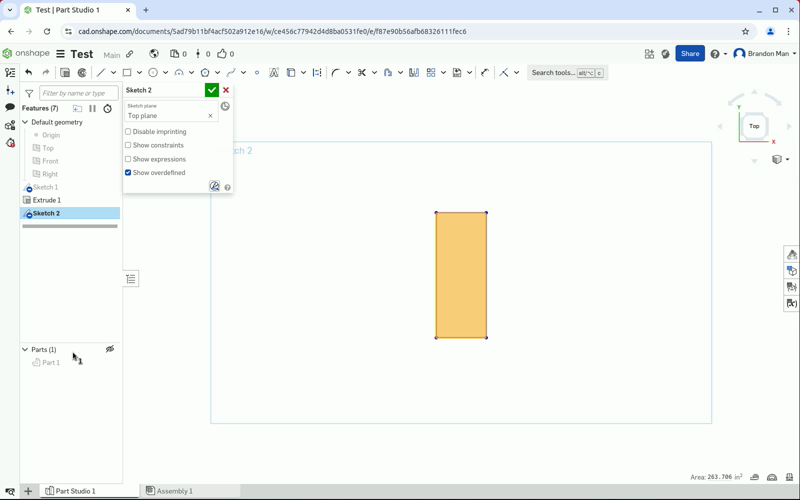
key(shift+e)
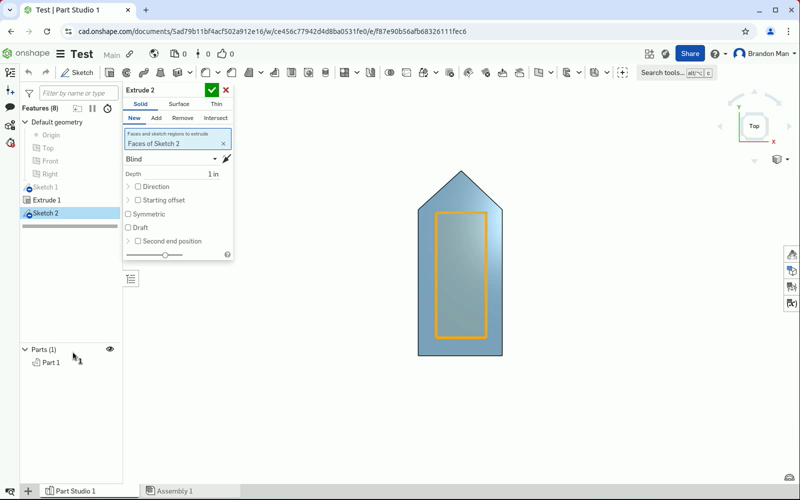
mouse_move(143, 106)
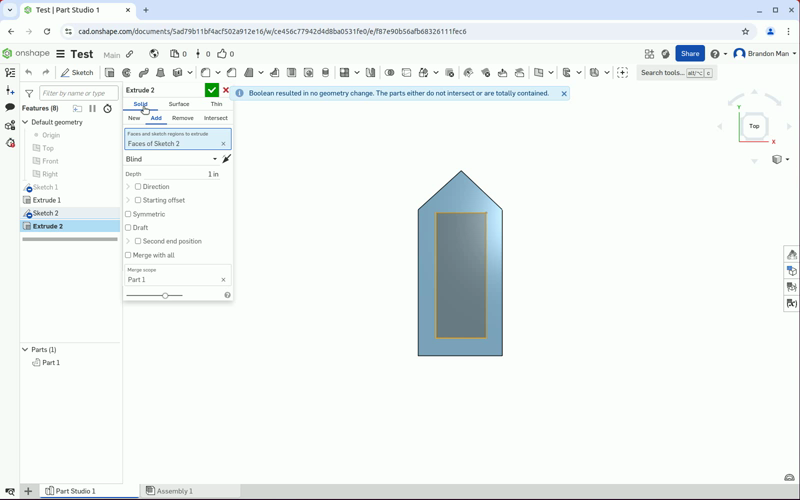
click(143, 106)
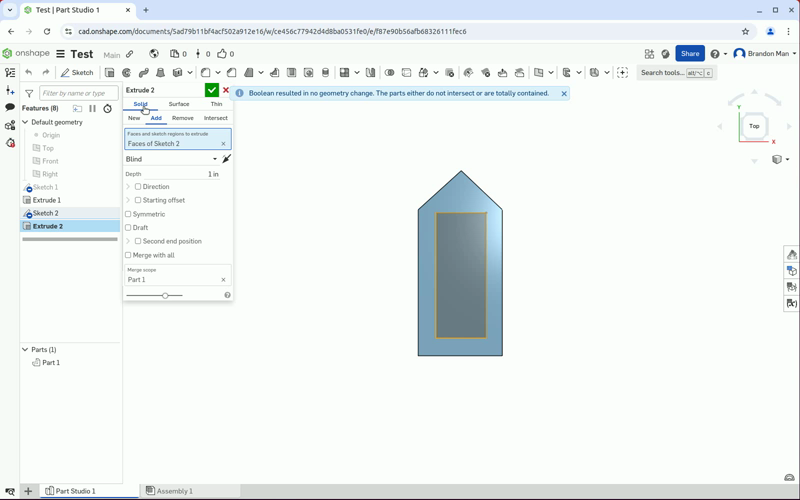
mouse_move(137, 120)
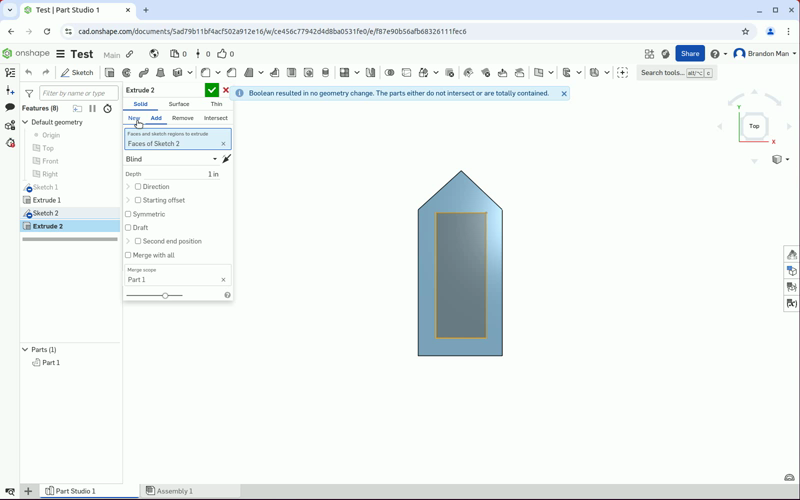
click(137, 120)
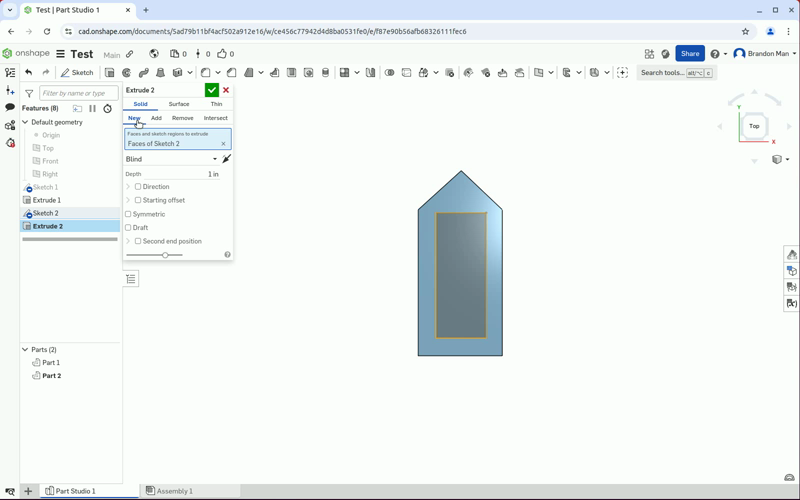
key(tab, 4)
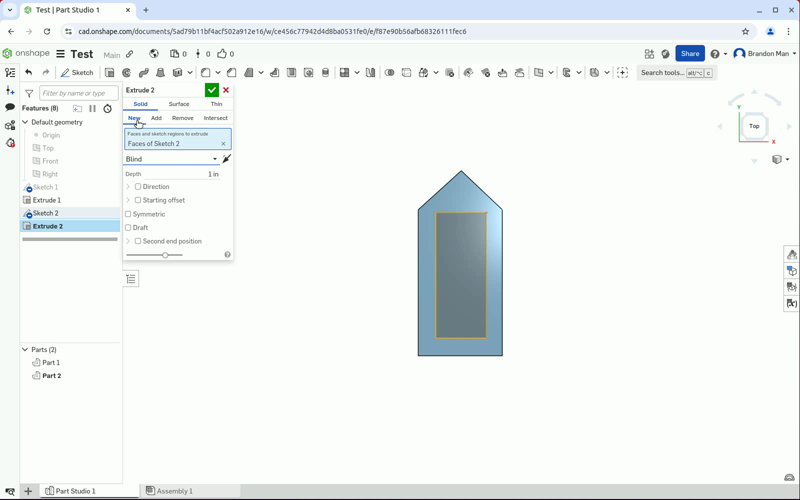
text(10.832)
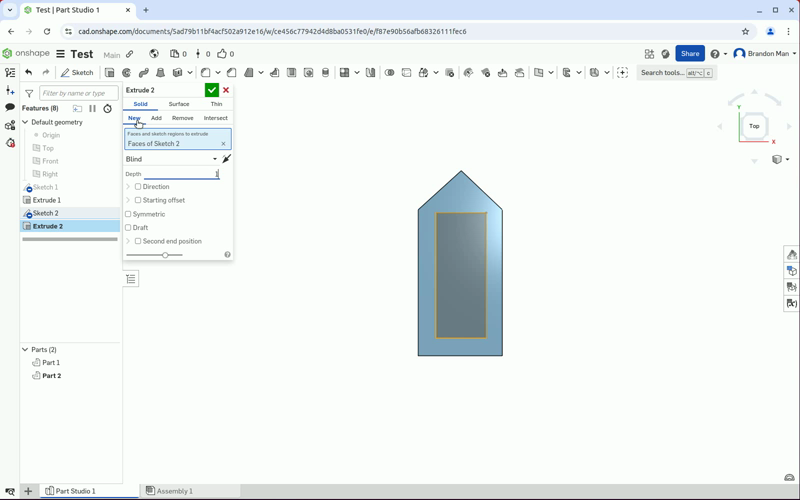
key(enter)
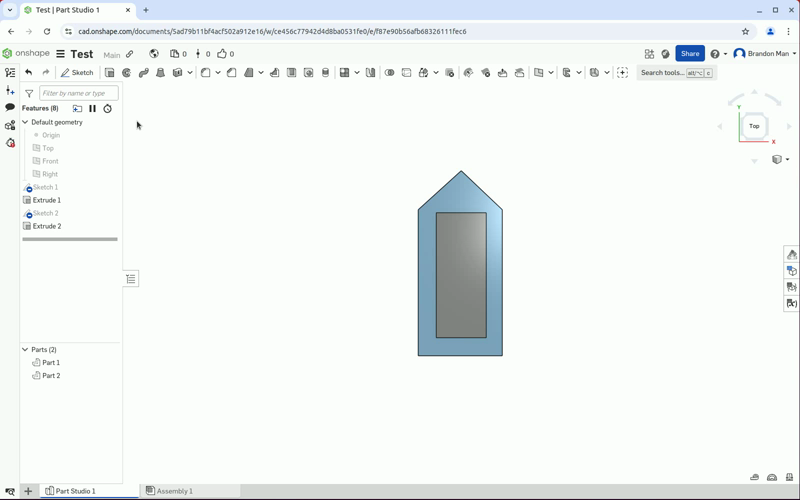
key(shift+h)
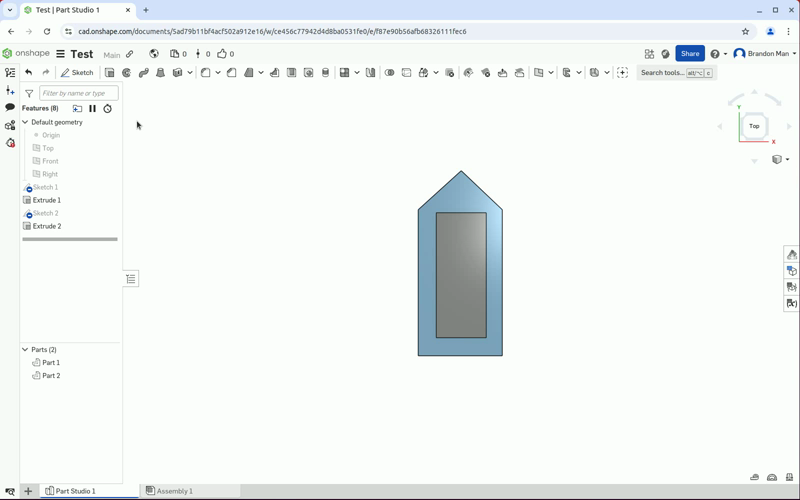
key(shift+h)
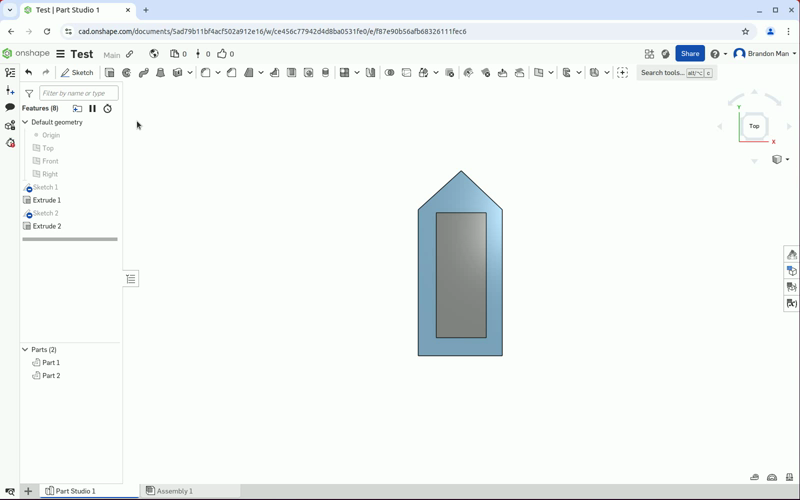
mouse_move(73, 189)
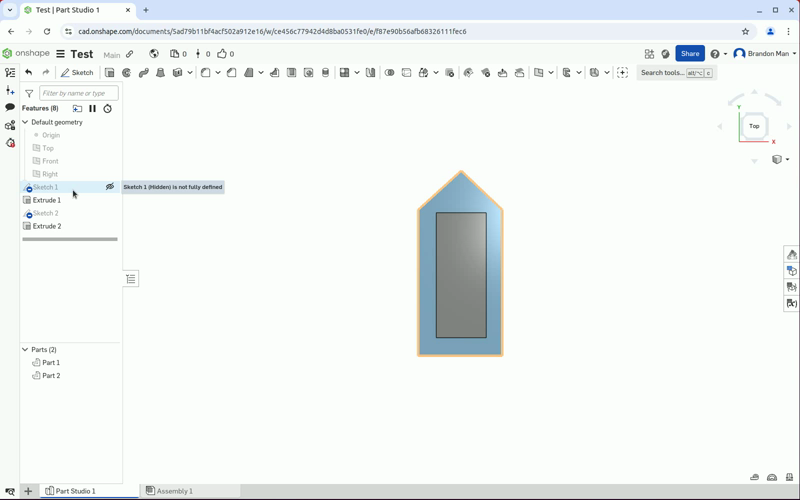
click(73, 189)
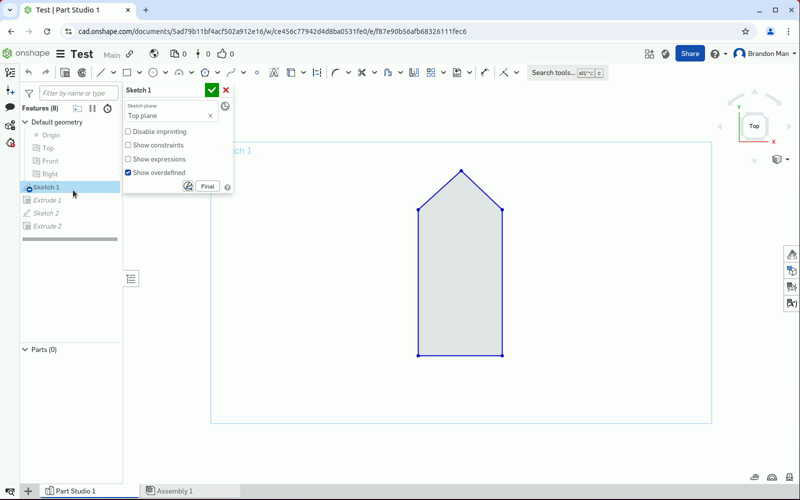
mouse_move(229, 92)
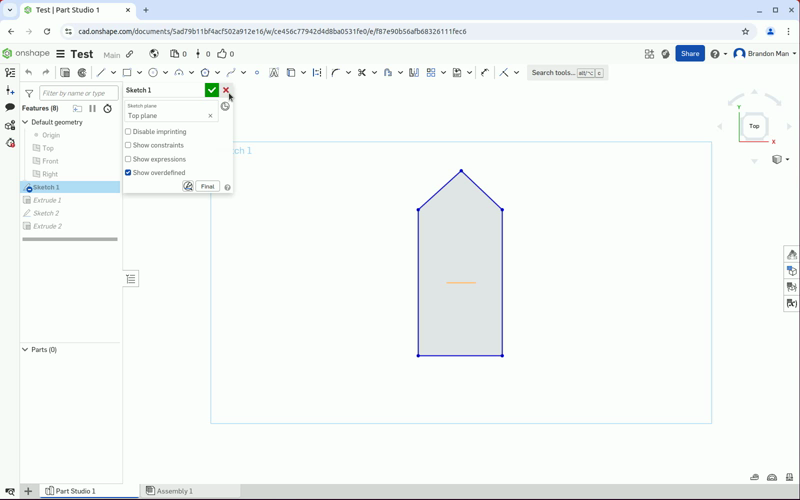
click(229, 92)
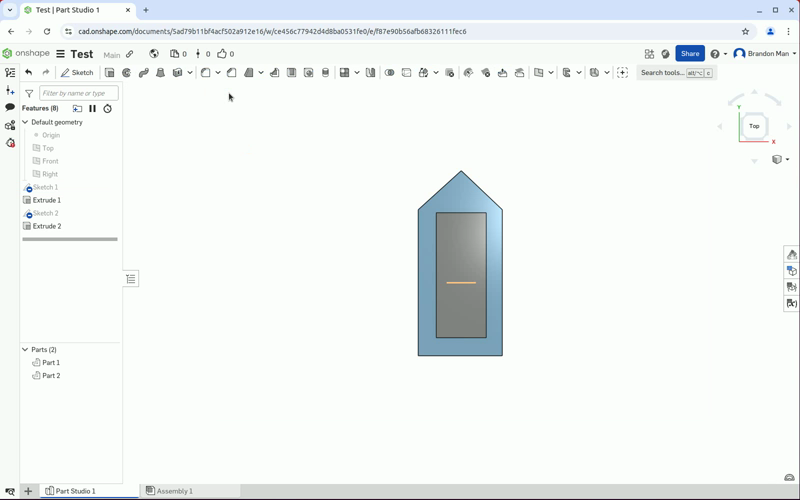
mouse_move(541, 75)
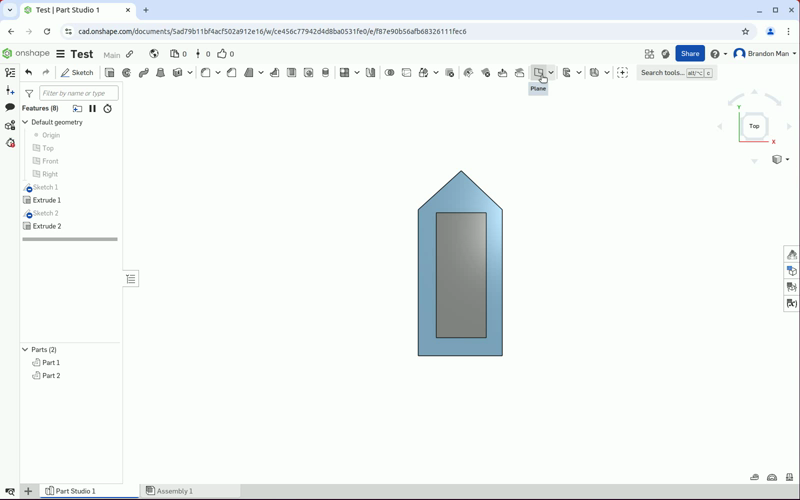
click(541, 75)
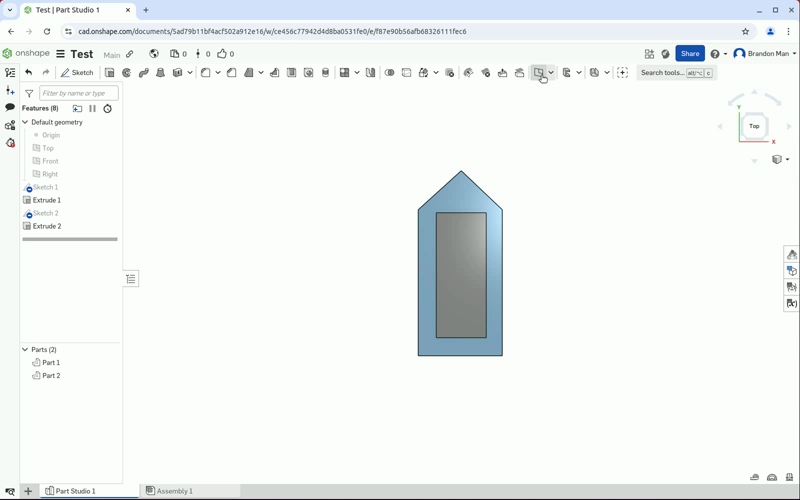
mouse_move(73, 150)
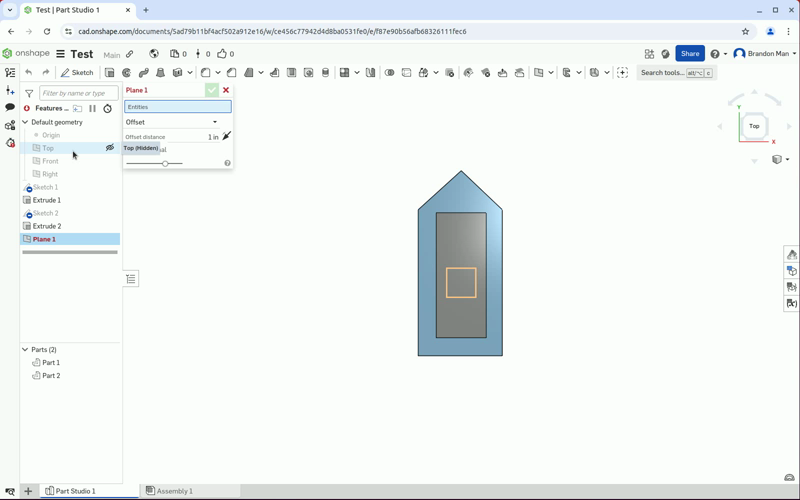
click(73, 150)
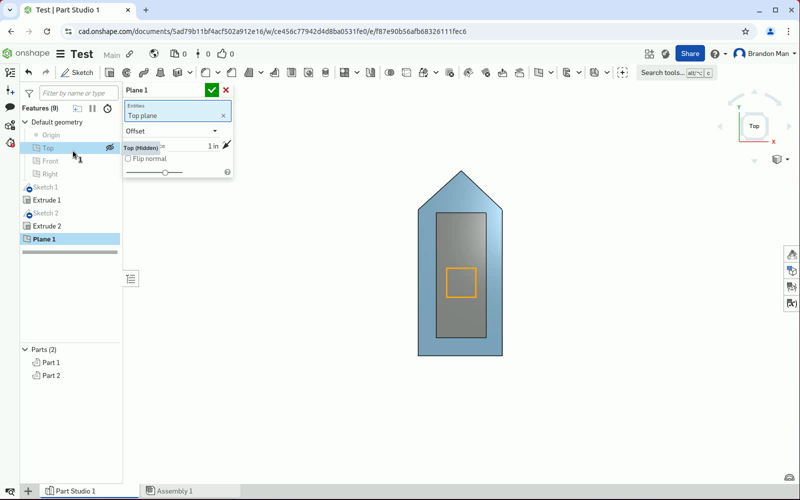
key(tab, 2)
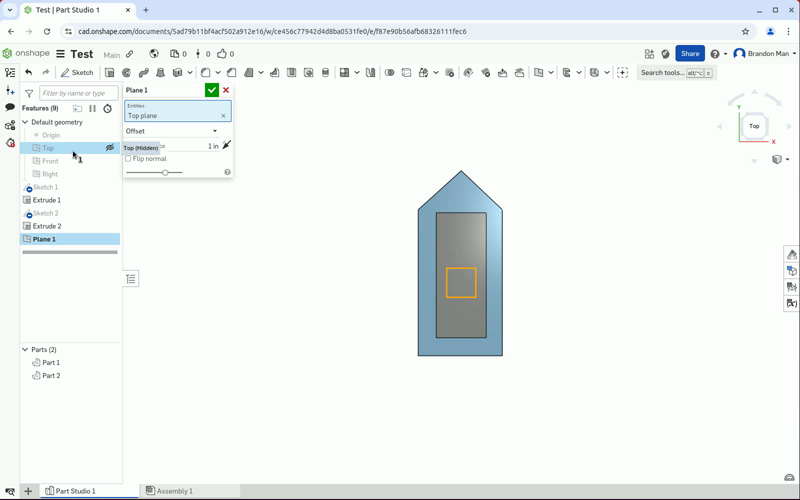
text(10.845)
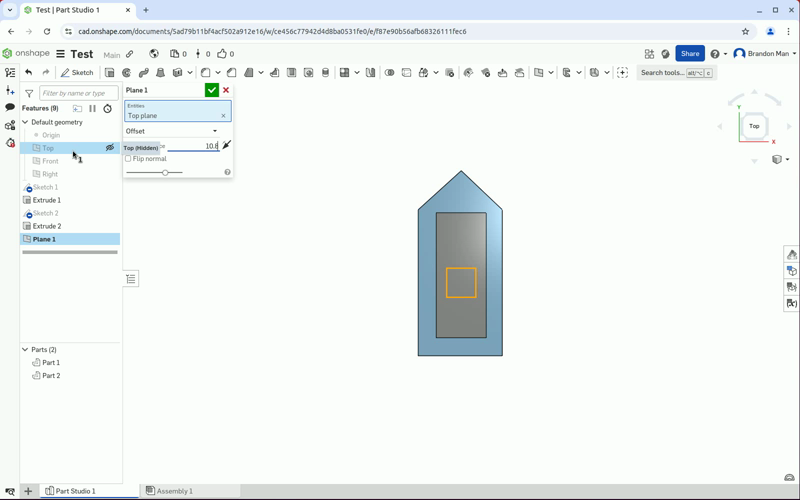
key(enter, 2)
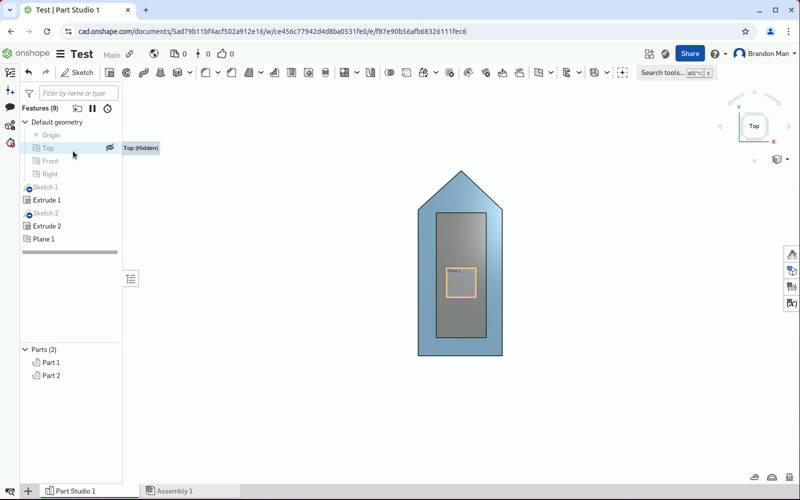
key(shift+s)
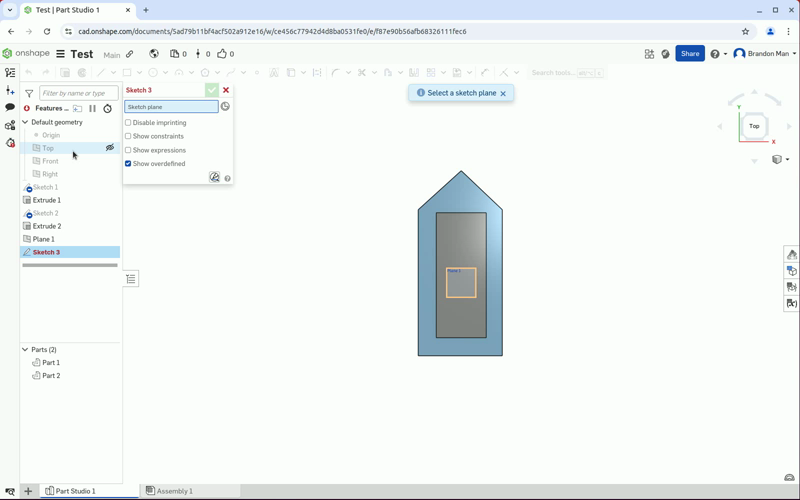
mouse_move(73, 241)
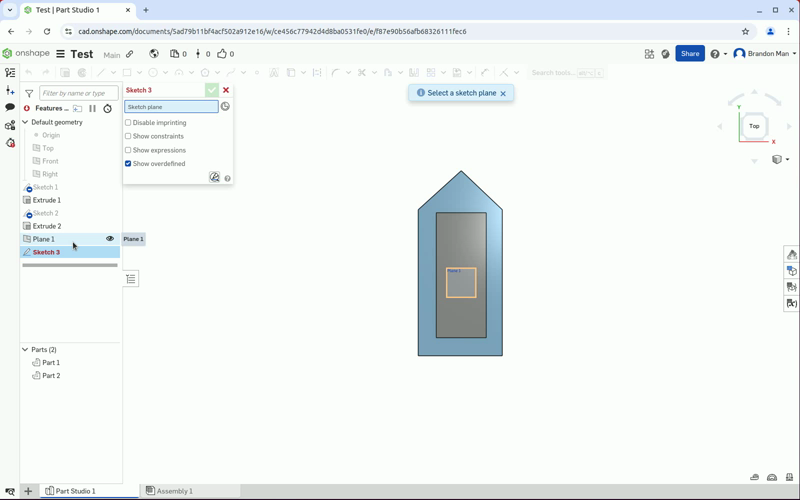
click(73, 241)
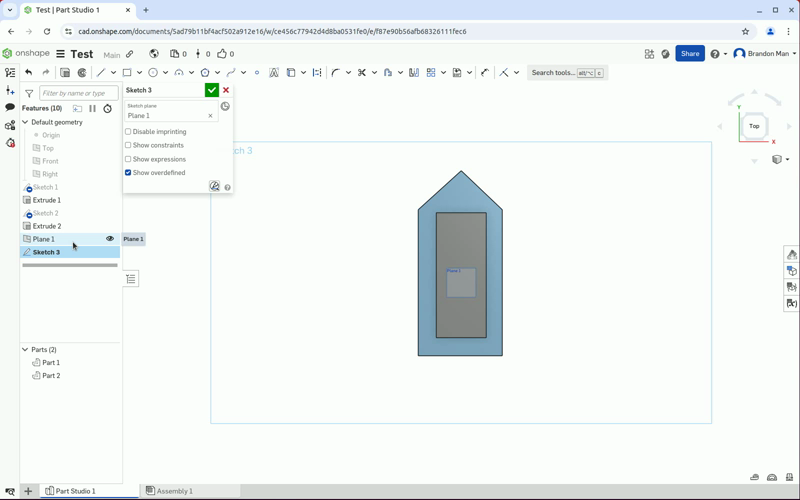
mouse_move(73, 352)
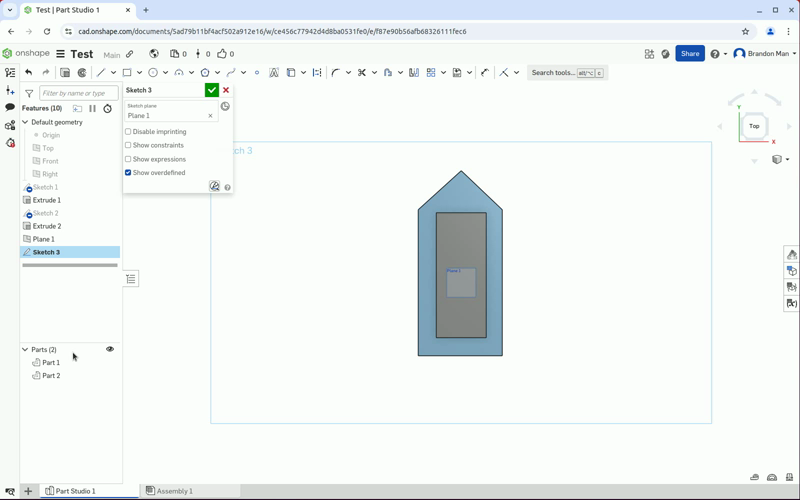
key(y)
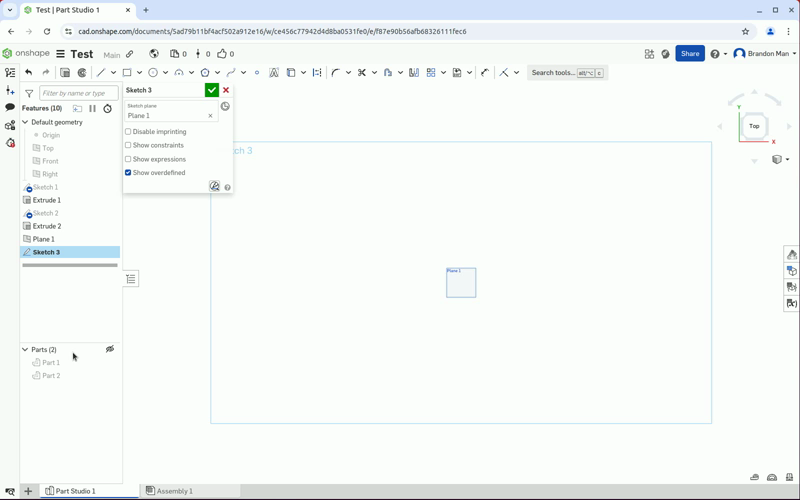
key(c)
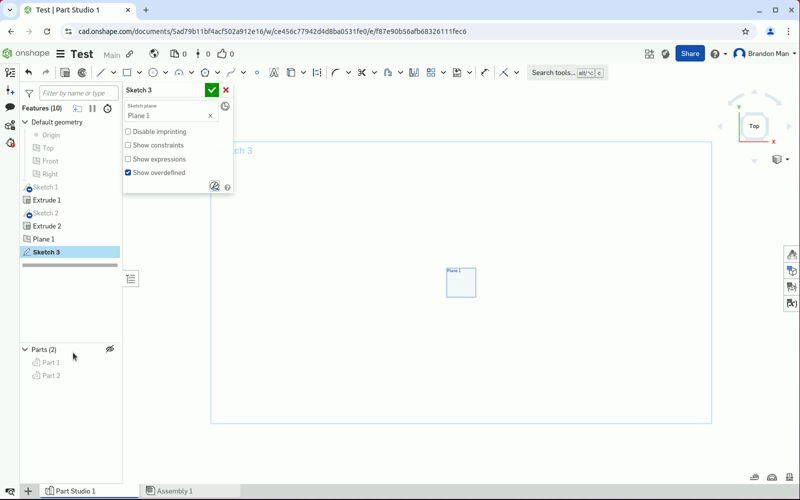
key_down(shift)
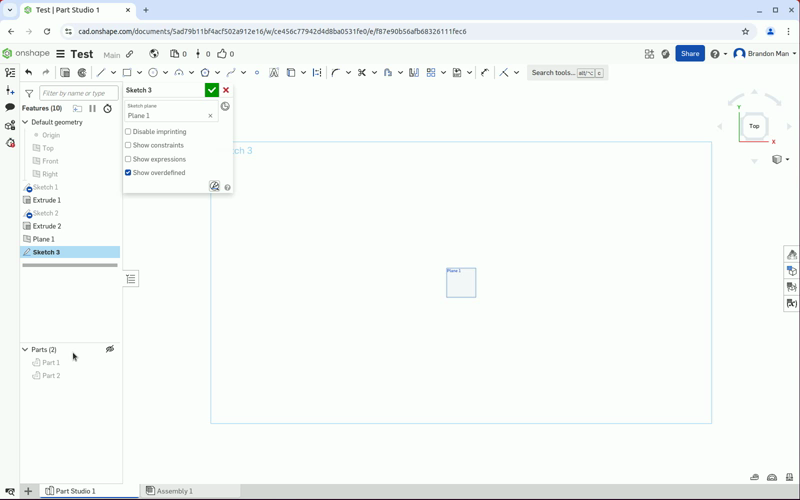
mouse_move(461, 228)
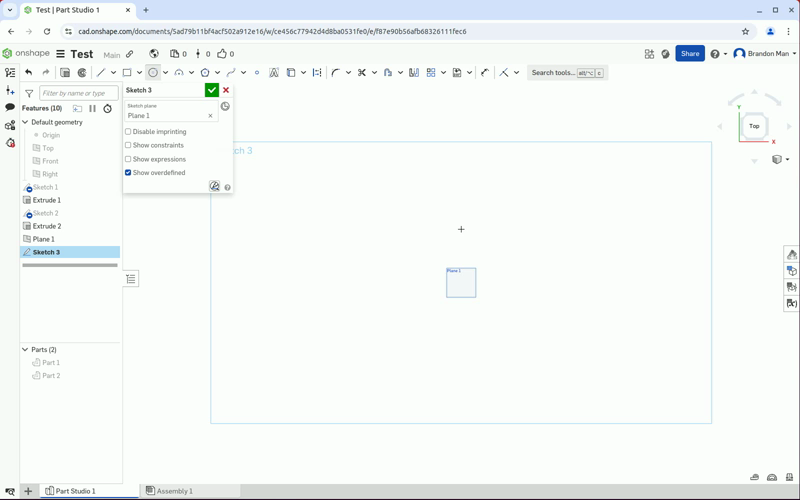
click(461, 228)
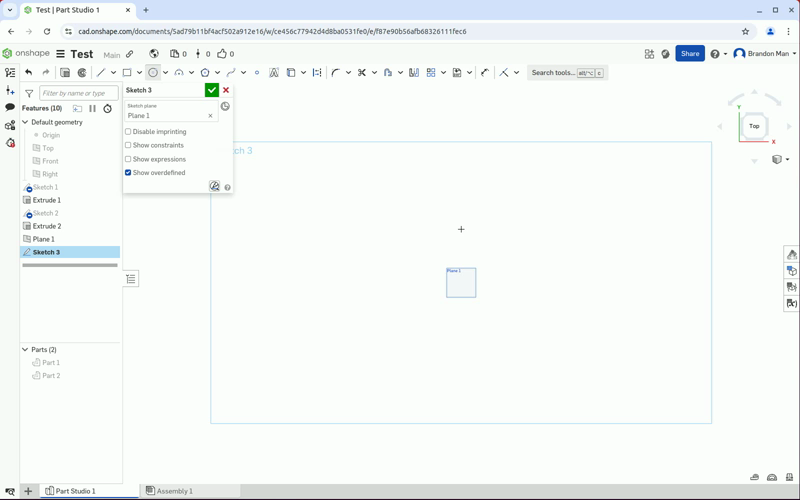
key_up(shift)
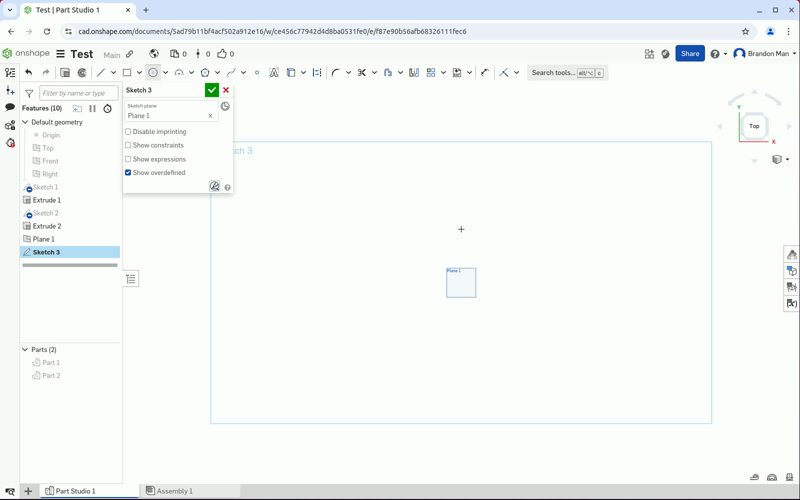
mouse_move(471, 228)
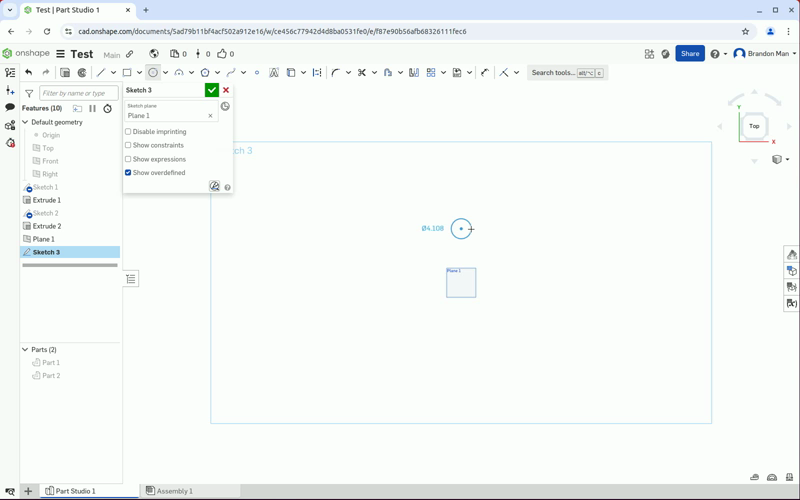
click(471, 228)
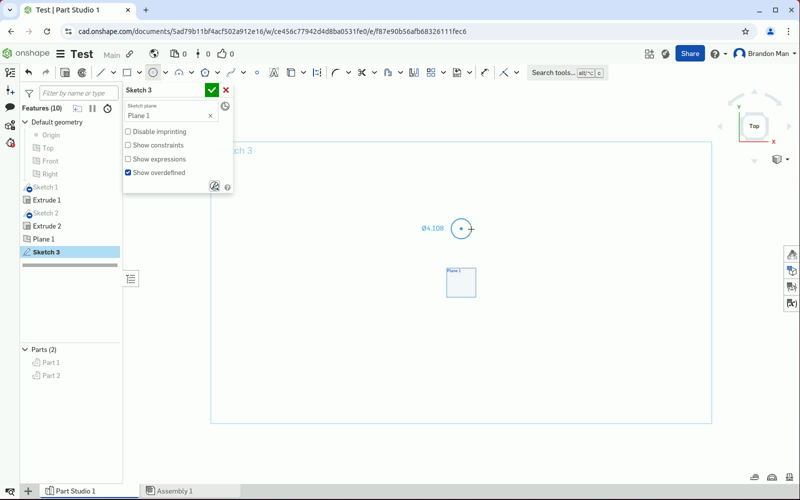
key(esc)
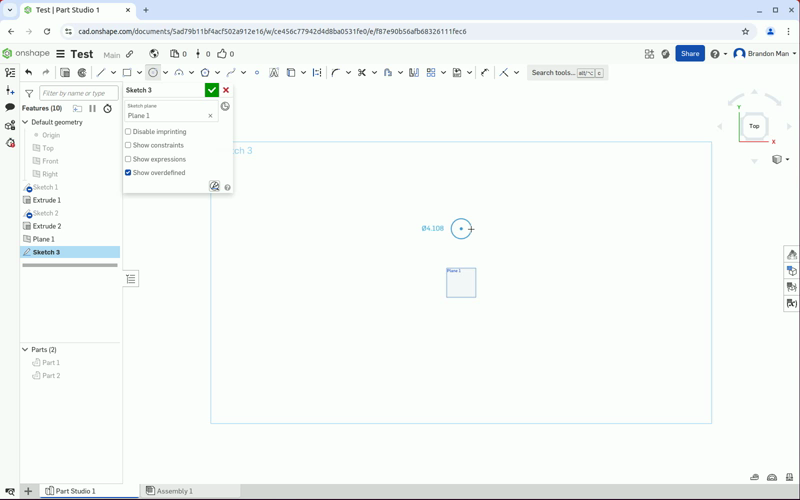
mouse_move(458, 234)
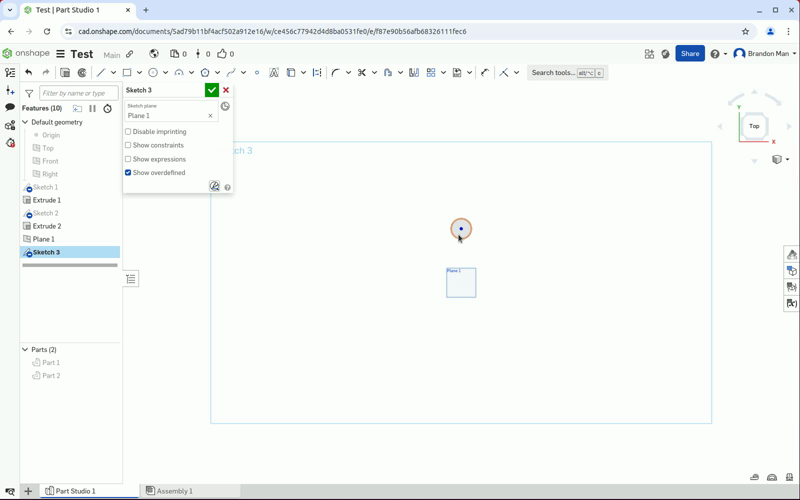
scroll(6)
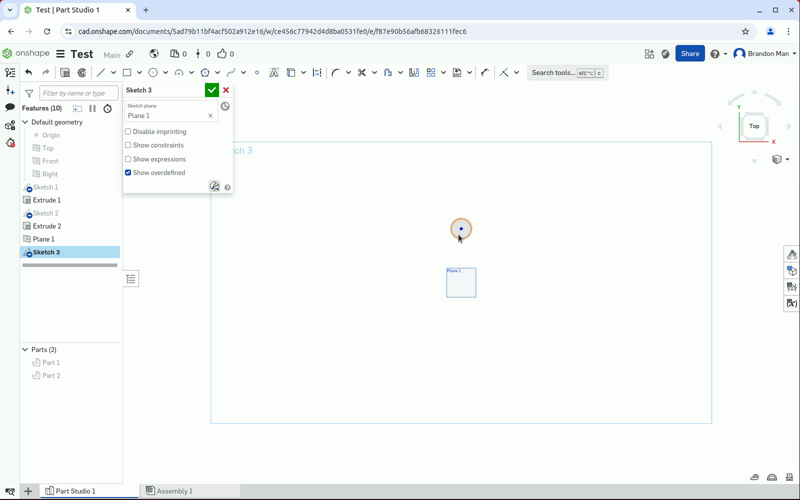
scroll(6)
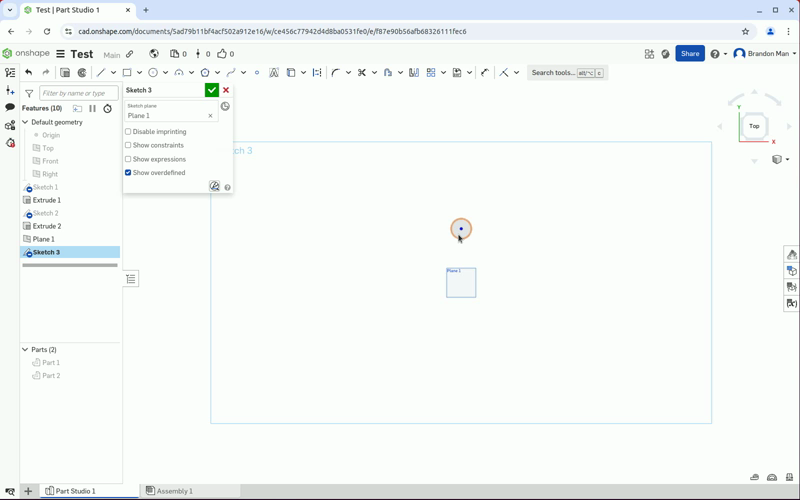
scroll(6)
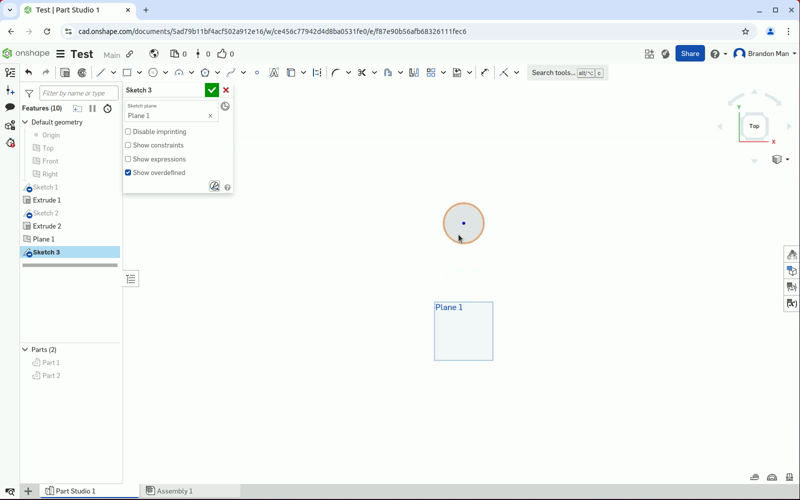
scroll(6)
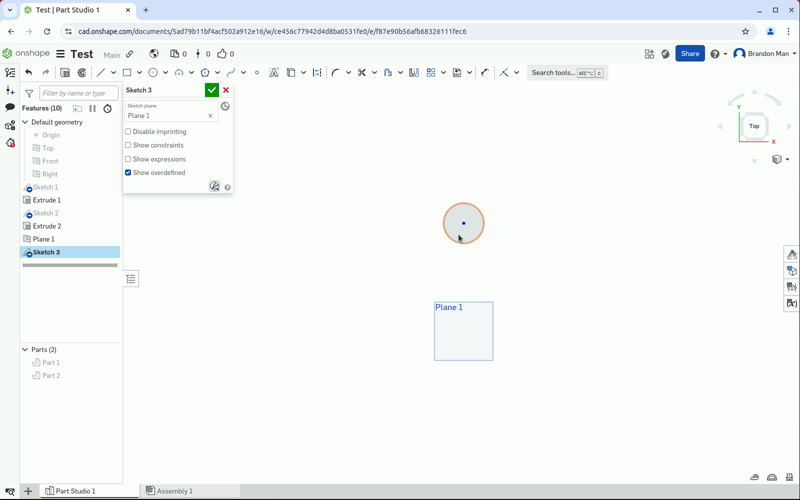
scroll(6)
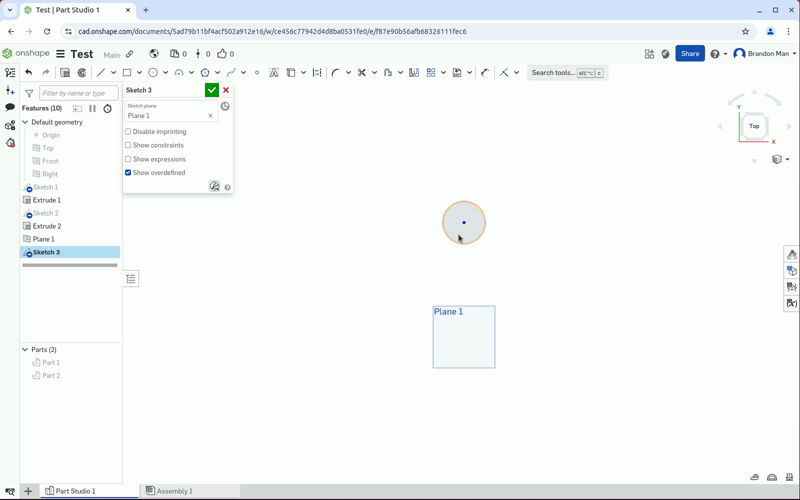
scroll(6)
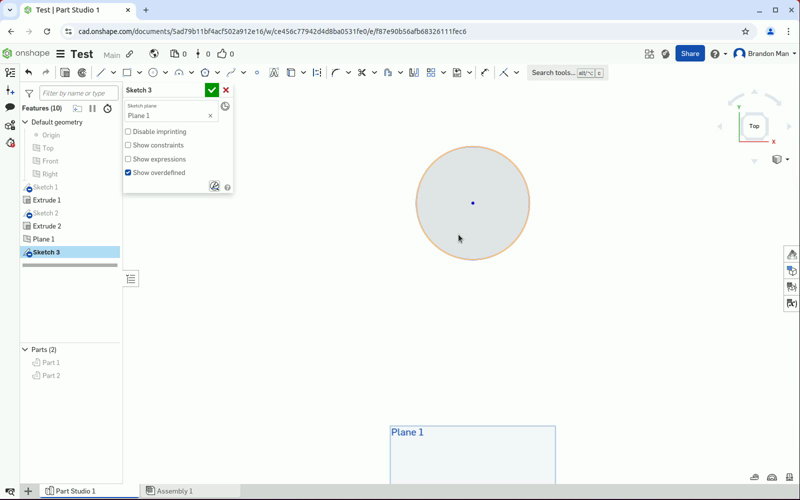
scroll(6)
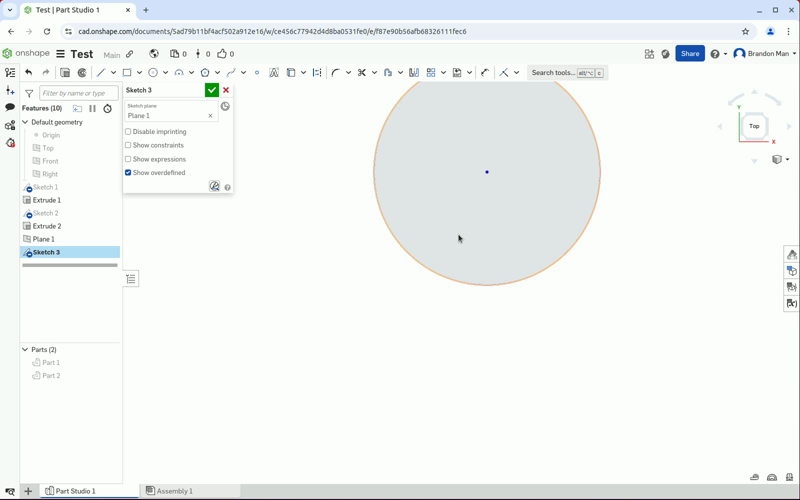
click(458, 234)
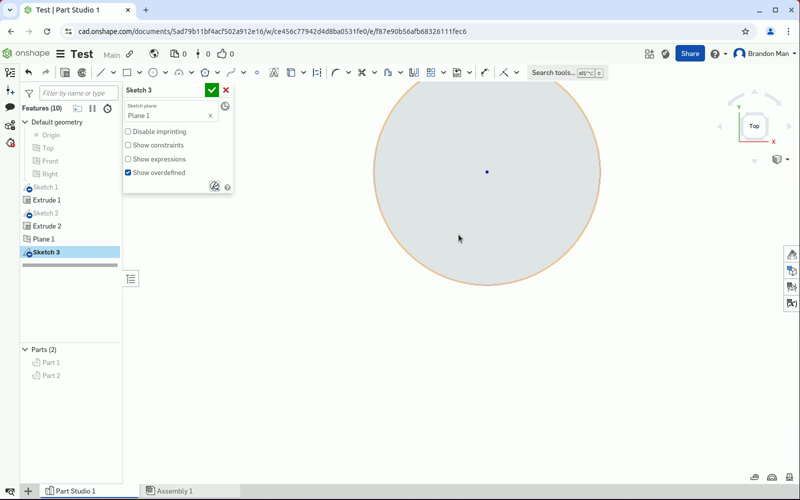
scroll(-6)
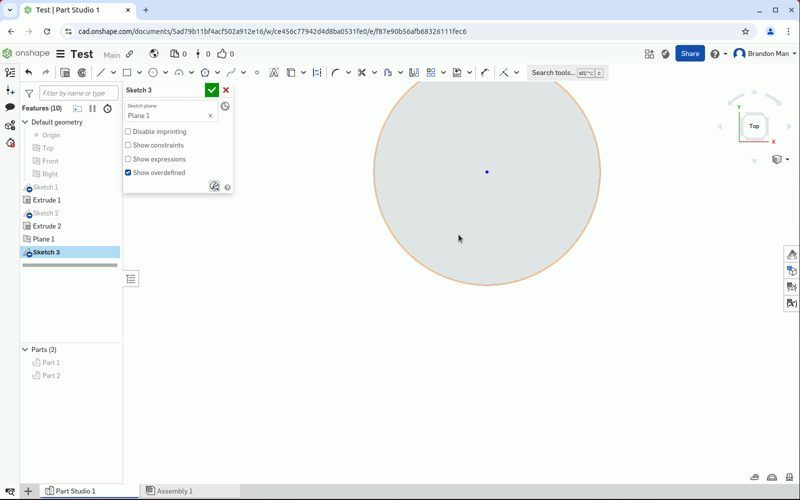
scroll(-6)
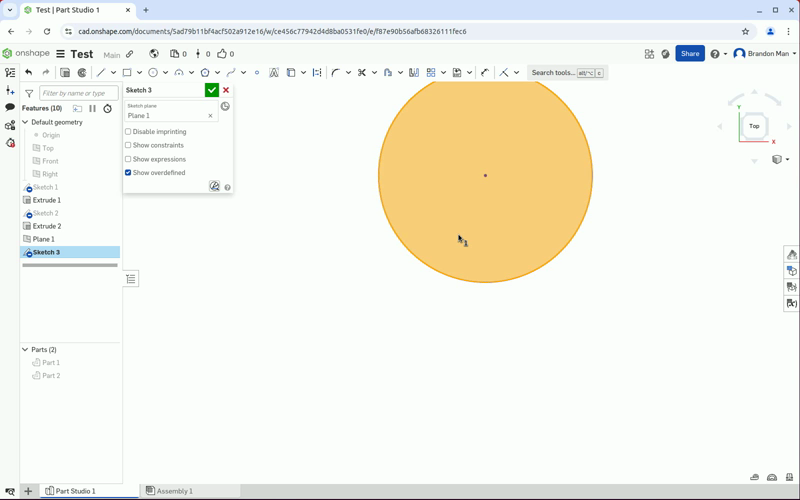
scroll(-6)
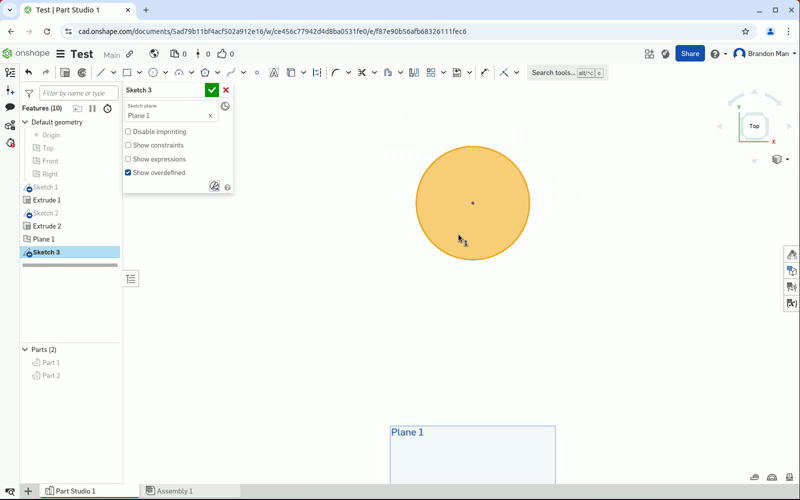
scroll(-6)
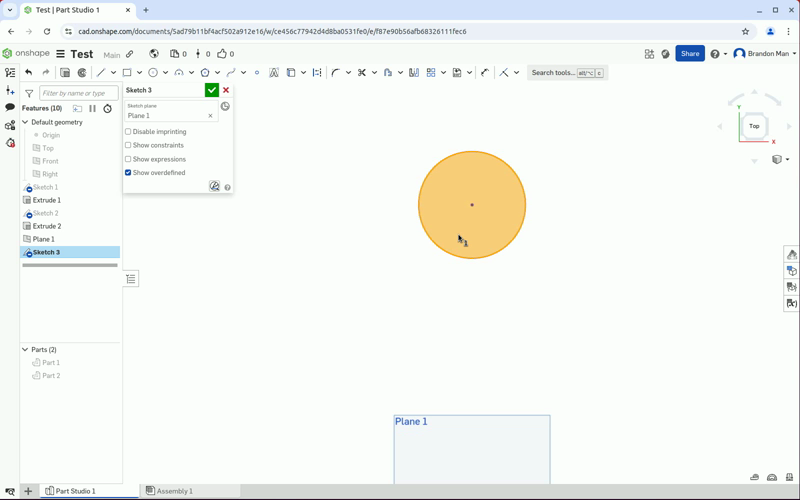
scroll(-6)
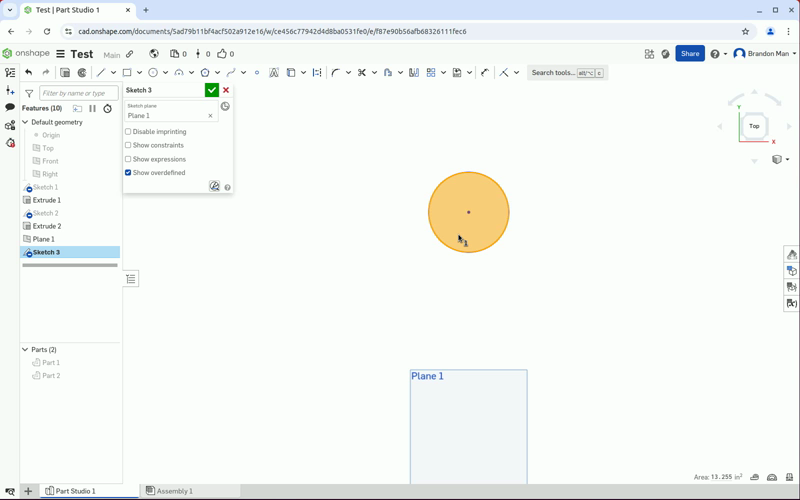
scroll(-6)
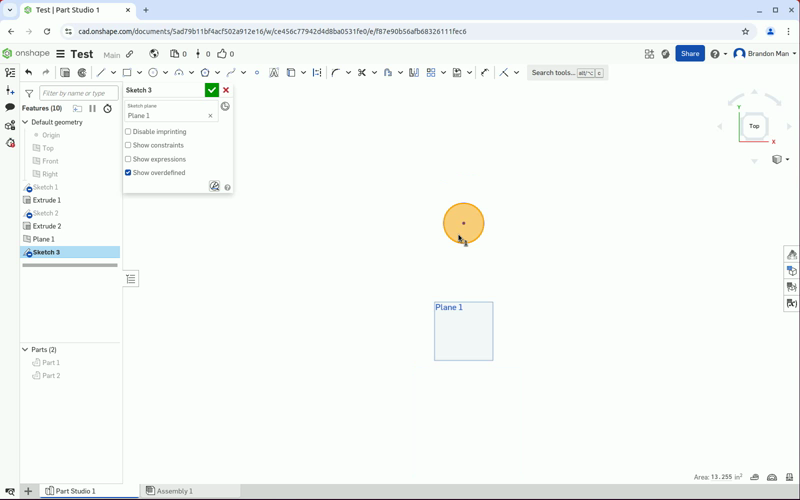
scroll(-6)
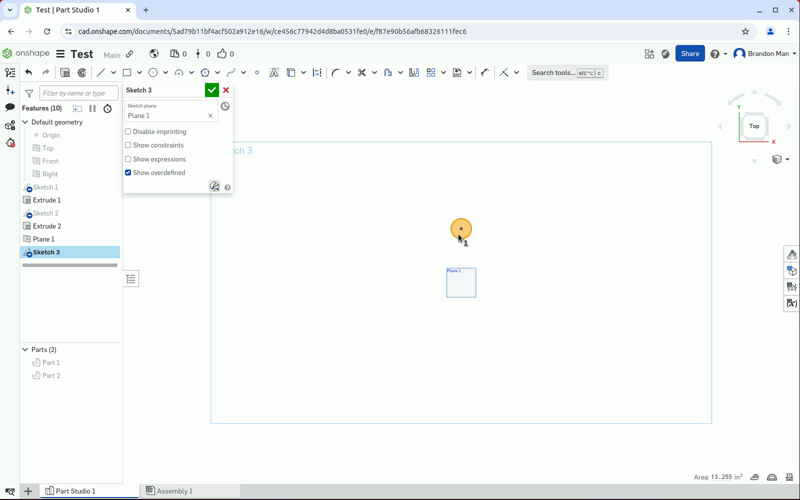
mouse_move(73, 352)
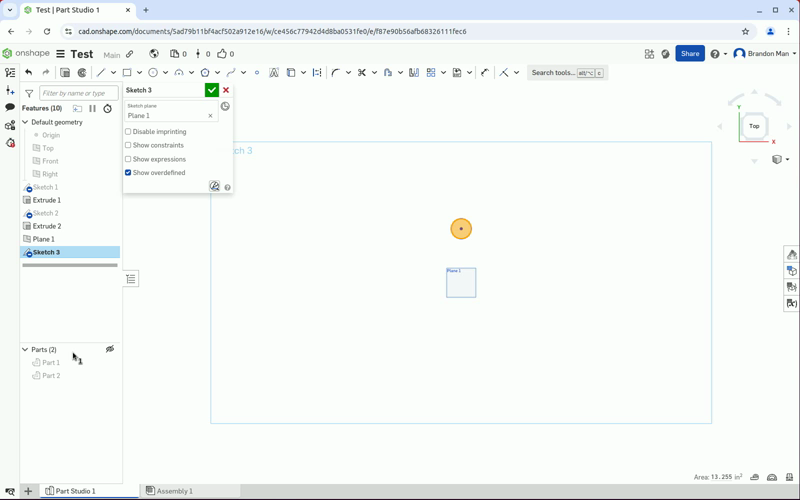
key(shift+y)
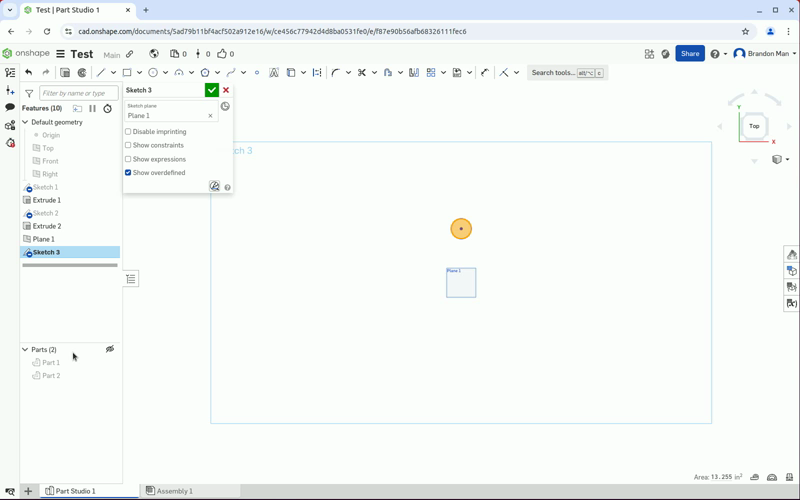
key(shift+e)
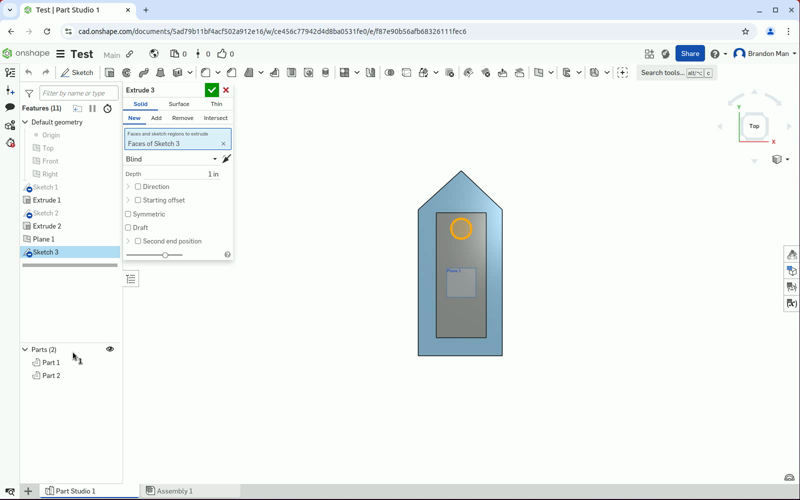
mouse_move(143, 106)
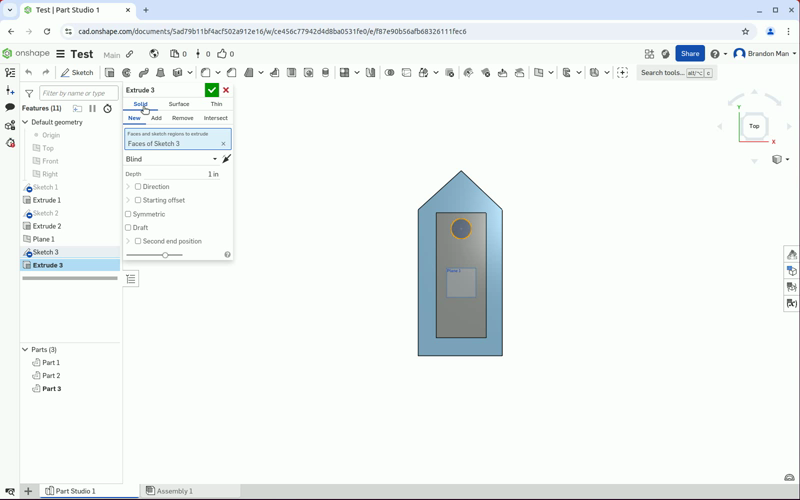
click(143, 106)
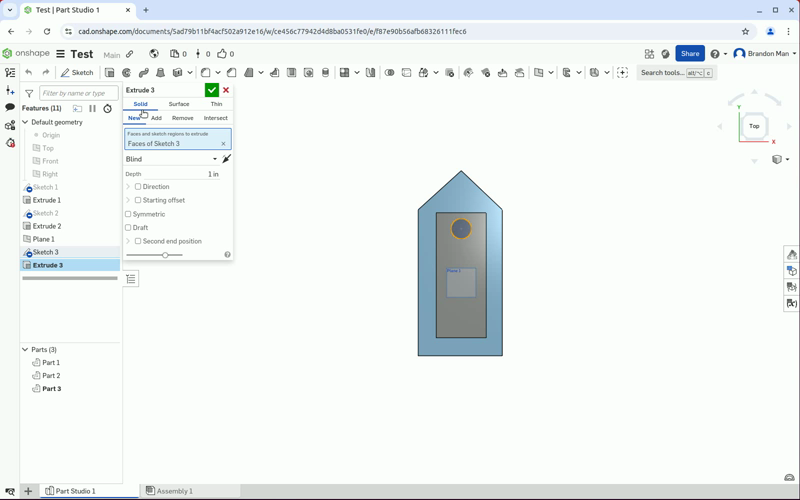
mouse_move(137, 120)
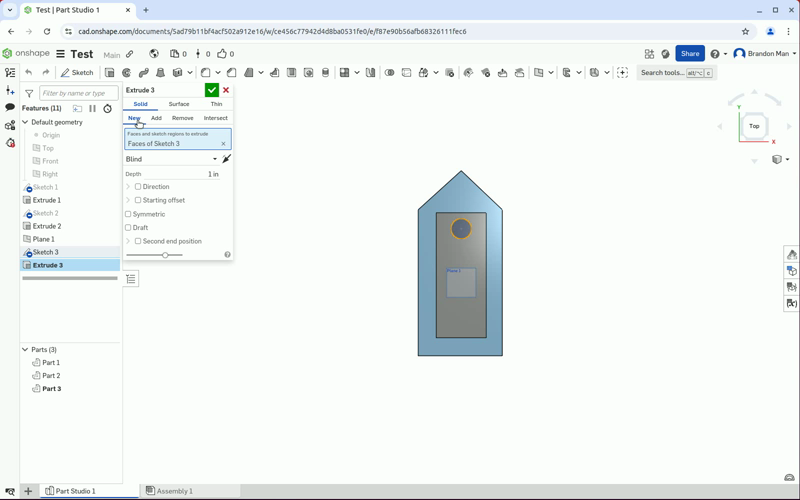
click(137, 120)
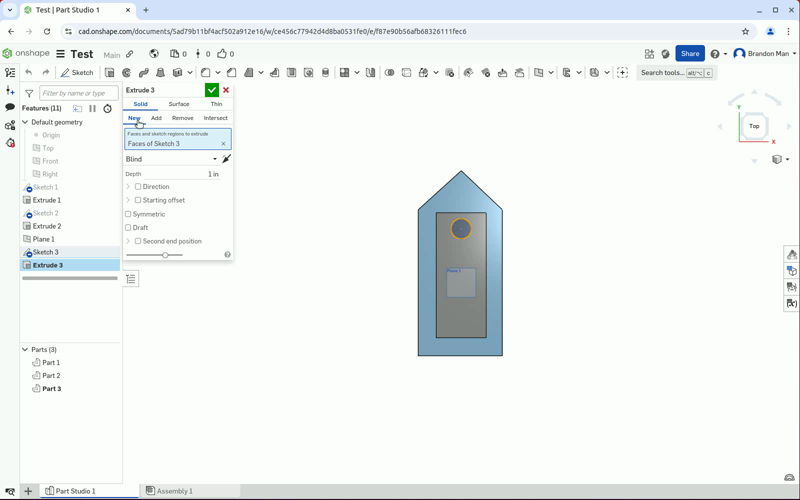
key(tab, 4)
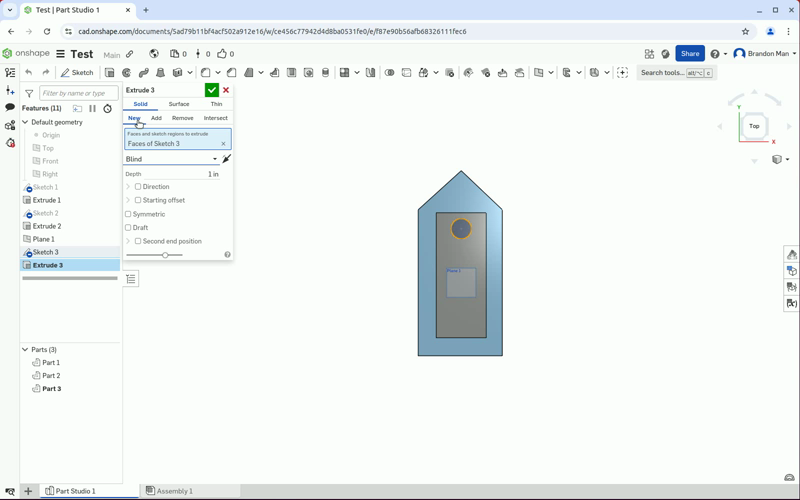
text(10.832)
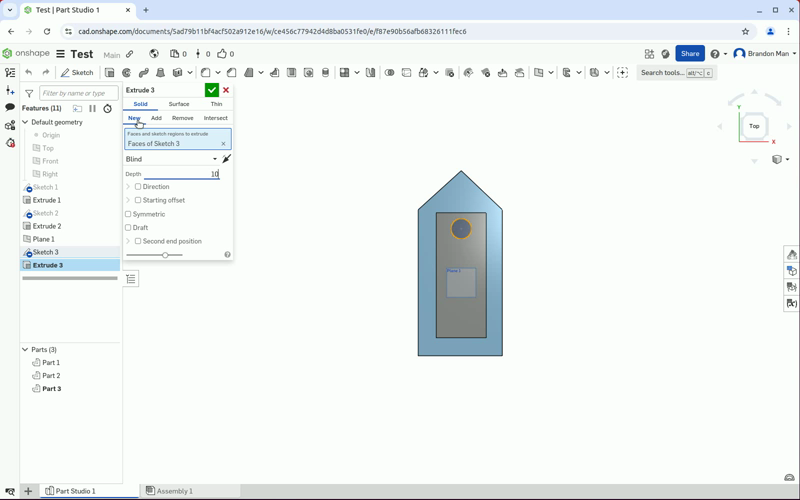
key(enter)
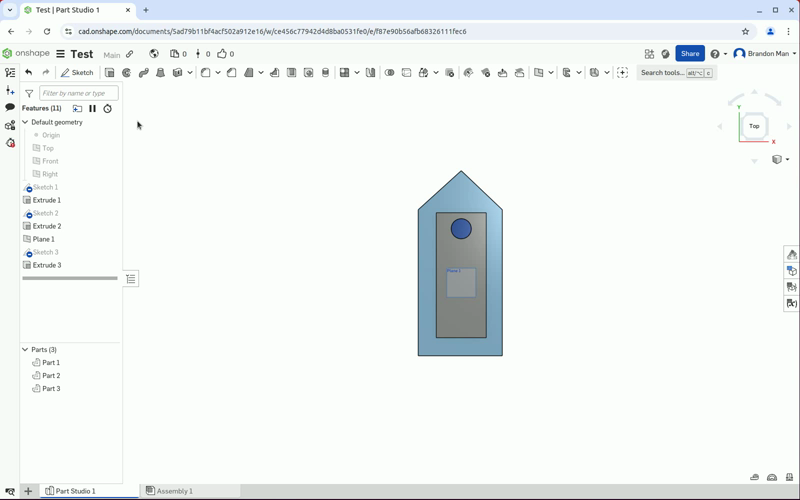
key(shift+h)
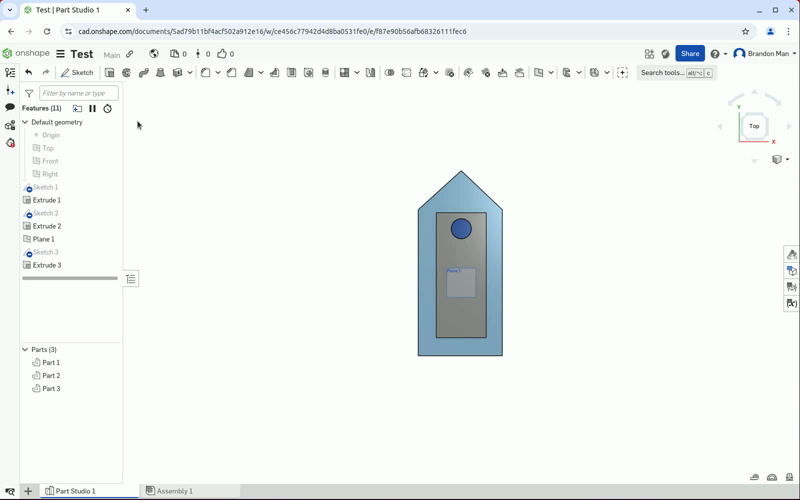
key(shift+h)
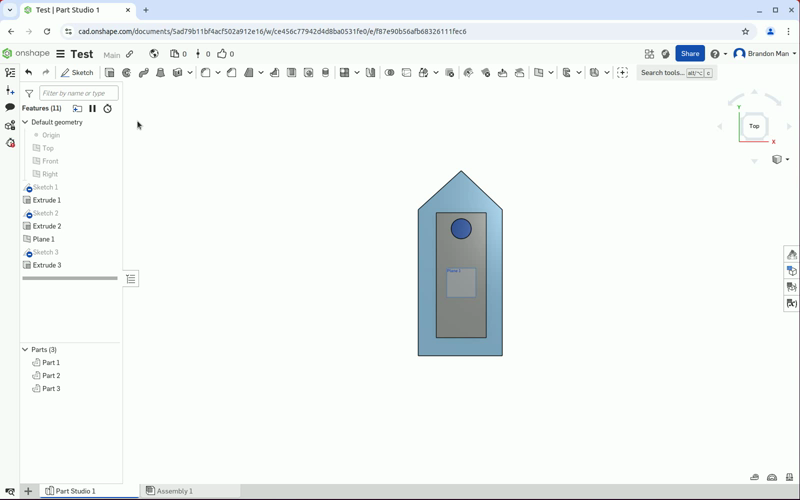
mouse_move(73, 189)
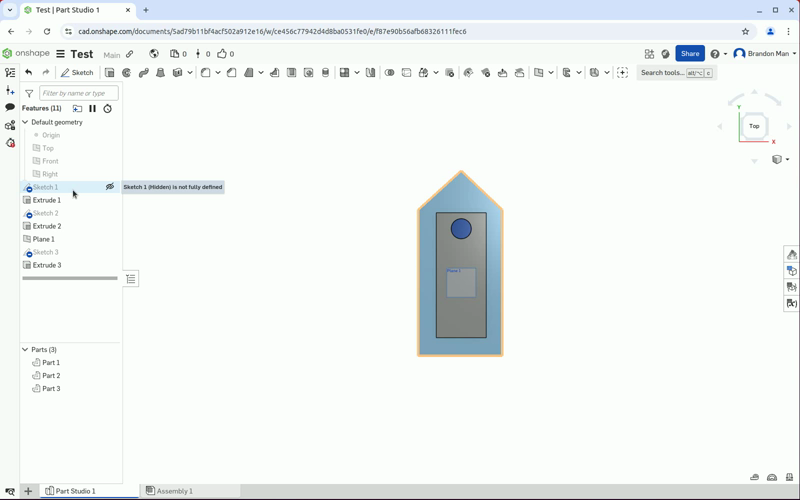
click(73, 189)
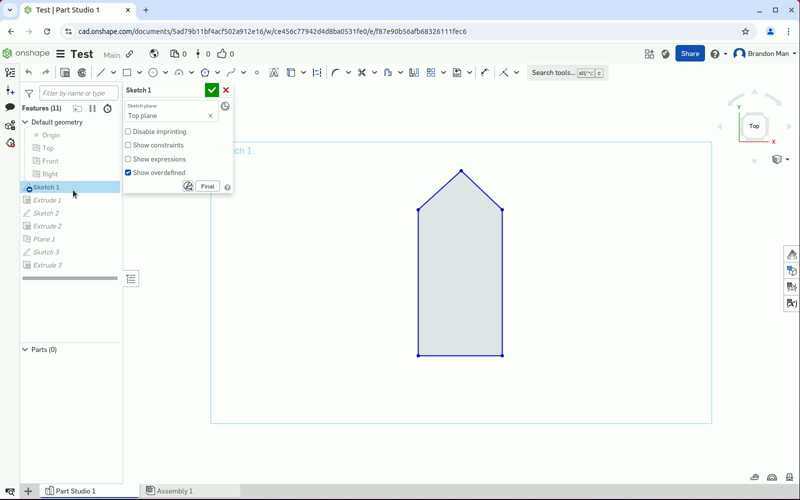
mouse_move(229, 92)
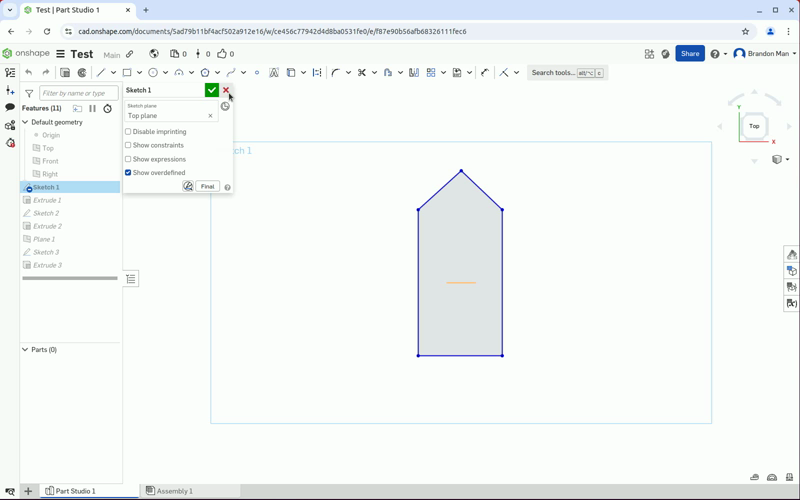
click(229, 92)
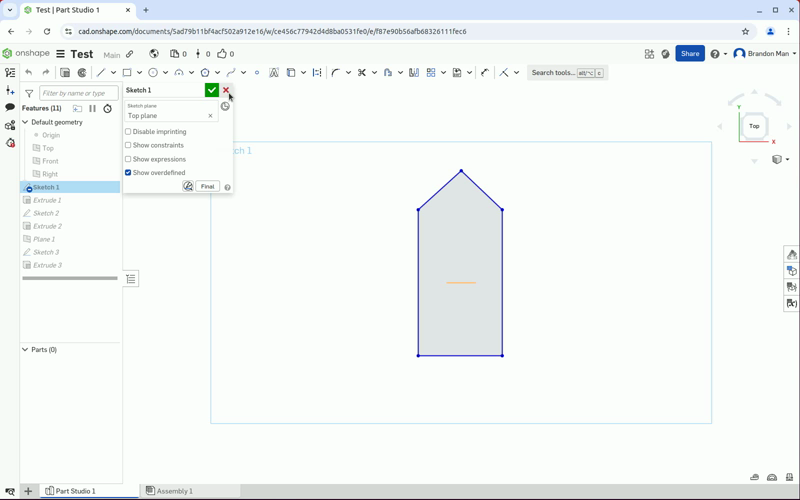
key(shift+s)
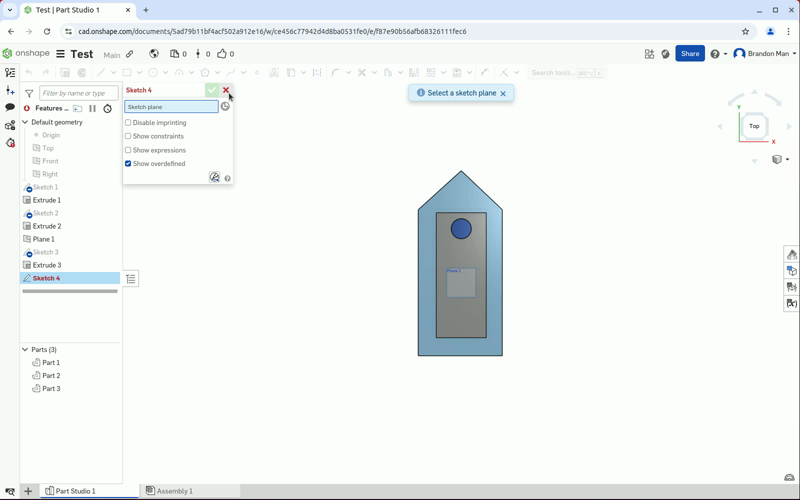
mouse_move(73, 241)
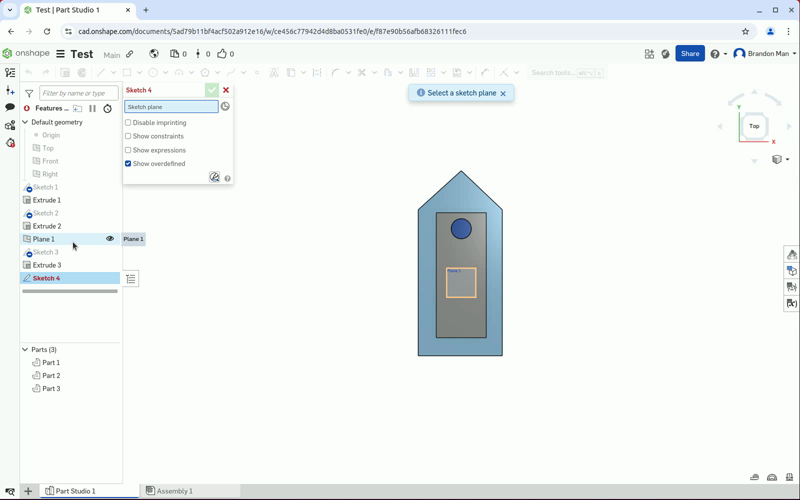
click(73, 241)
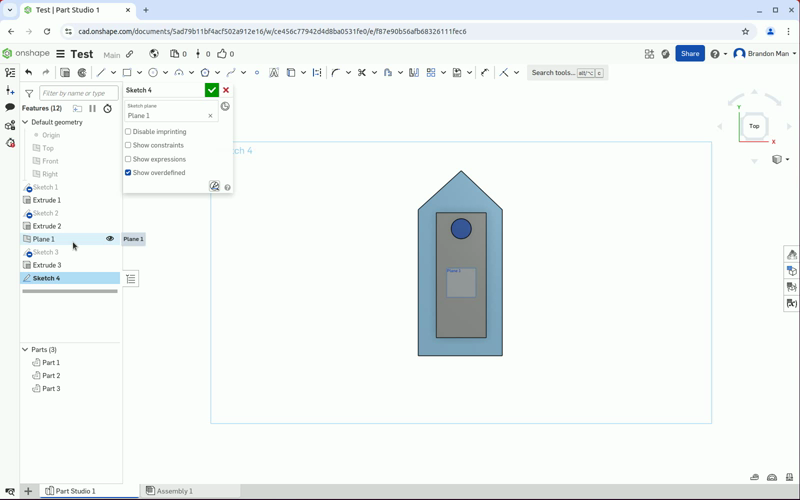
mouse_move(73, 352)
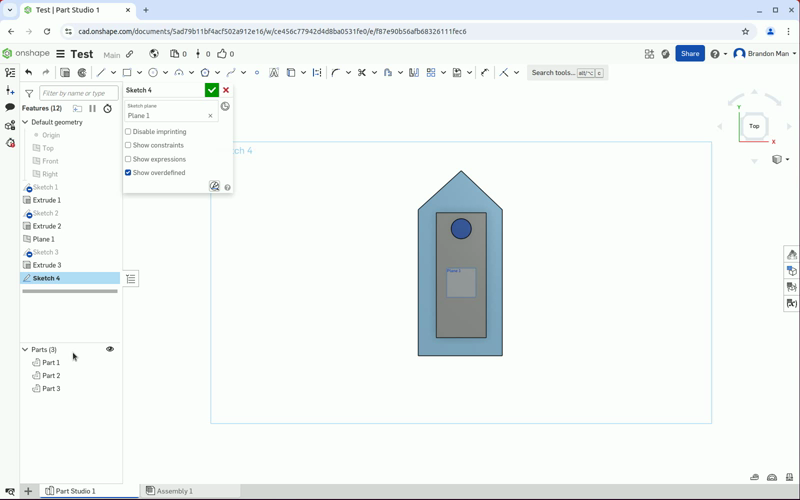
key(y)
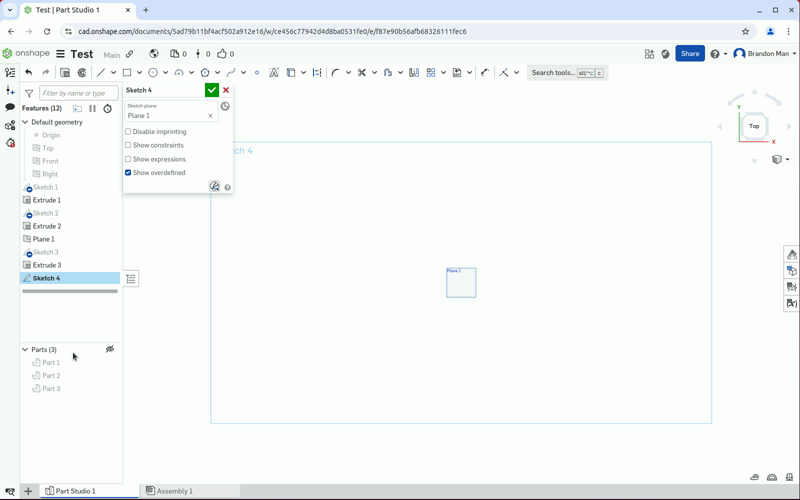
key(c)
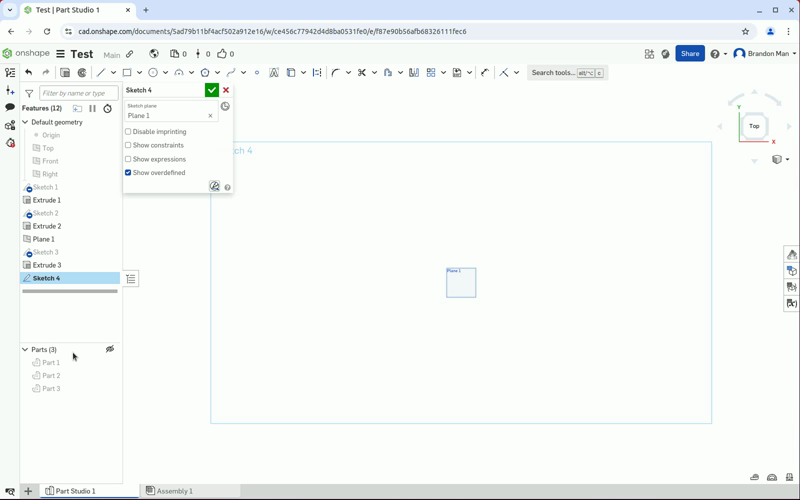
key_down(shift)
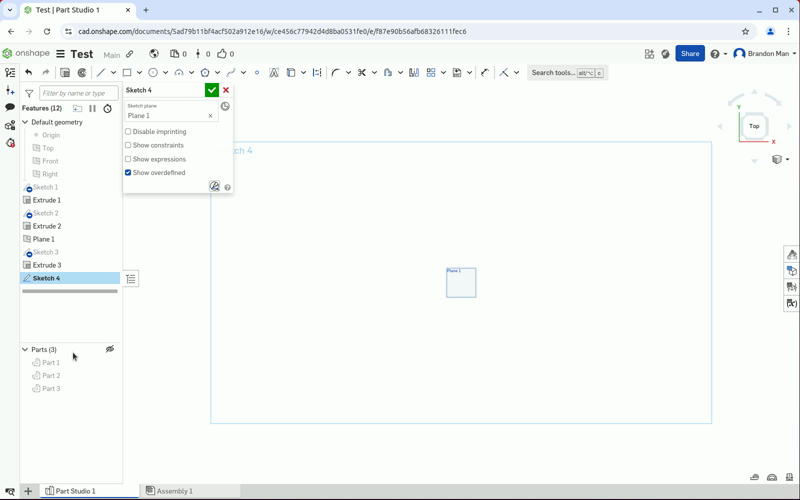
mouse_move(461, 275)
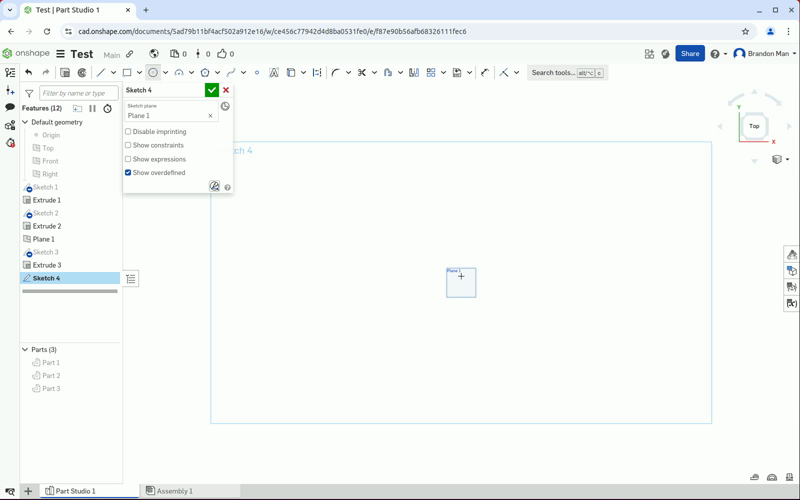
click(461, 275)
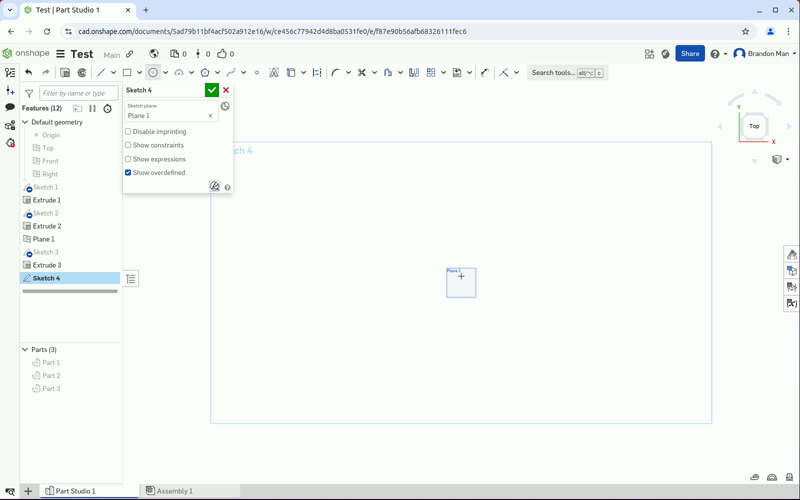
key_up(shift)
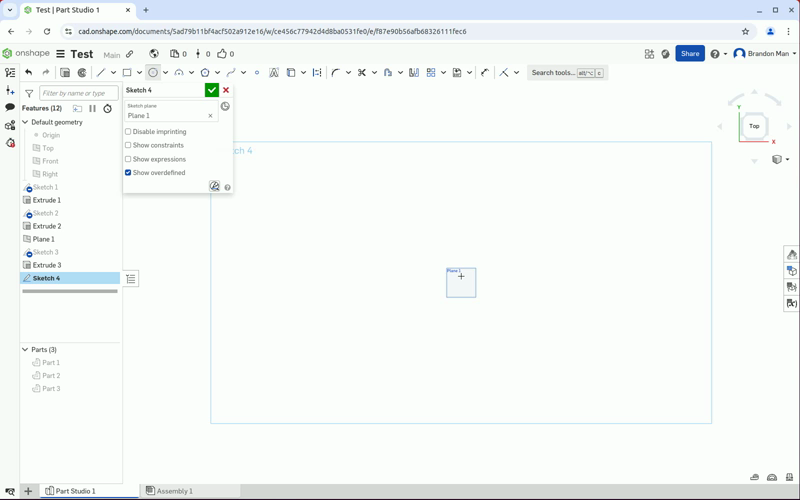
mouse_move(471, 275)
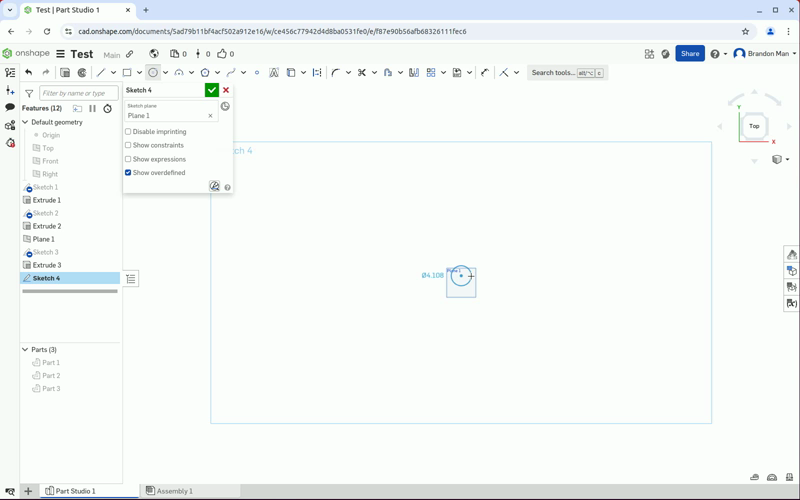
click(471, 275)
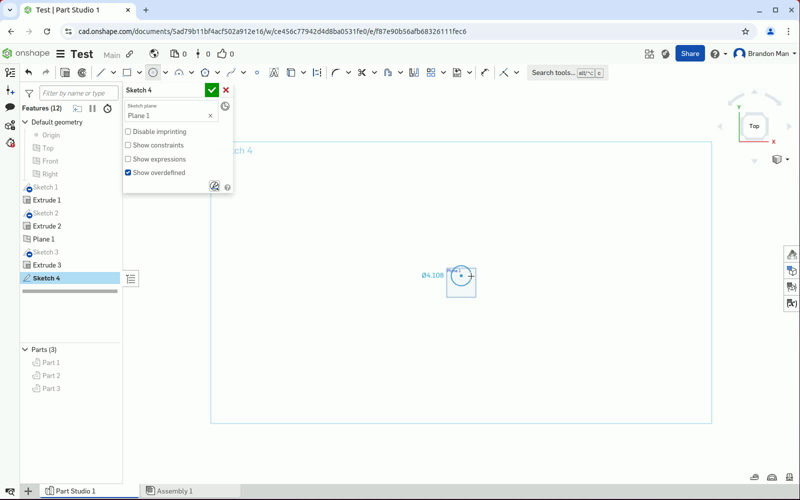
key(esc)
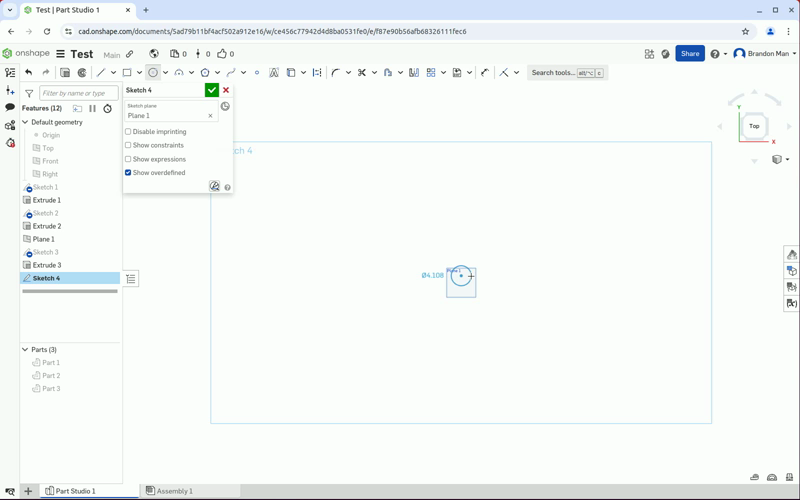
mouse_move(464, 273)
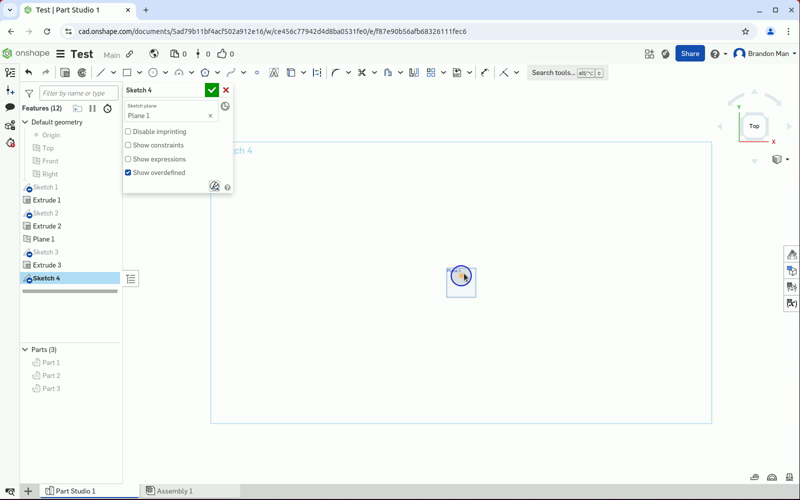
scroll(6)
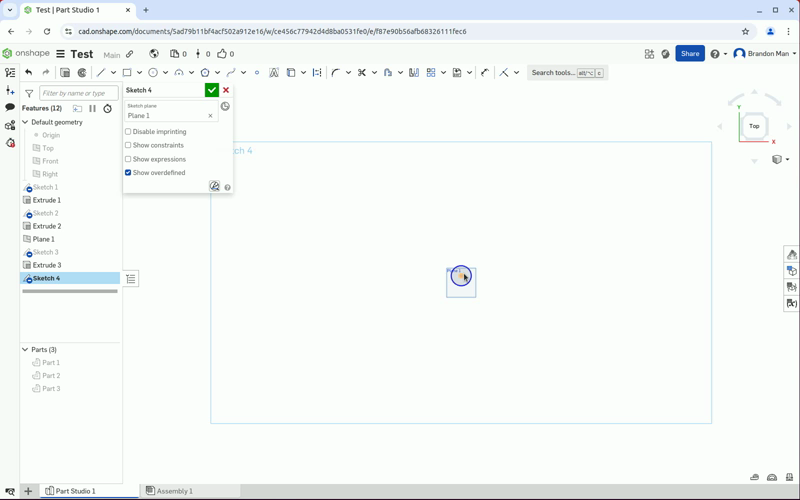
scroll(6)
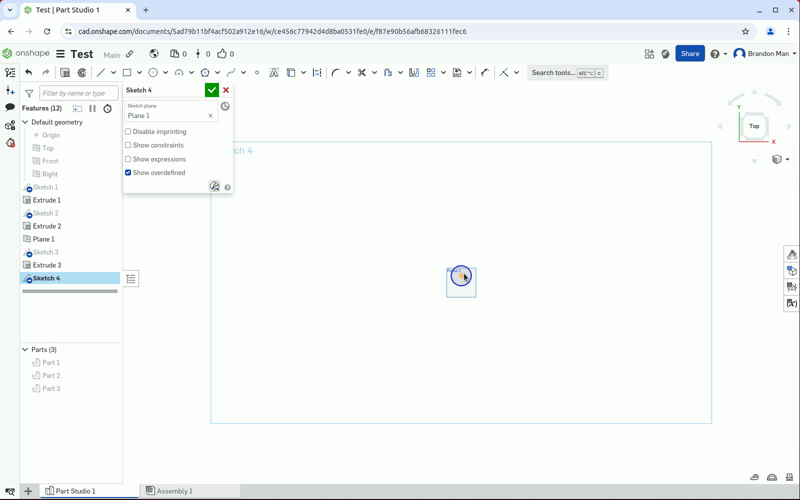
scroll(6)
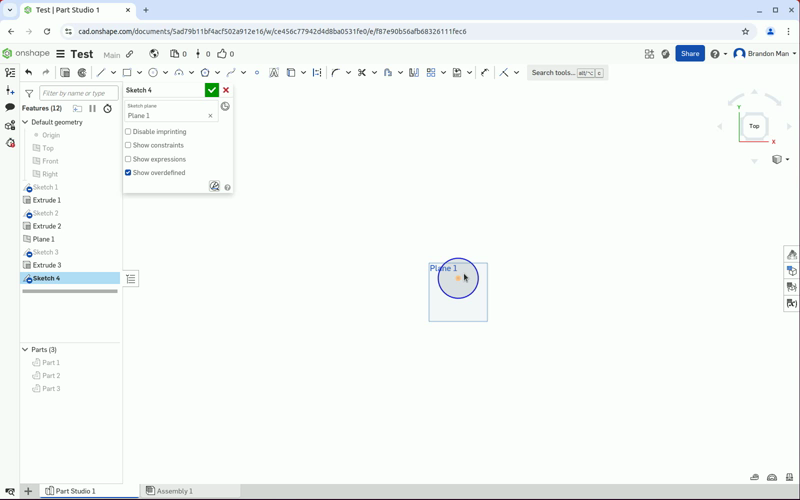
scroll(6)
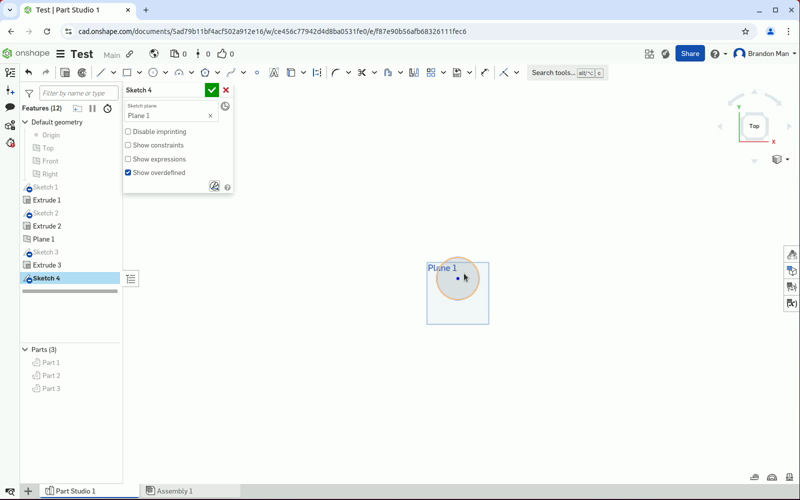
scroll(6)
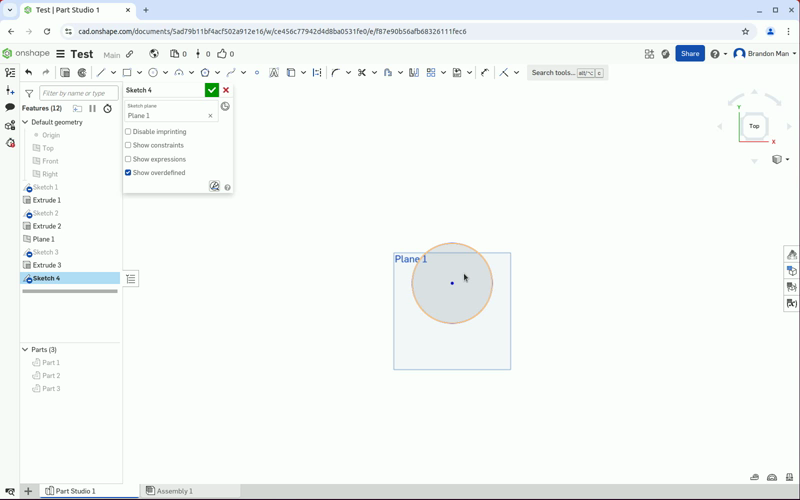
scroll(6)
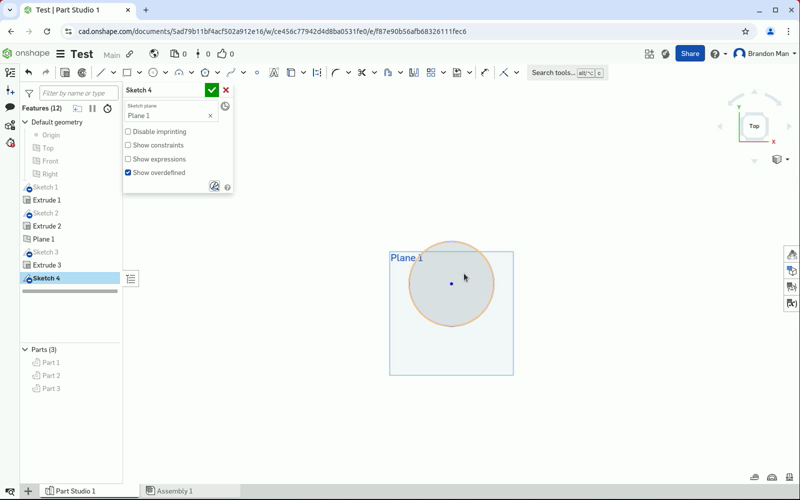
scroll(6)
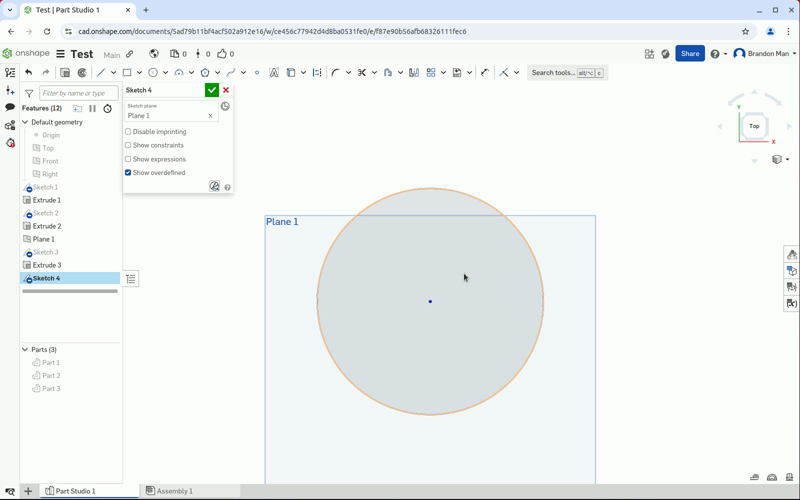
click(464, 273)
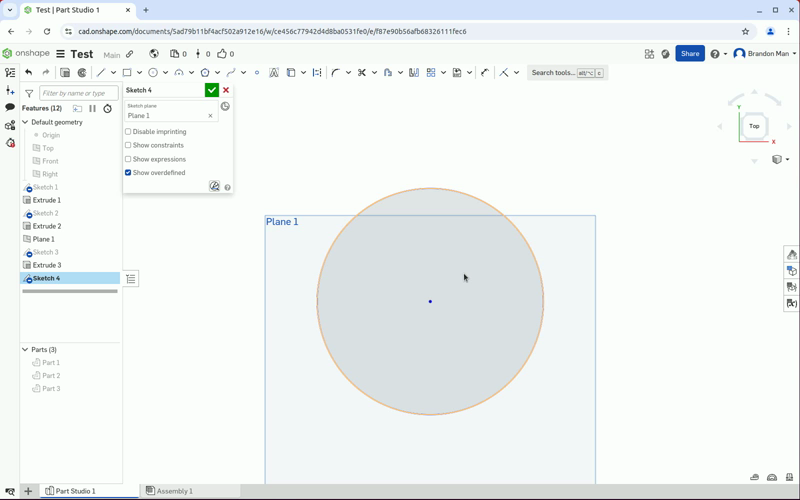
scroll(-6)
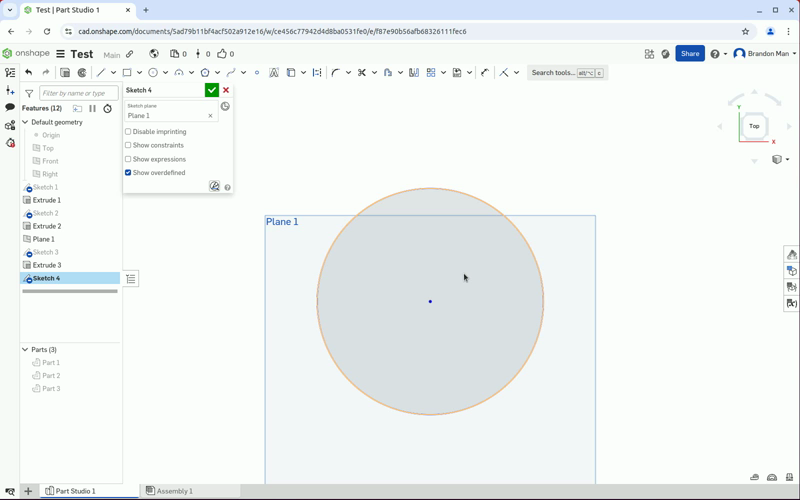
scroll(-6)
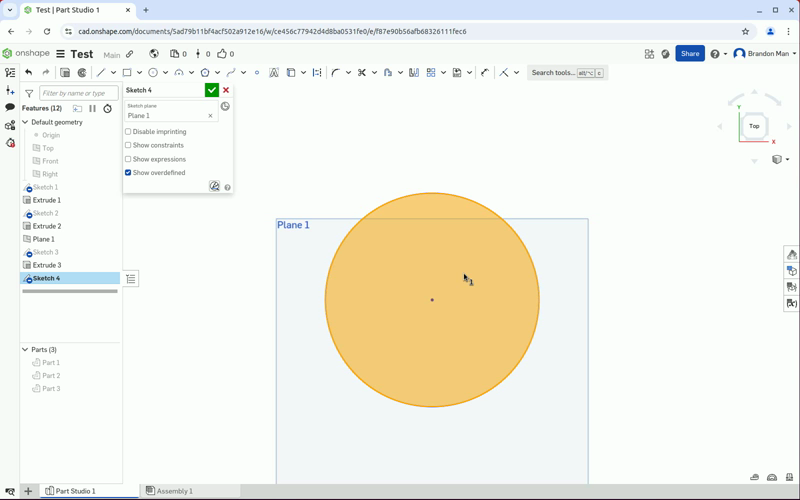
scroll(-6)
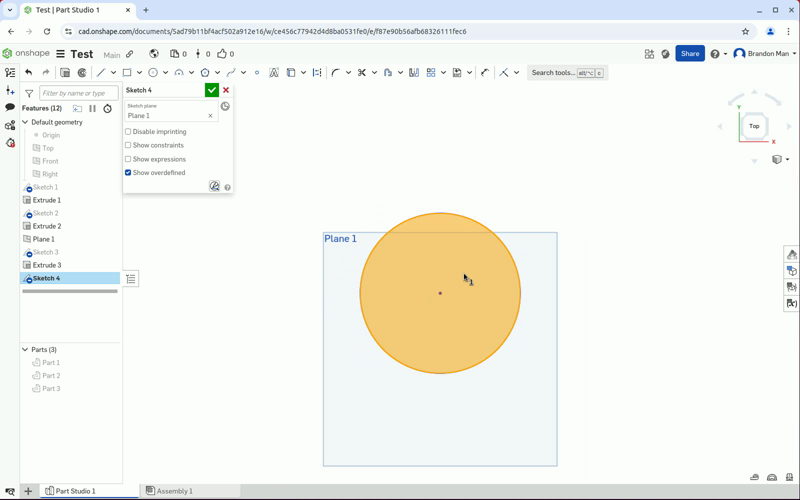
scroll(-6)
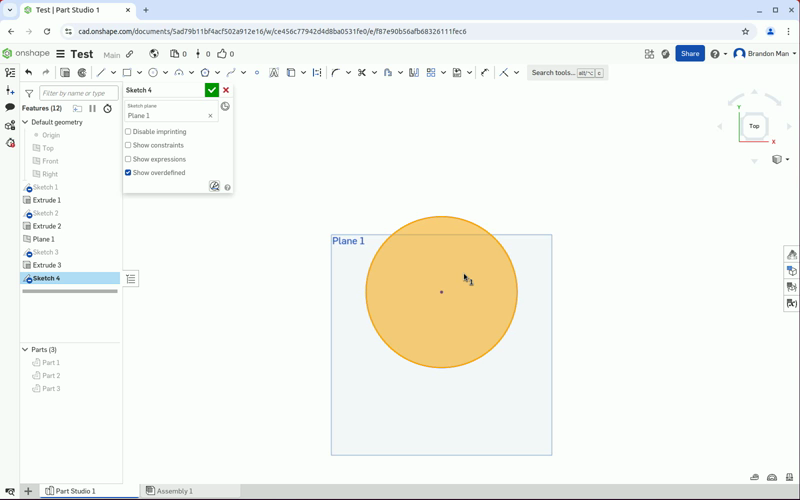
scroll(-6)
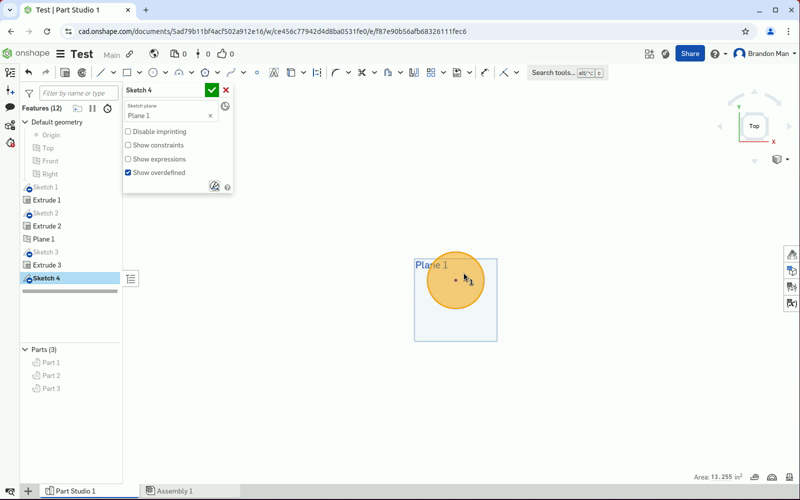
scroll(-6)
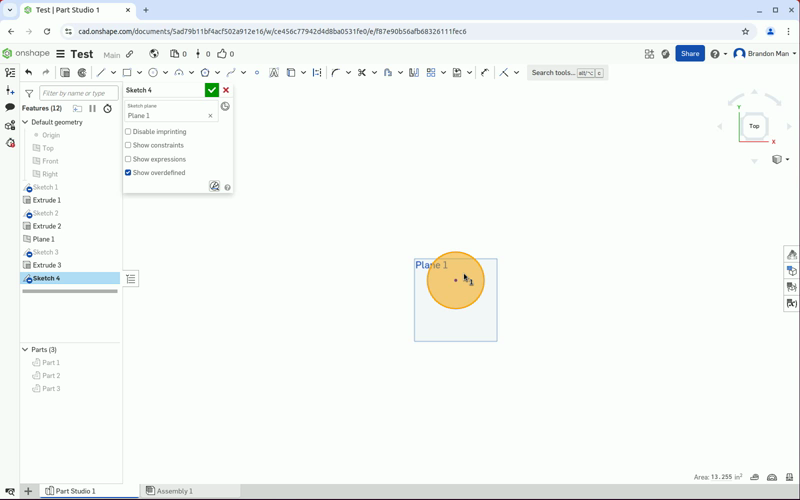
scroll(-6)
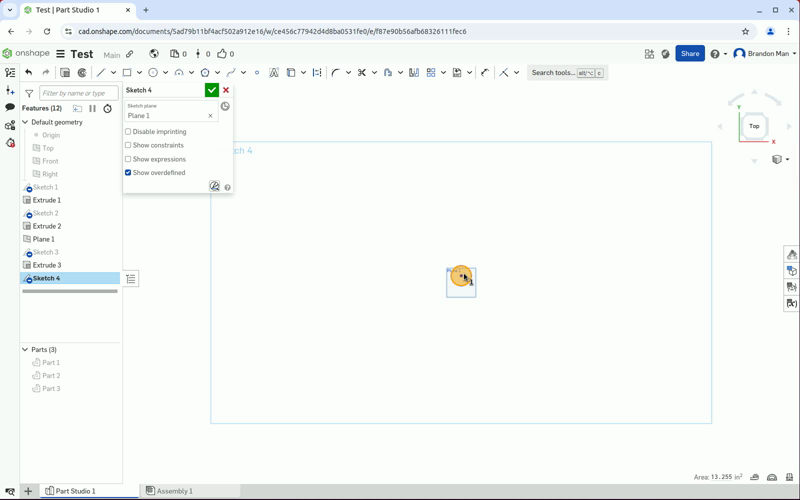
mouse_move(73, 352)
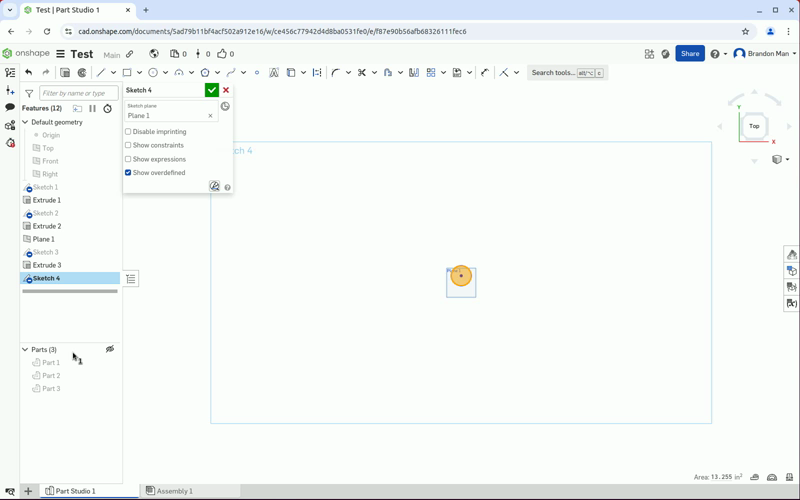
key(shift+y)
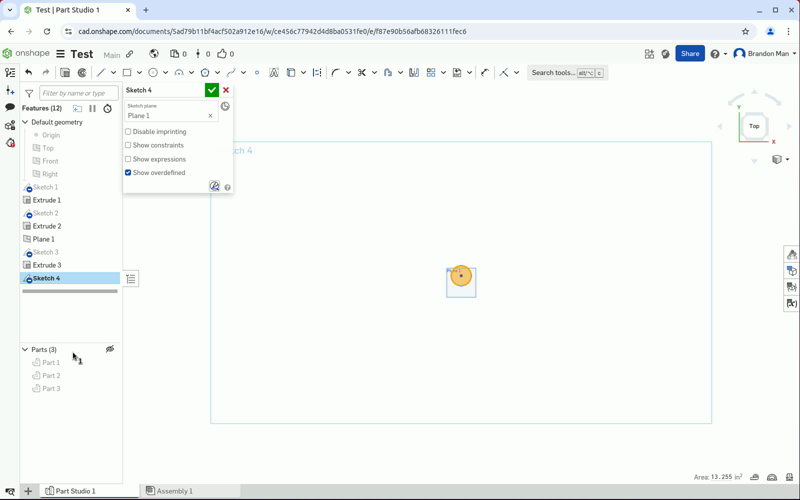
key(shift+e)
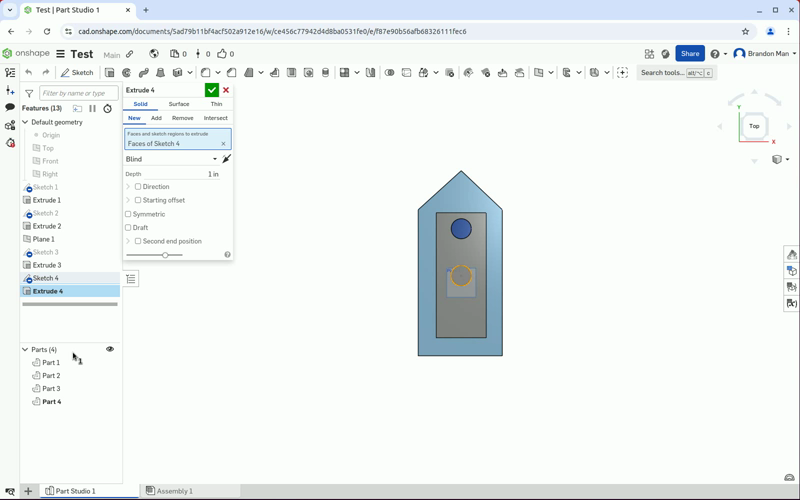
mouse_move(143, 106)
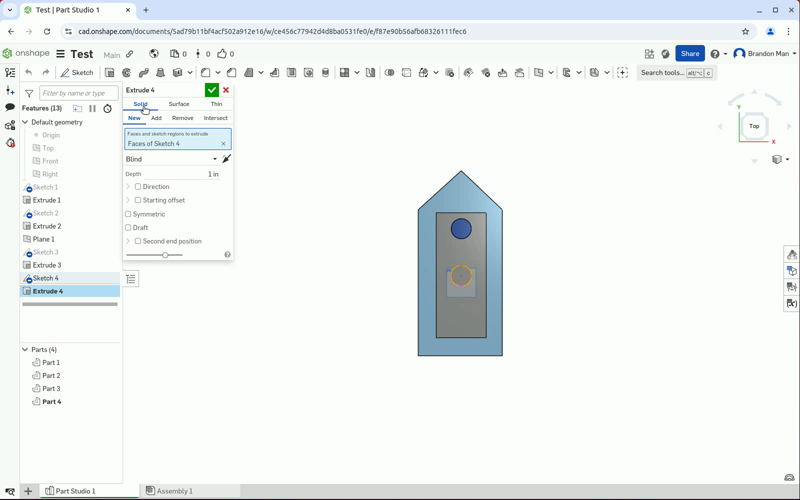
click(143, 106)
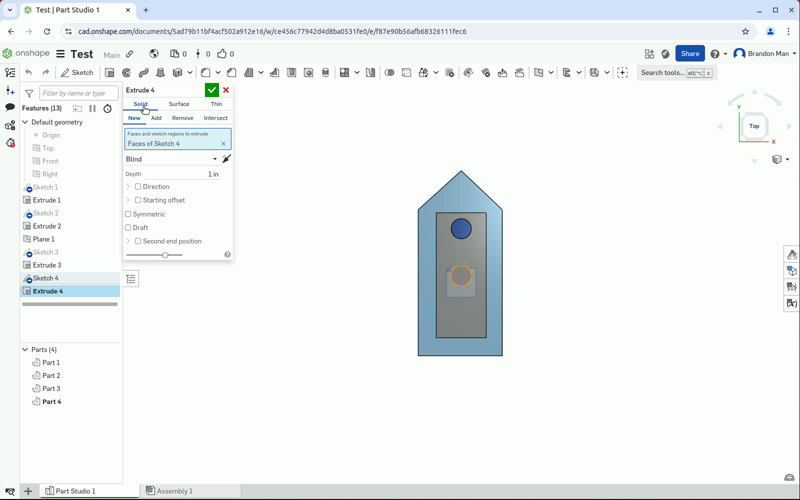
mouse_move(137, 120)
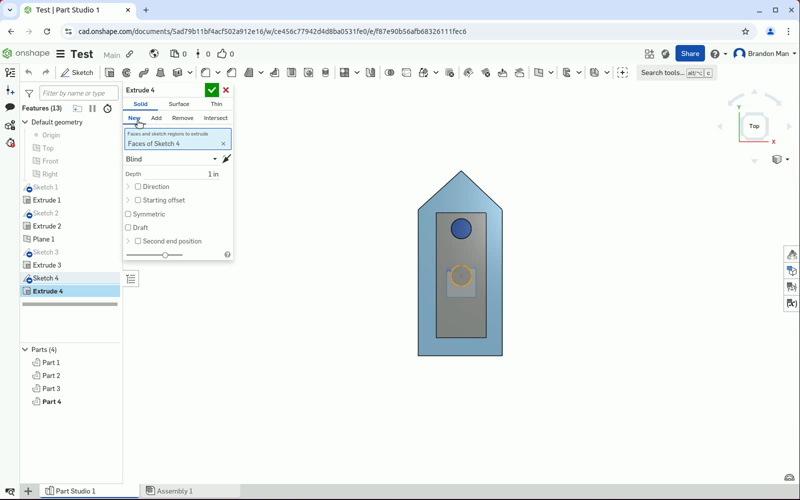
click(137, 120)
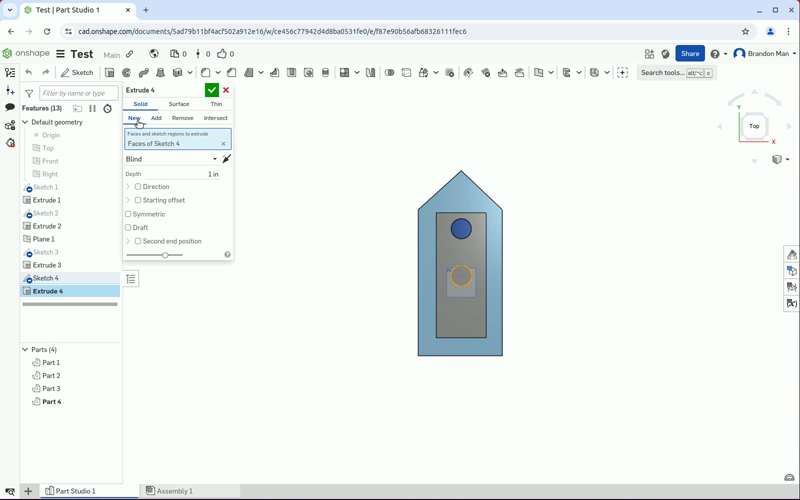
key(tab, 4)
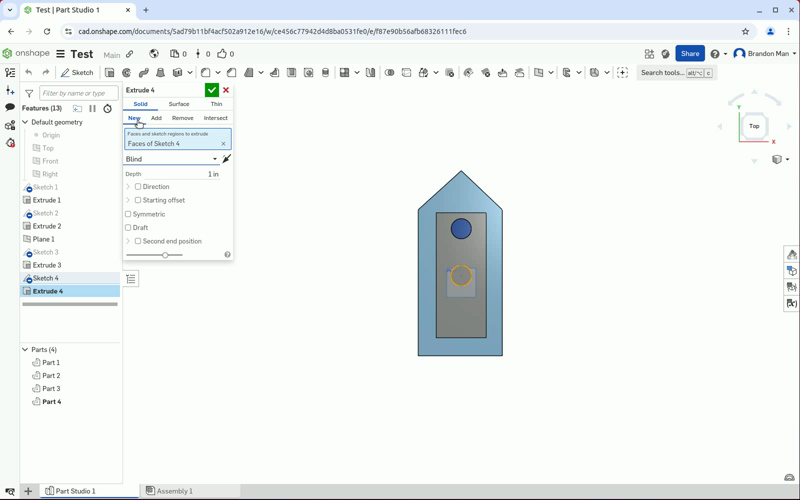
text(10.832)
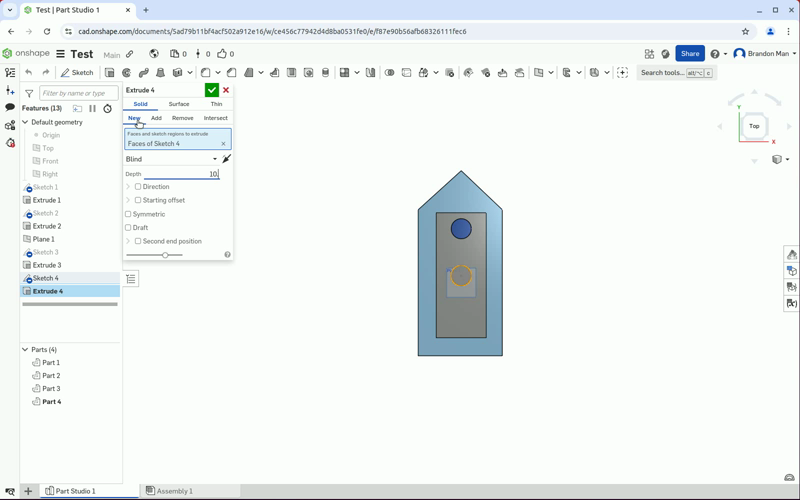
key(enter)
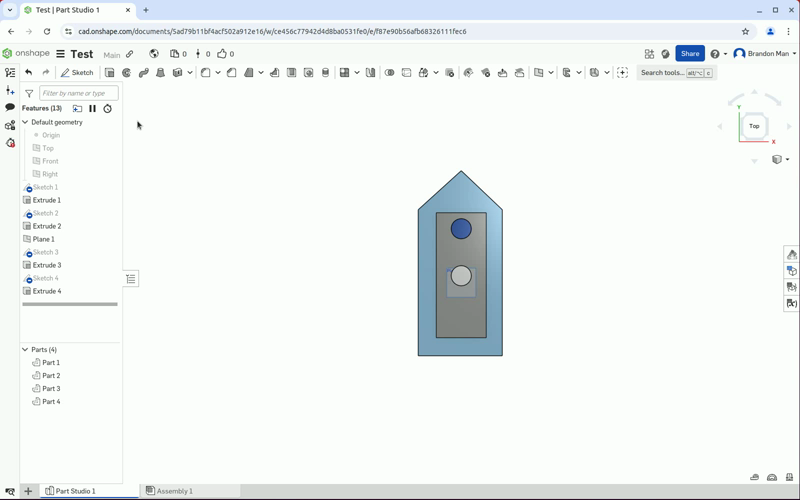
key(shift+h)
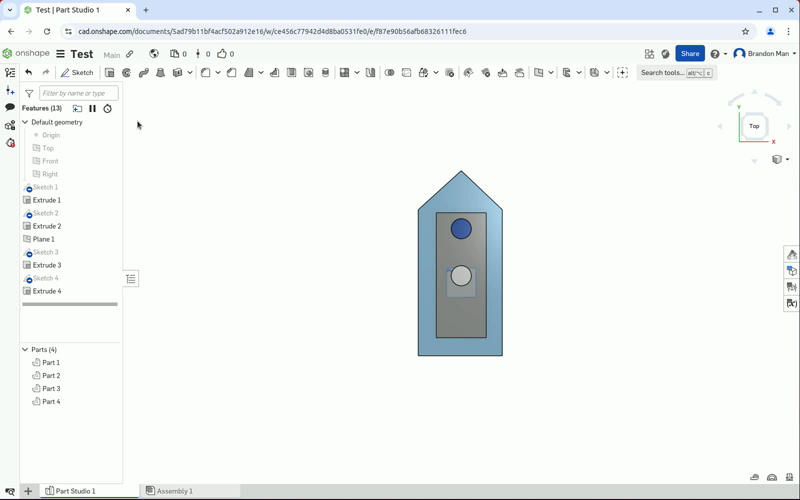
key(shift+h)
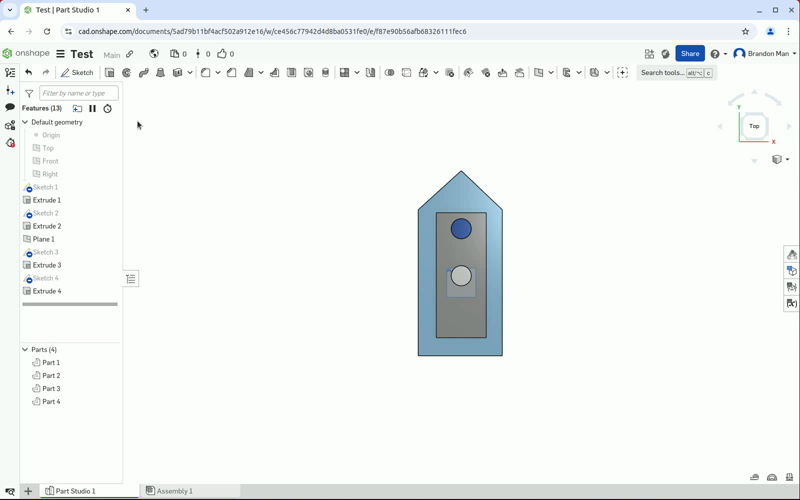
mouse_move(73, 189)
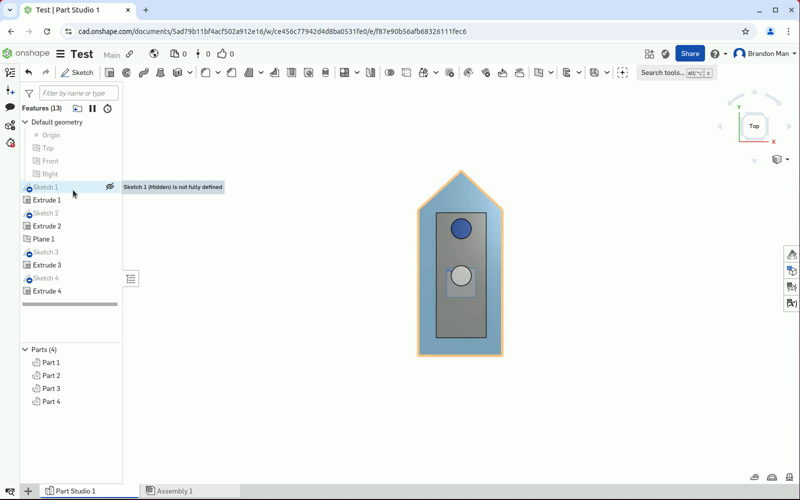
click(73, 189)
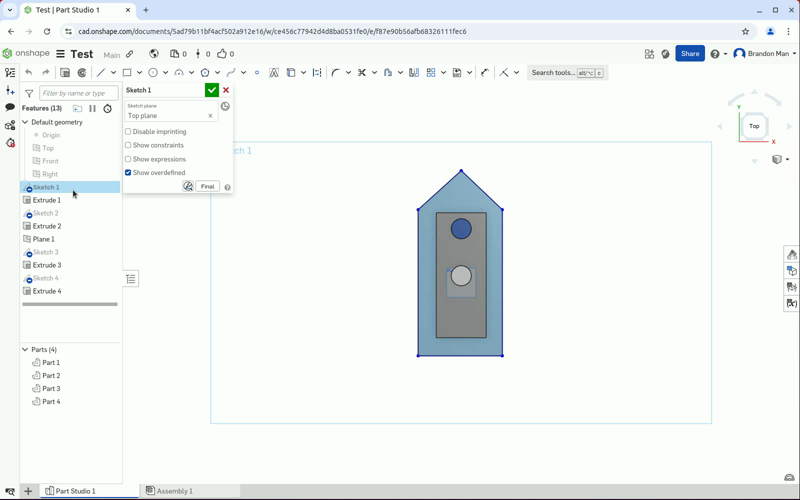
mouse_move(229, 92)
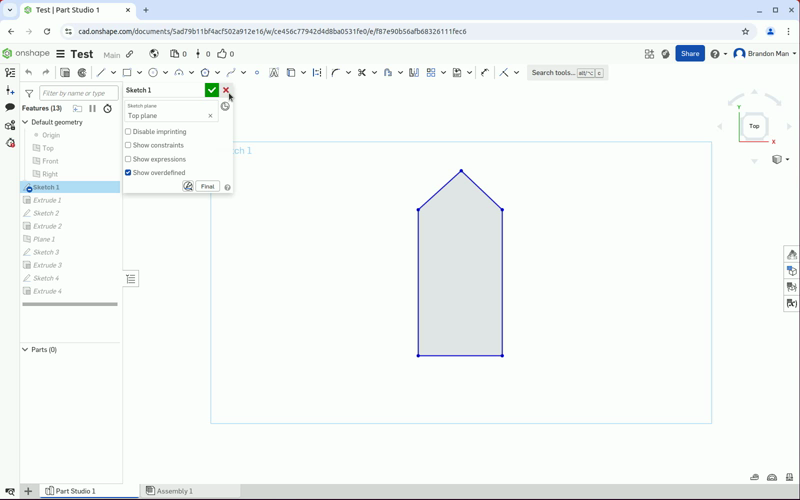
click(229, 92)
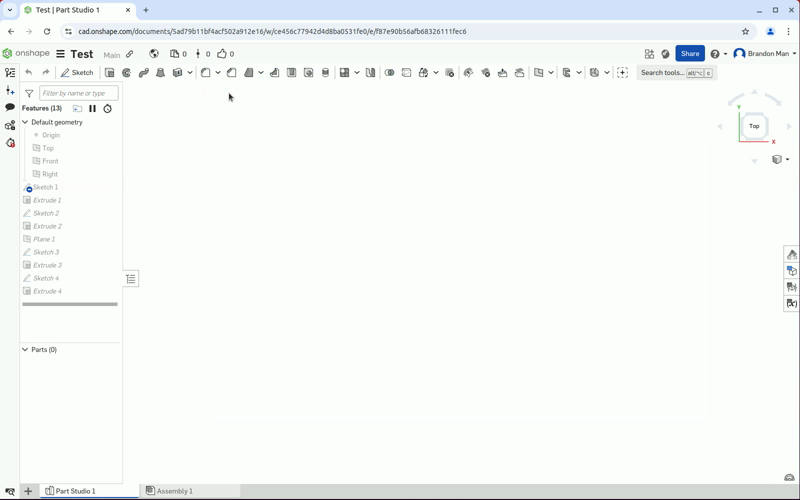
key(shift+s)
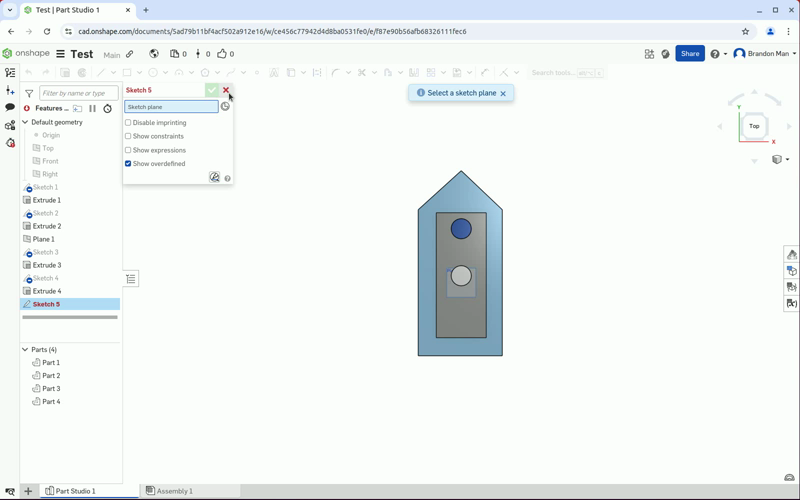
mouse_move(73, 241)
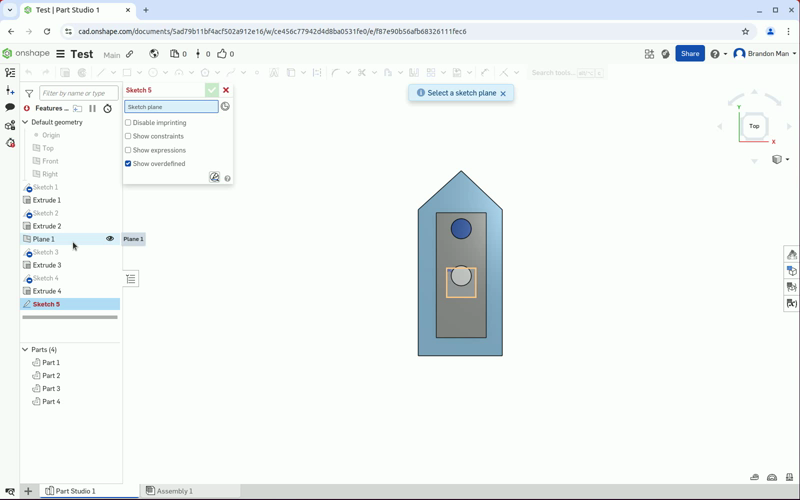
click(73, 241)
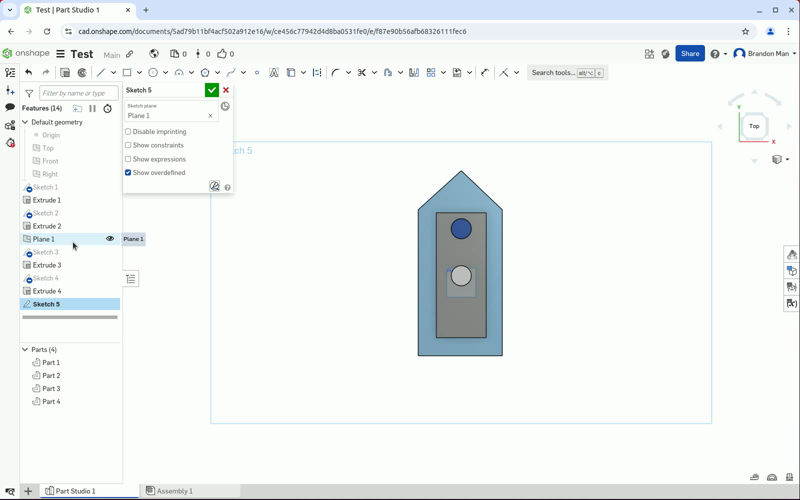
mouse_move(73, 352)
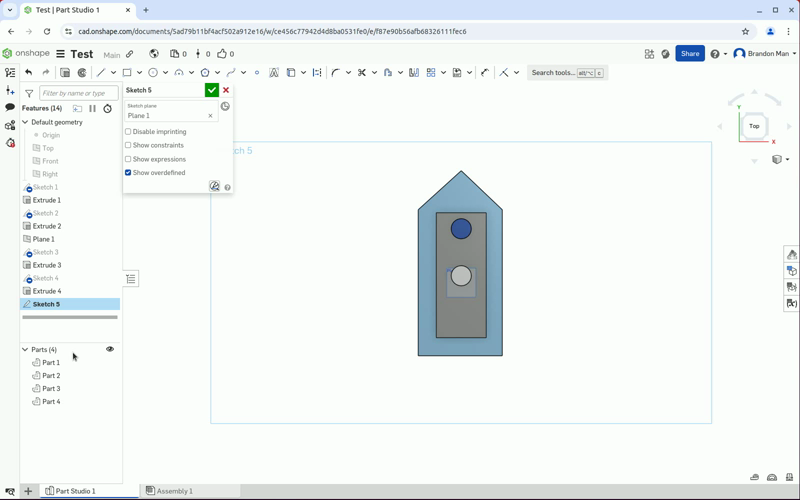
key(y)
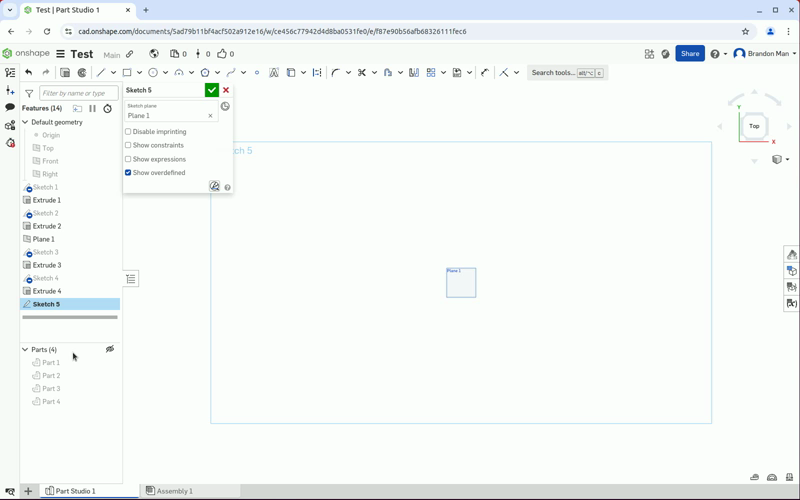
key(c)
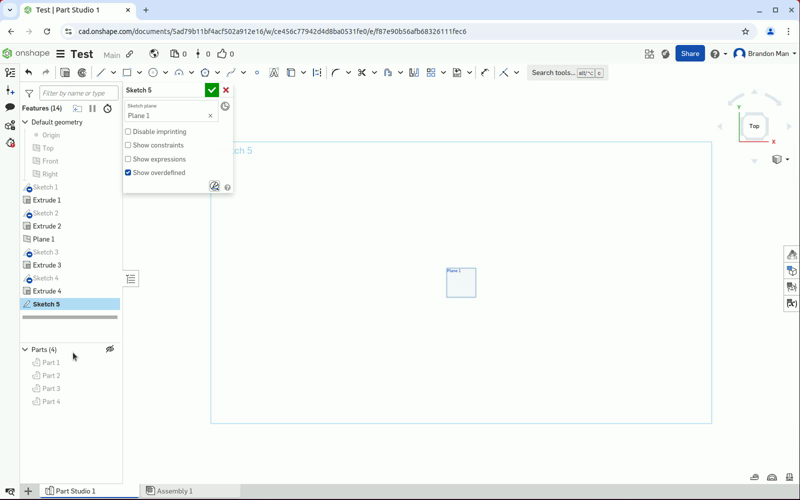
key_down(shift)
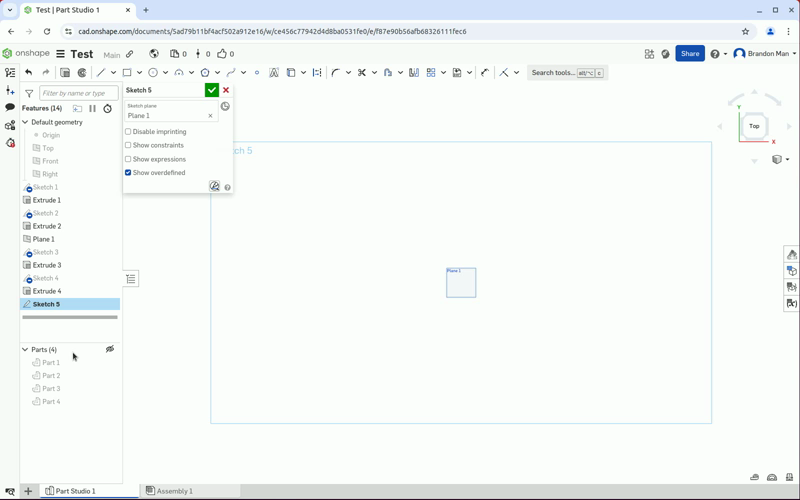
mouse_move(461, 321)
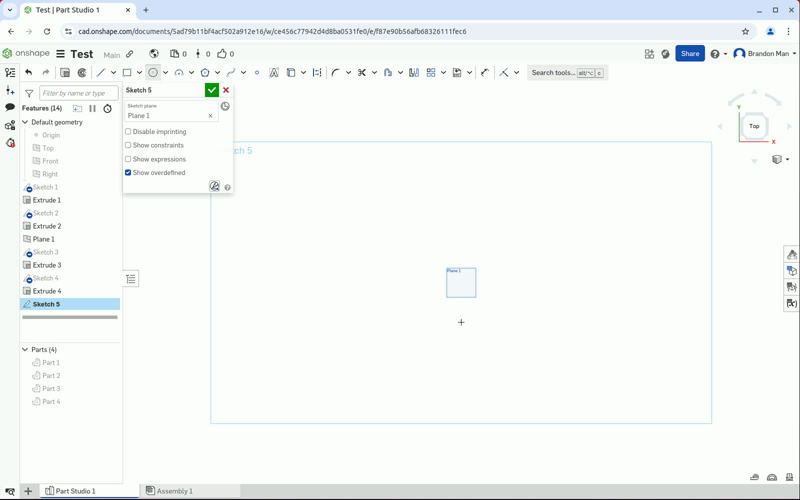
click(461, 321)
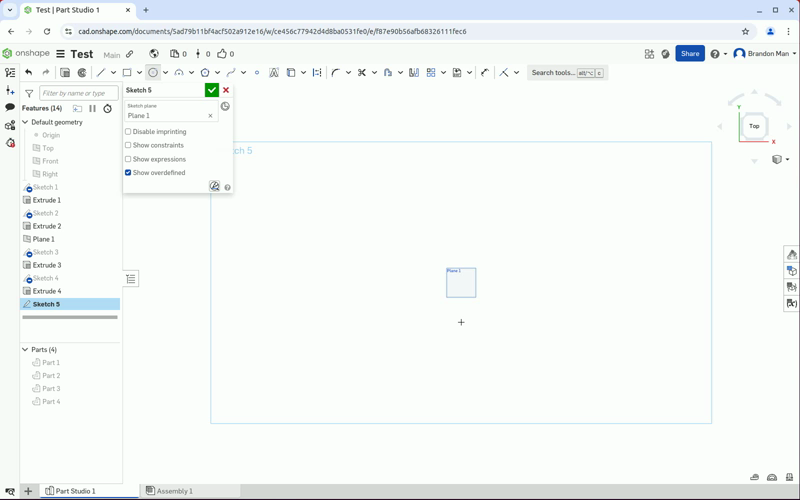
key_up(shift)
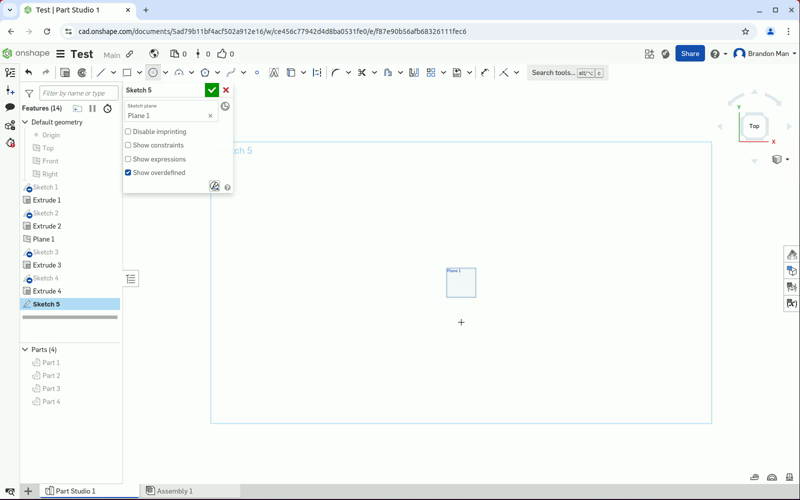
mouse_move(471, 321)
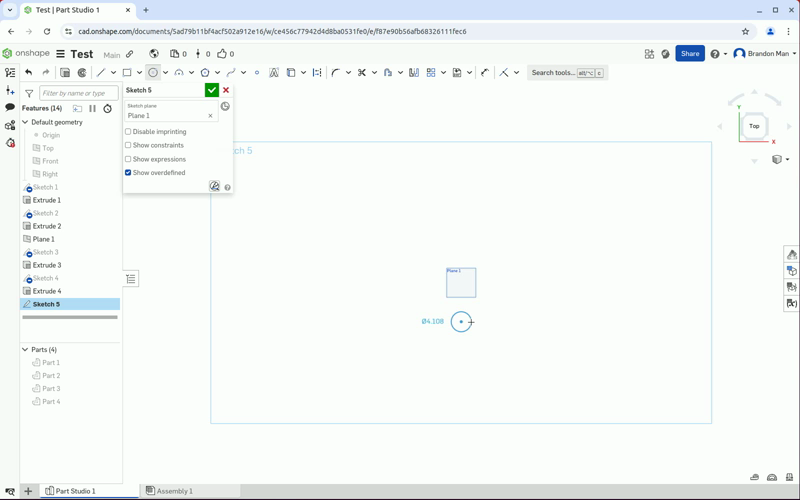
click(471, 321)
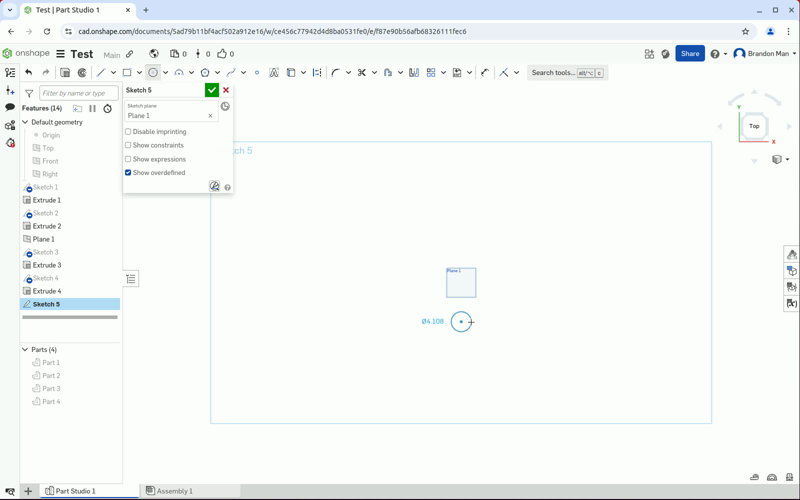
key(esc)
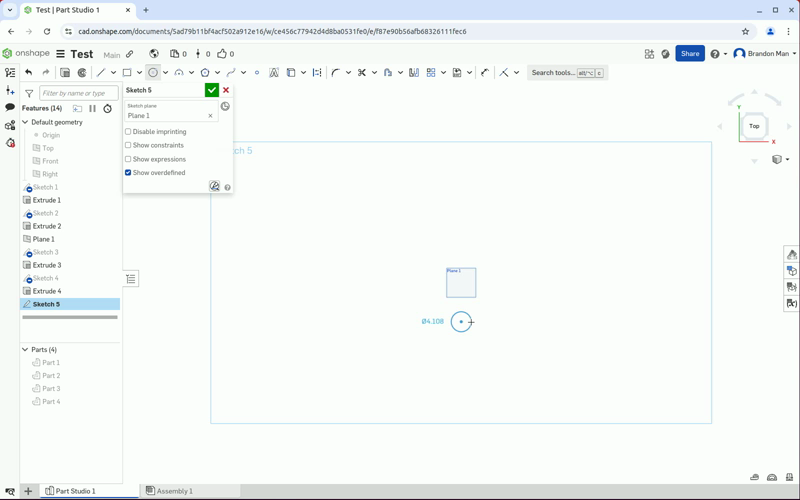
mouse_move(459, 321)
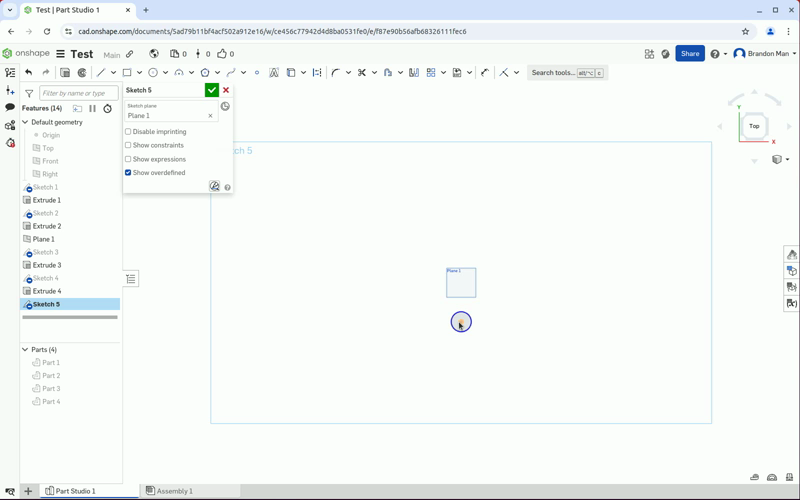
scroll(6)
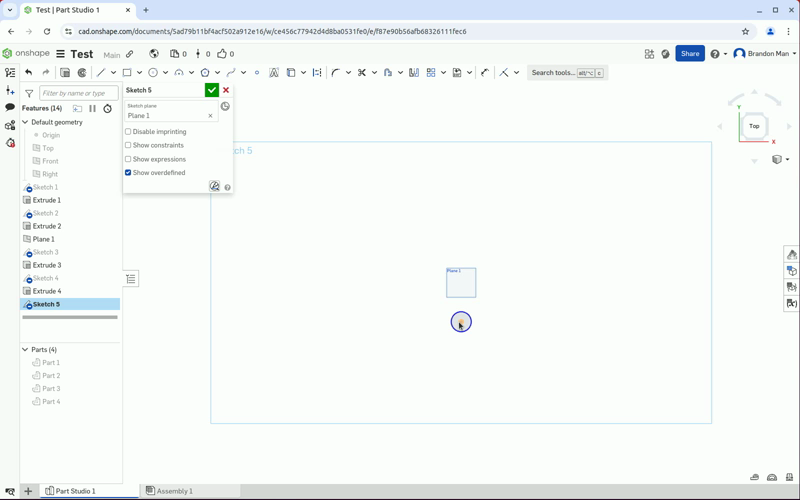
scroll(6)
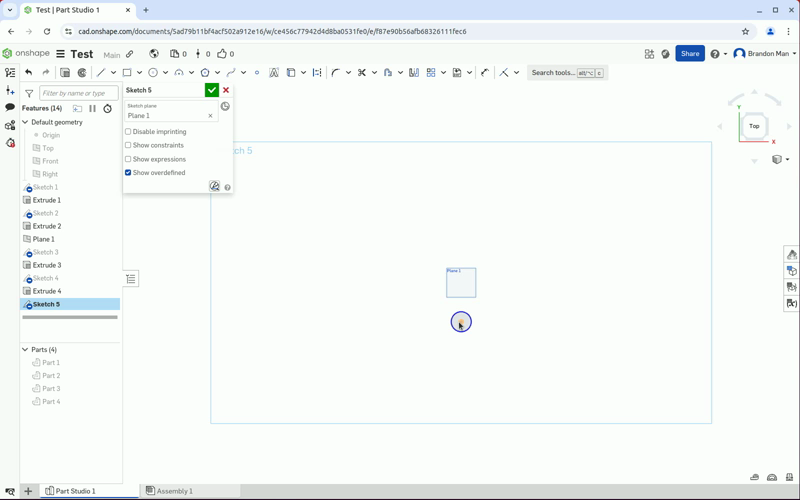
scroll(6)
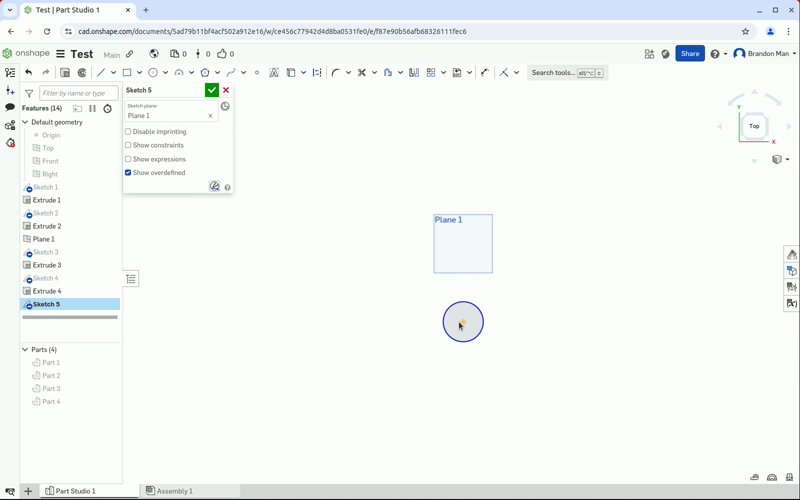
scroll(6)
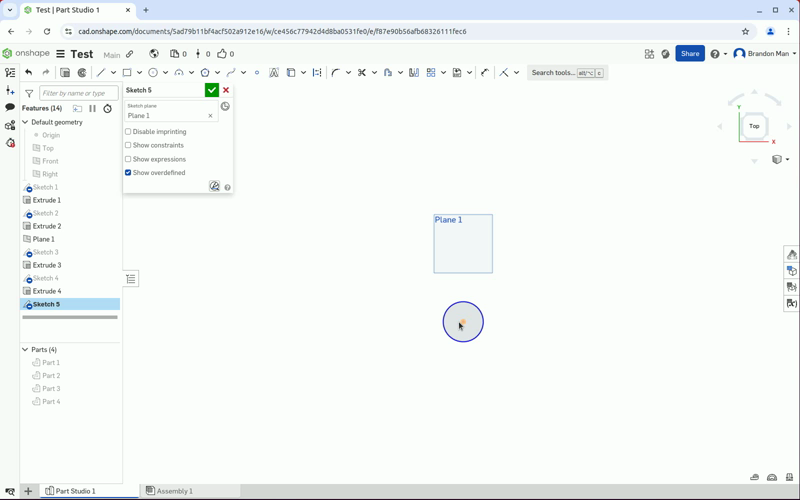
scroll(6)
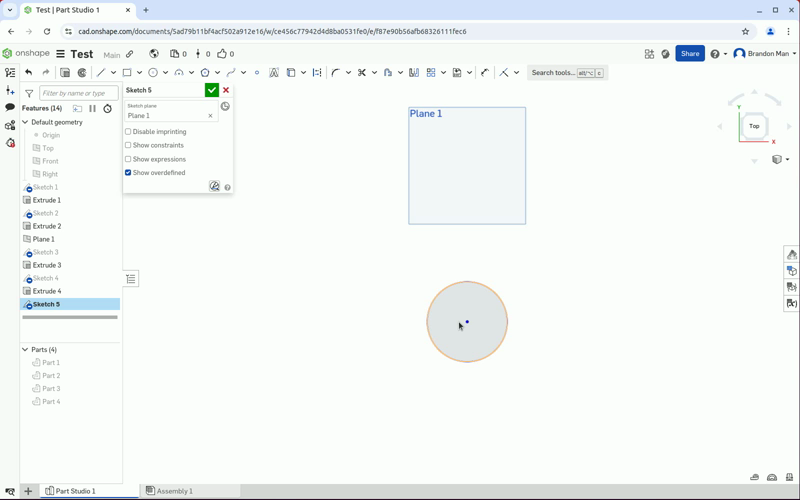
scroll(6)
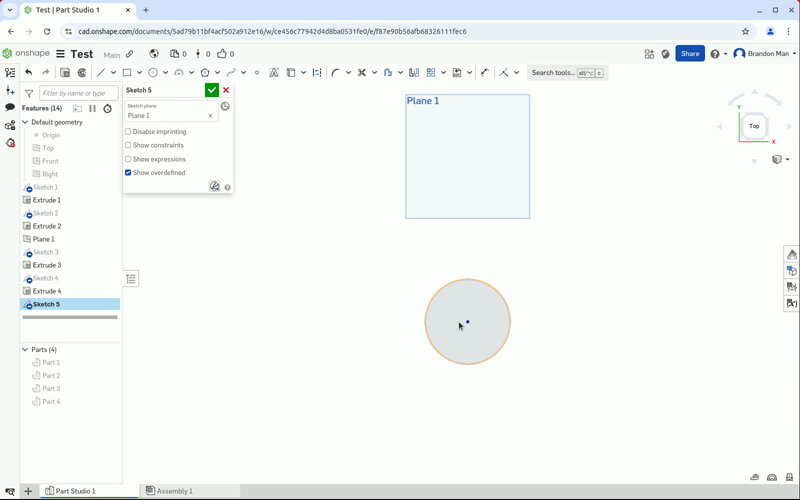
scroll(6)
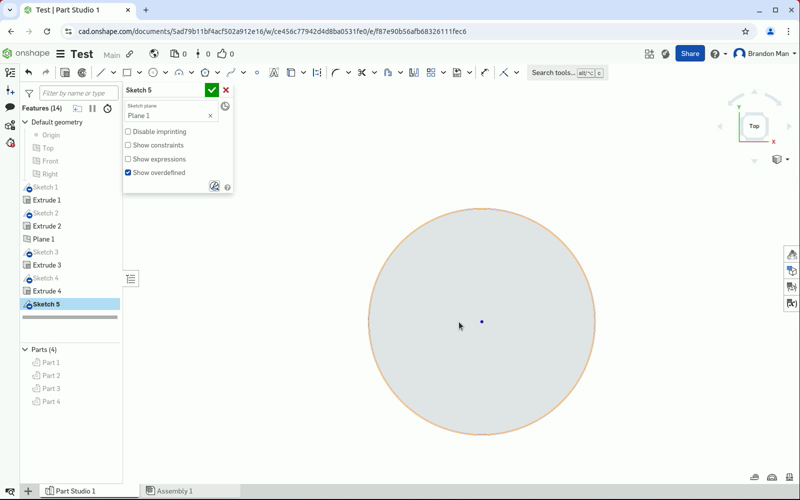
click(459, 321)
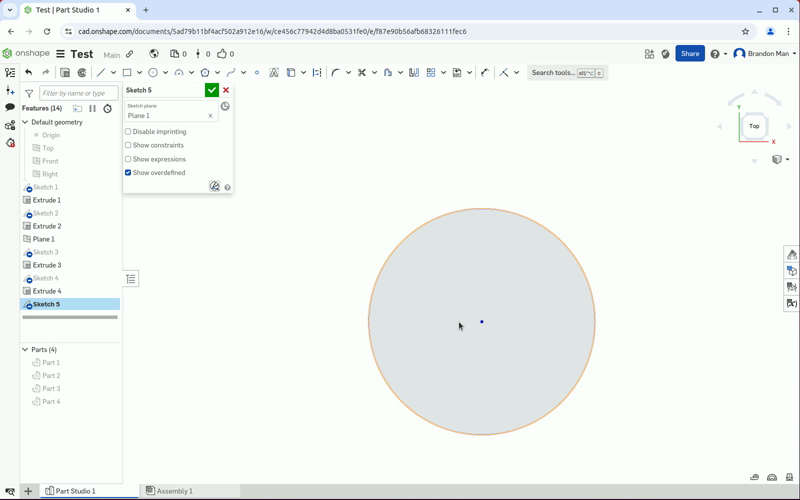
scroll(-6)
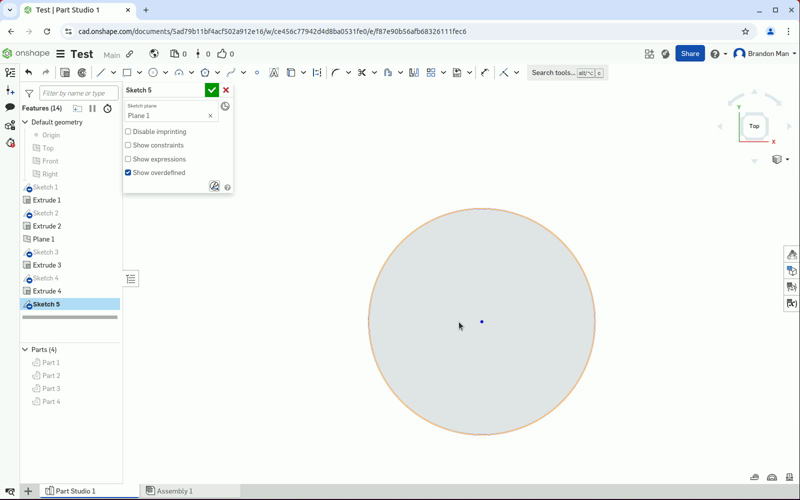
scroll(-6)
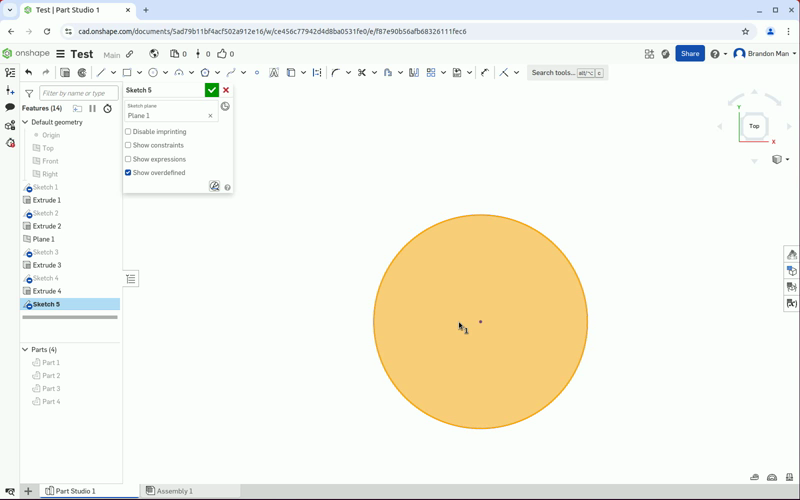
scroll(-6)
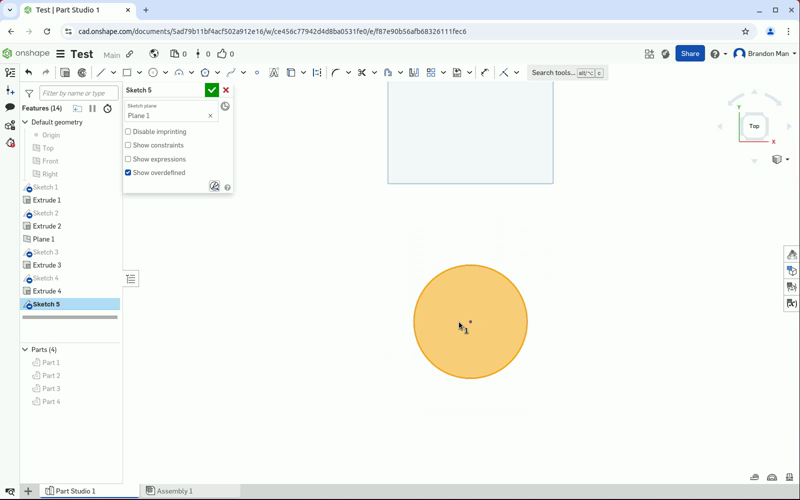
scroll(-6)
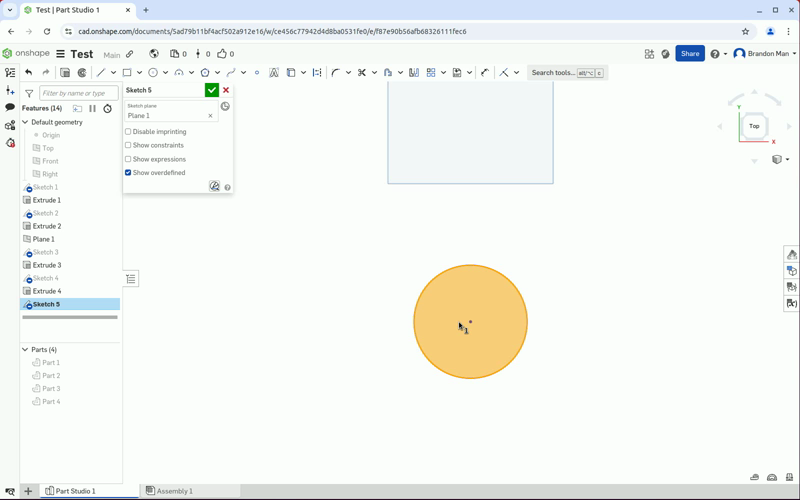
scroll(-6)
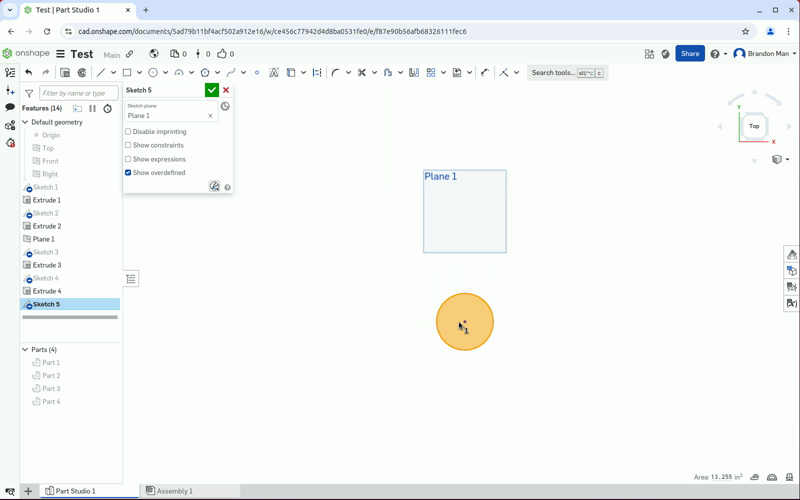
scroll(-6)
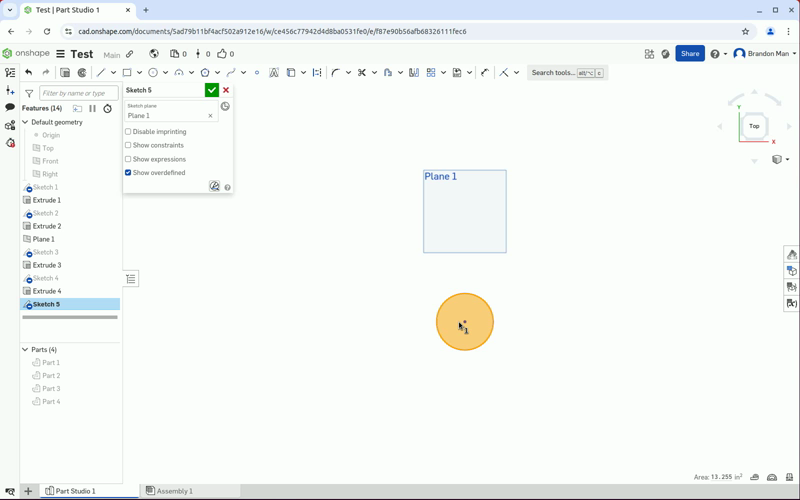
scroll(-6)
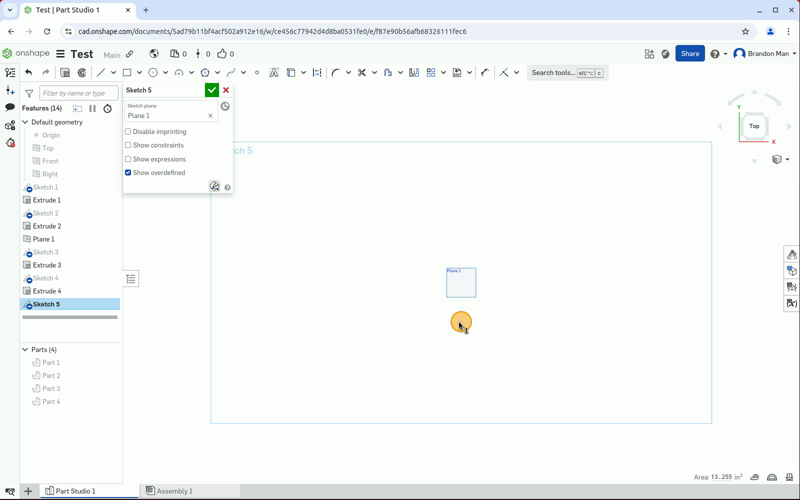
mouse_move(73, 352)
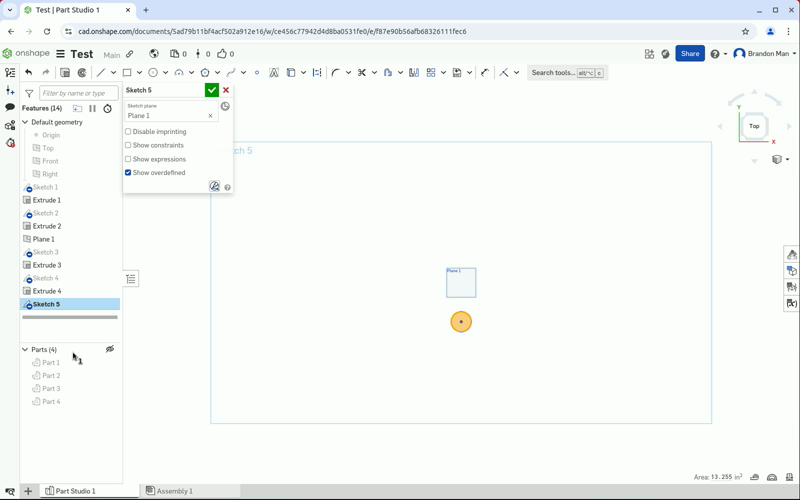
key(shift+y)
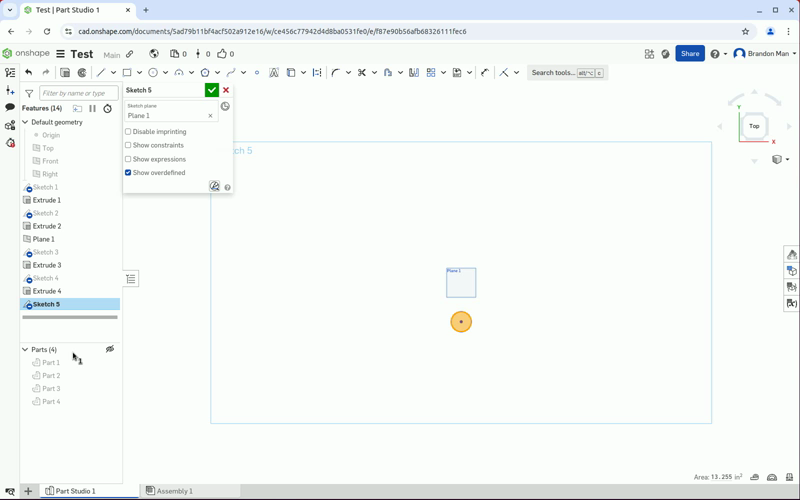
key(shift+e)
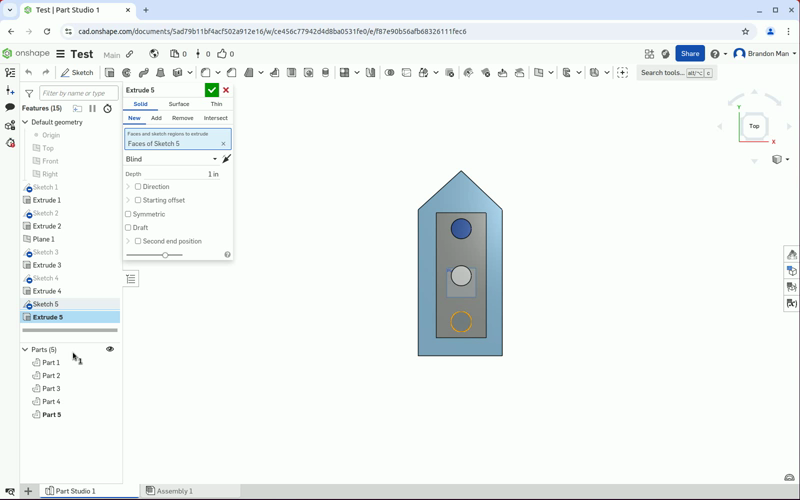
mouse_move(143, 106)
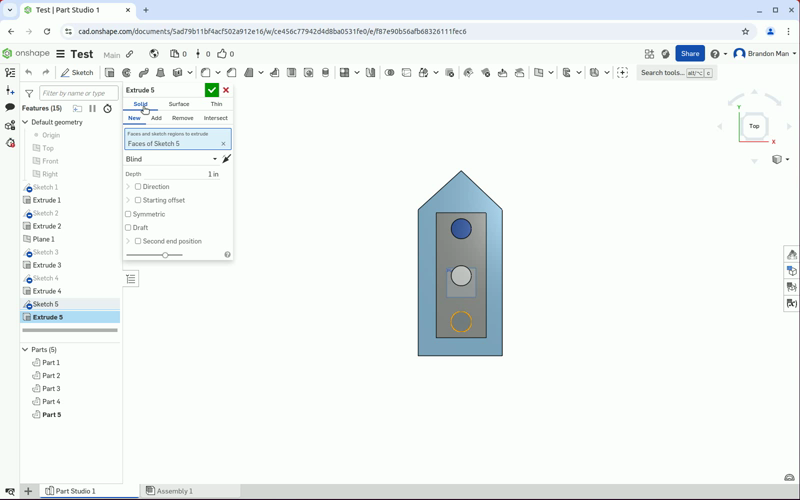
click(143, 106)
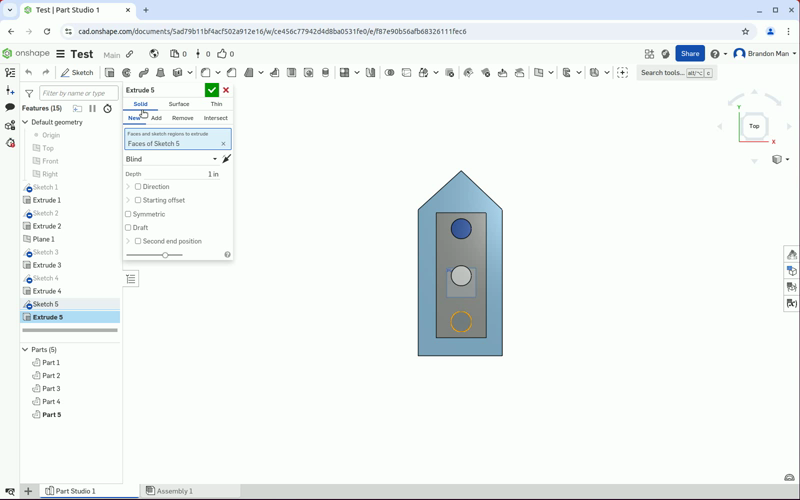
mouse_move(137, 120)
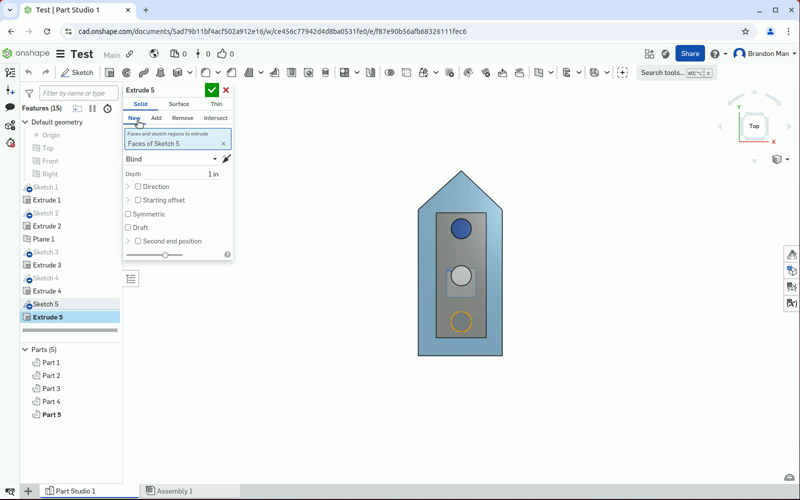
click(137, 120)
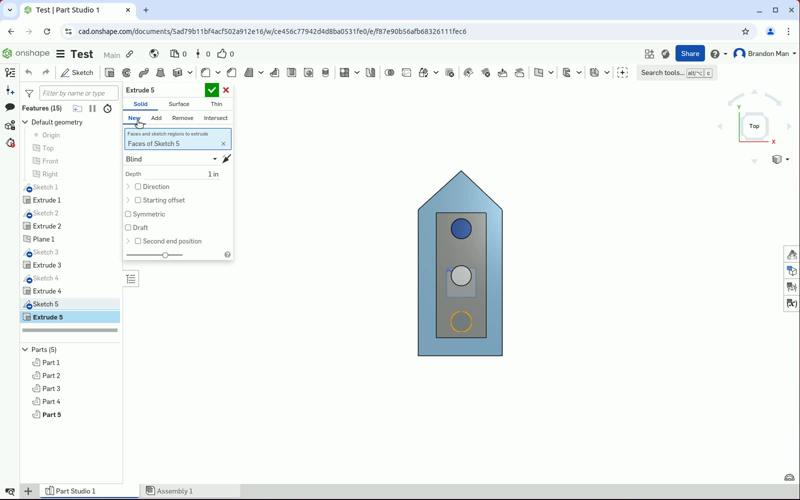
key(tab, 4)
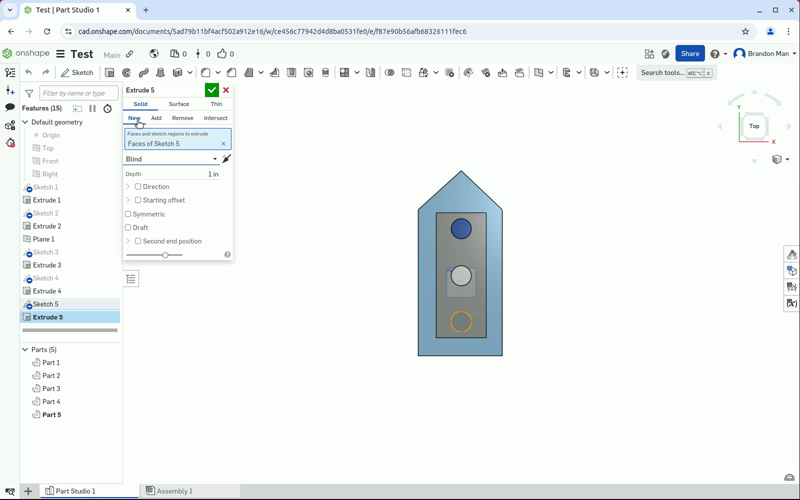
text(10.832)
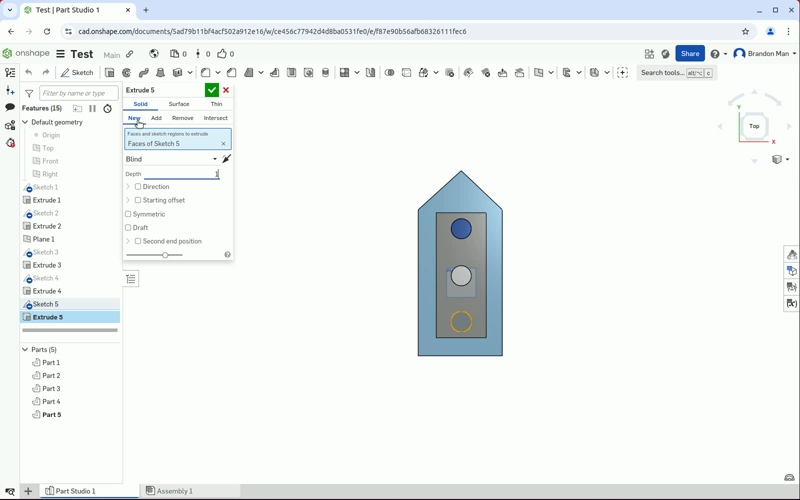
key(enter)
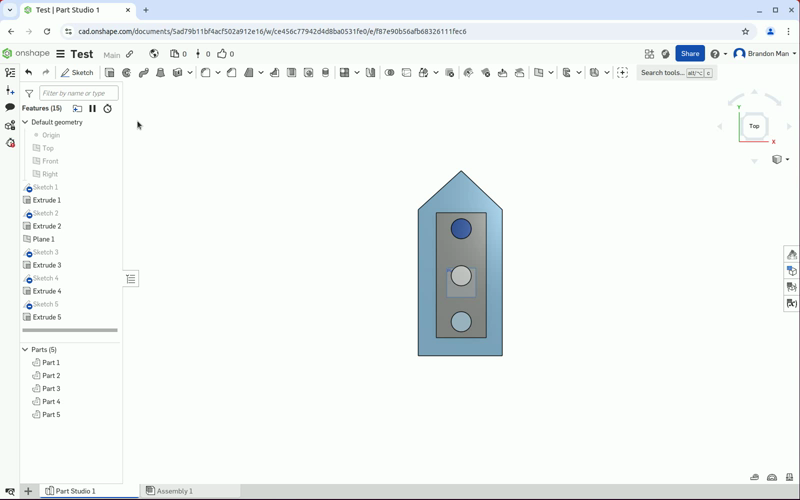
key(shift+h)
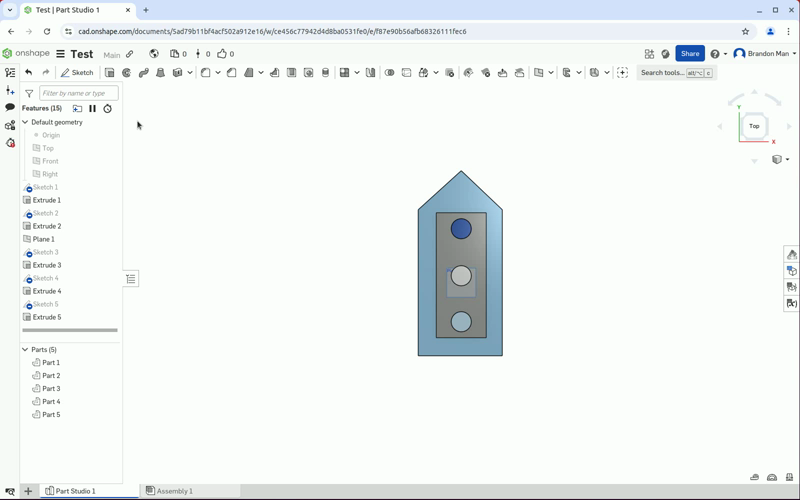
key(shift+h)
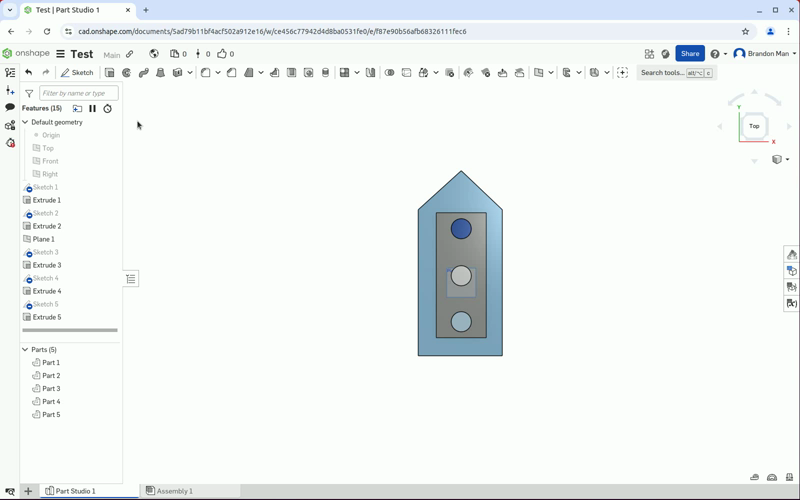
key(shift+7)
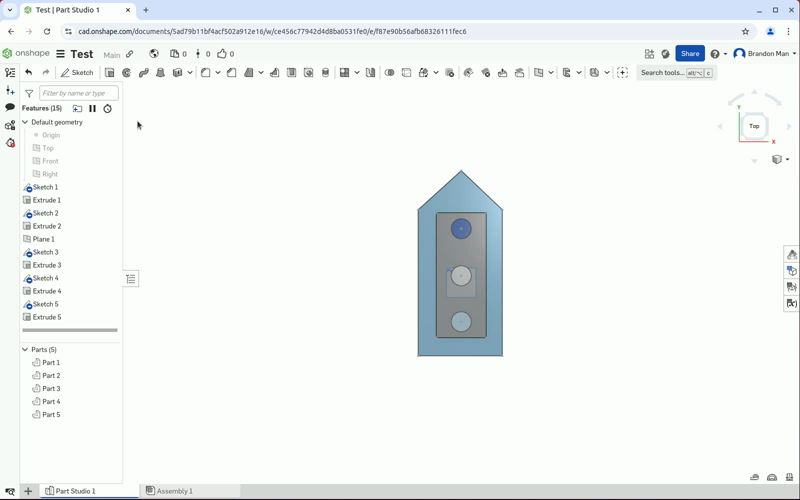
key(up, 3)
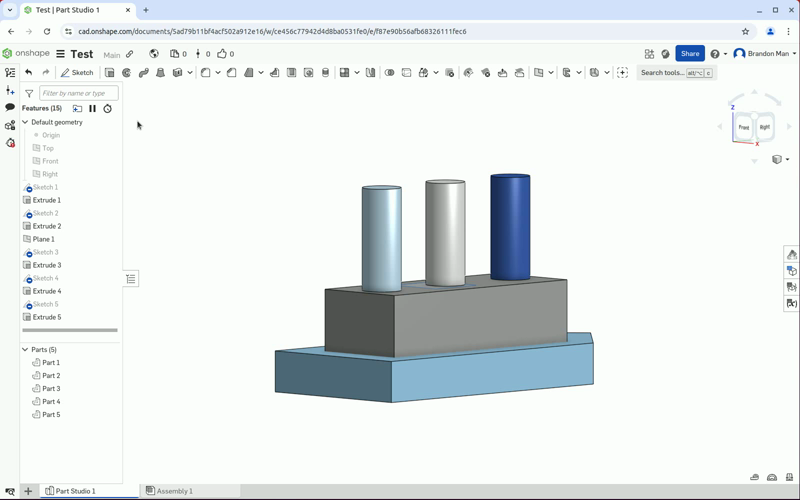
key(left, 3)
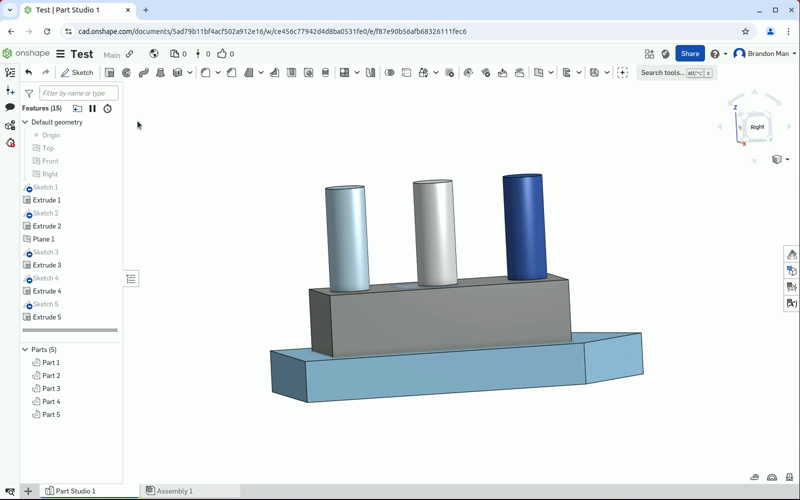
key(right, 3)
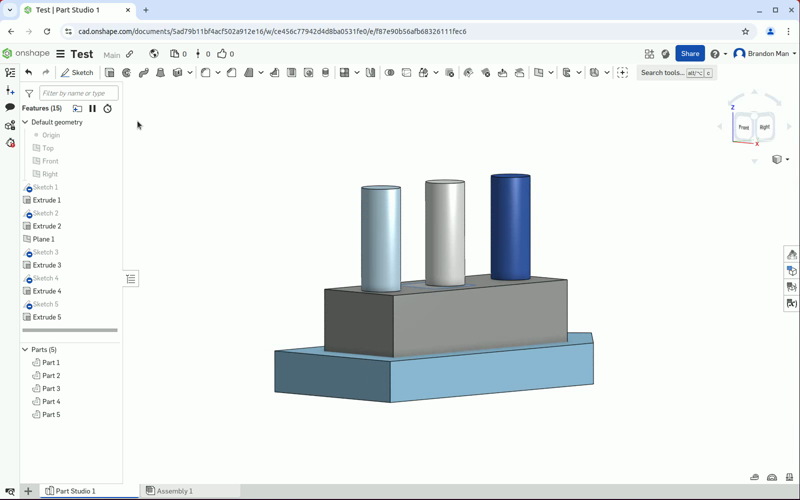
key(down, 3)
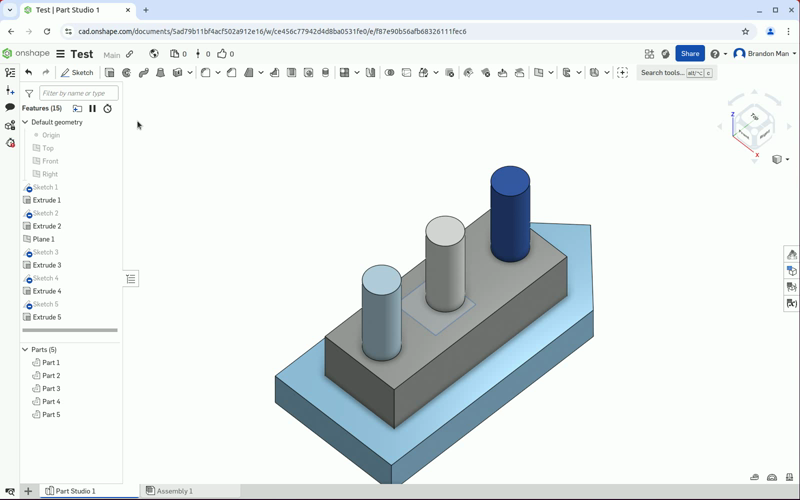
mouse_move(73, 189)
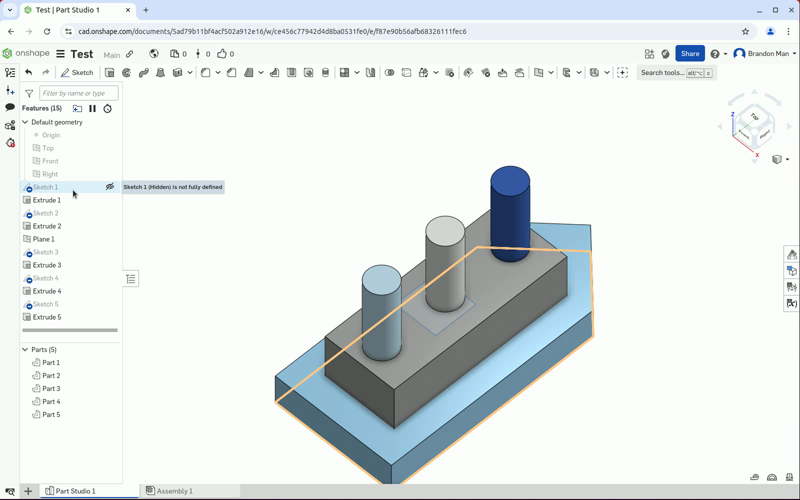
click(73, 189)